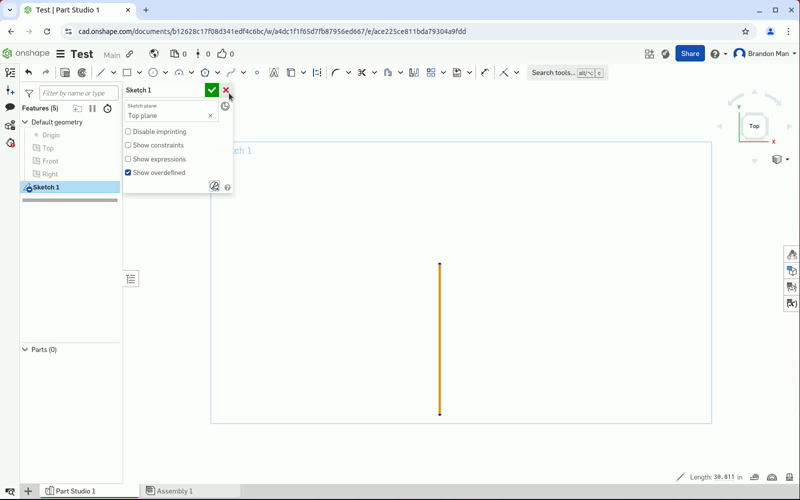
key(shift+h)
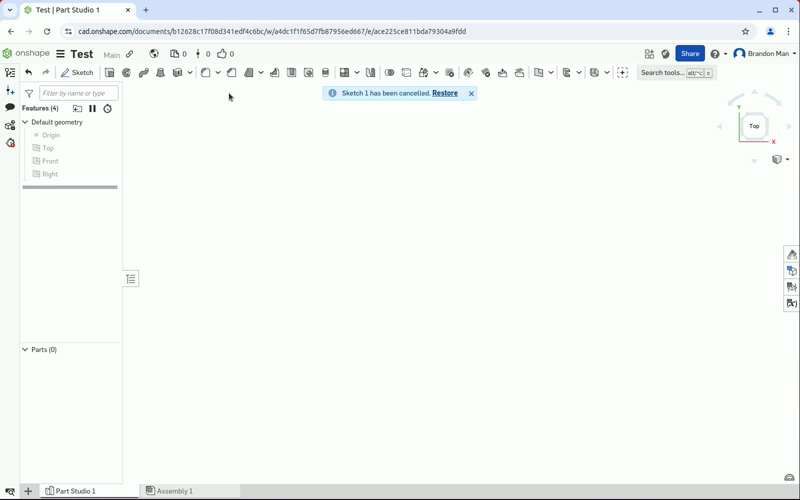
mouse_move(73, 352)
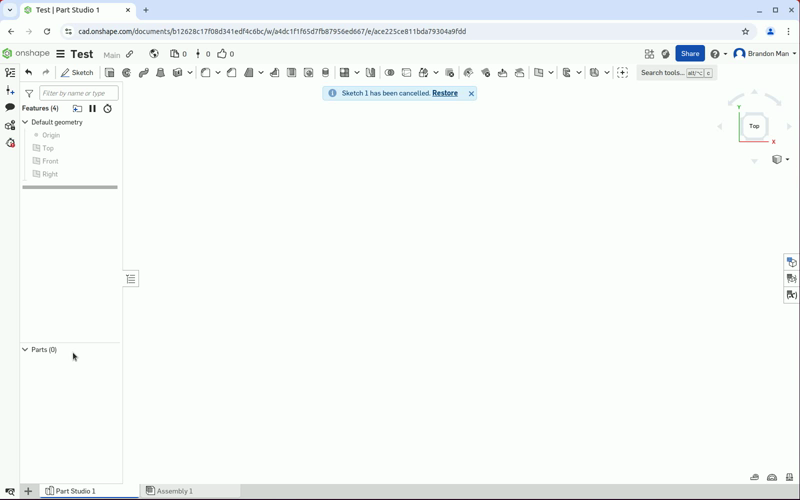
key(y)
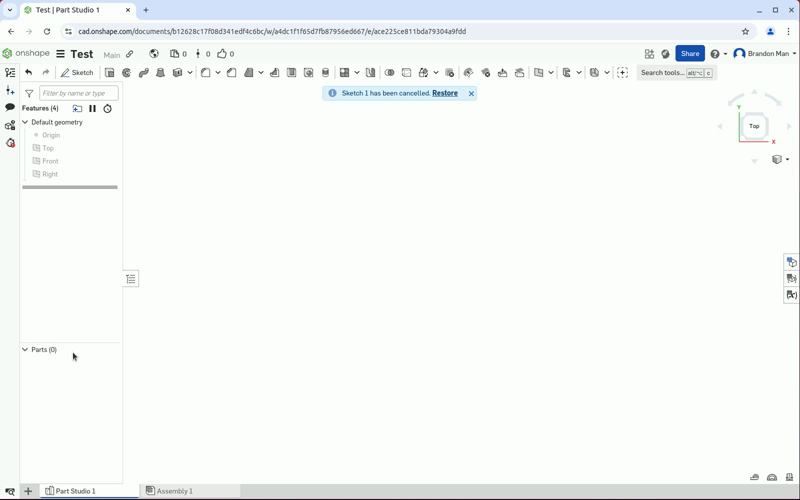
key(shift+p)
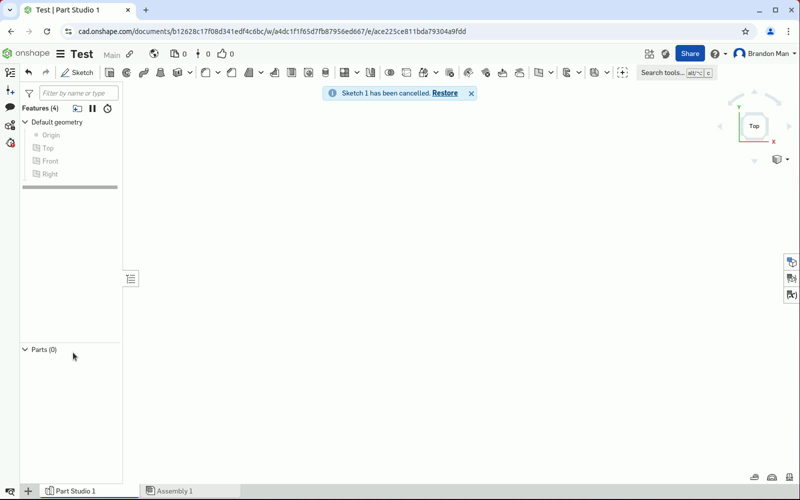
key(space)
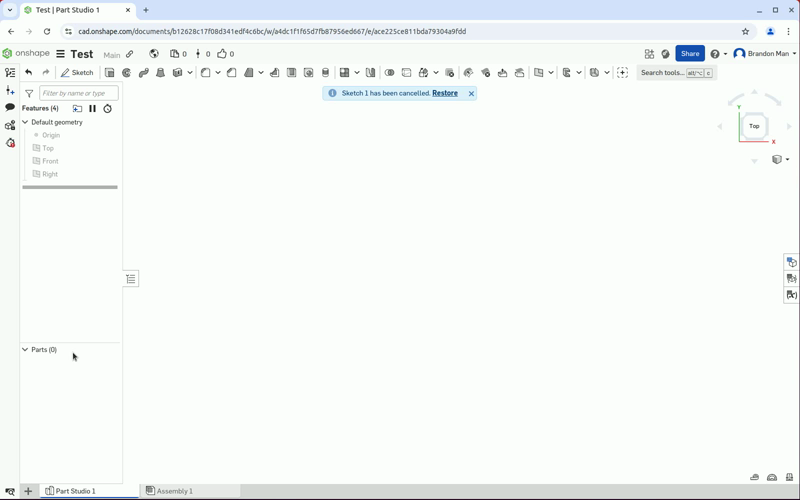
key_down(shift)
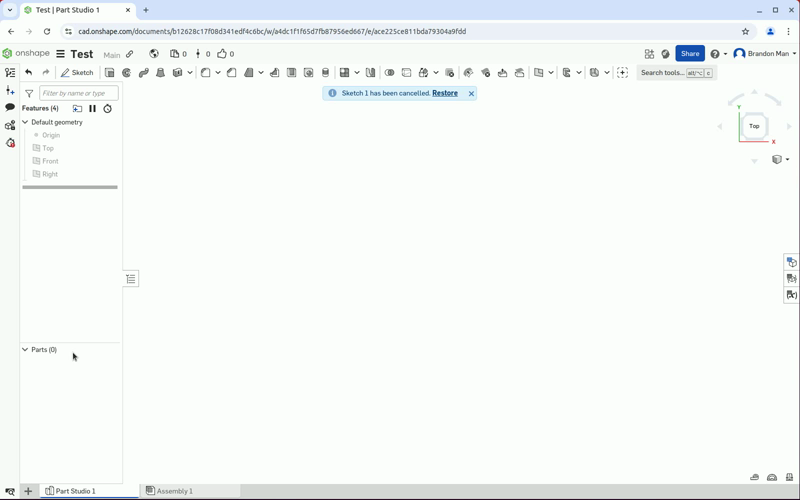
key(up)
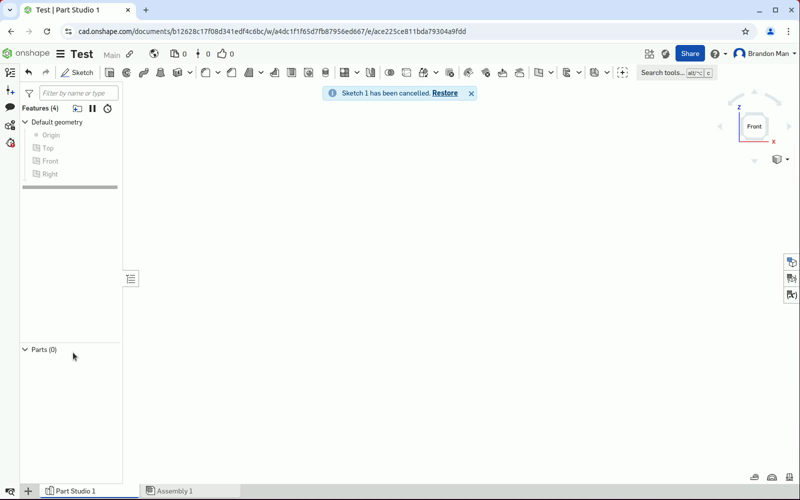
key_up(shift)
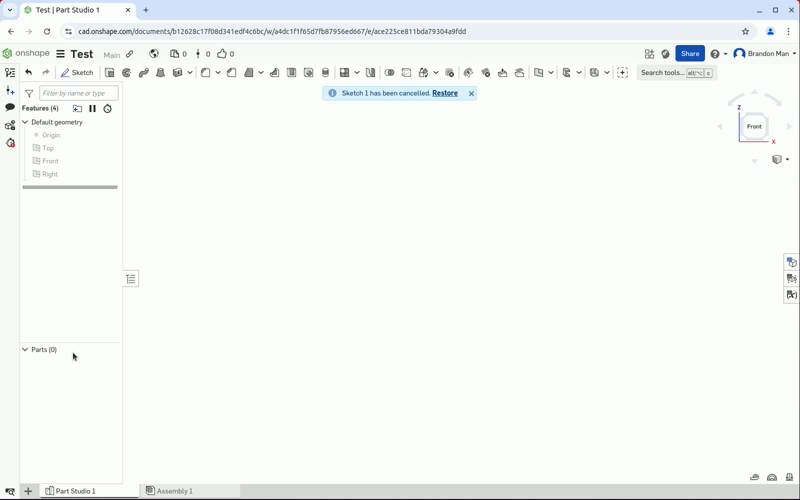
mouse_move(73, 352)
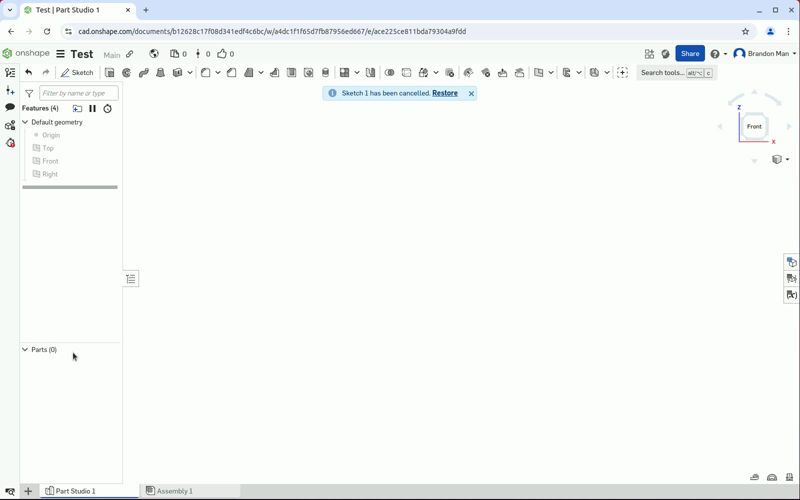
key(shift+y)
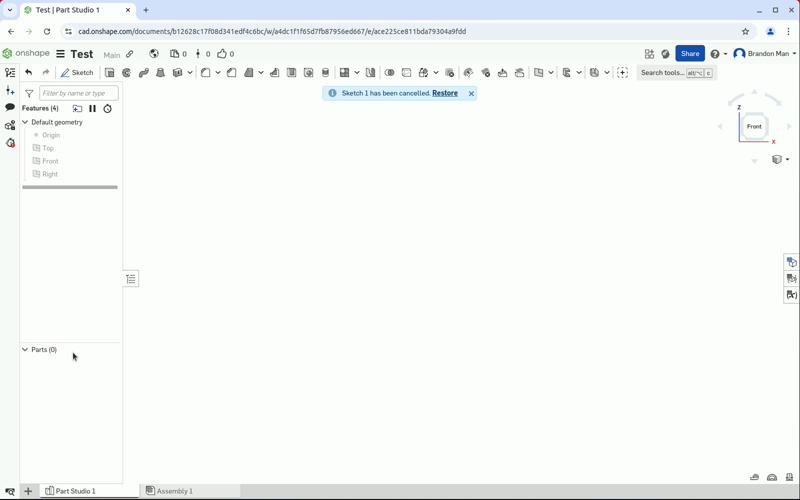
key(shift+s)
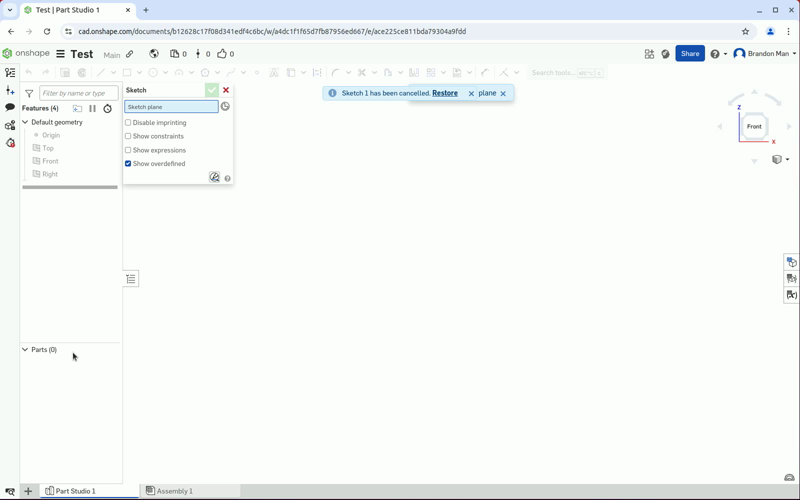
mouse_move(73, 163)
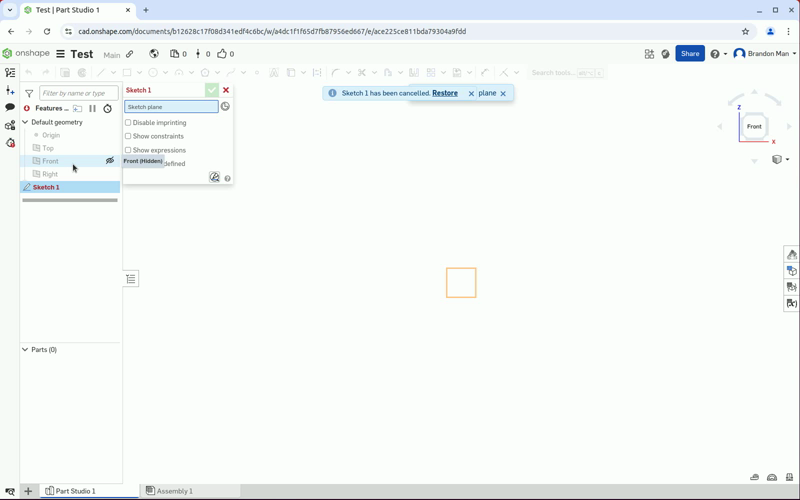
click(73, 163)
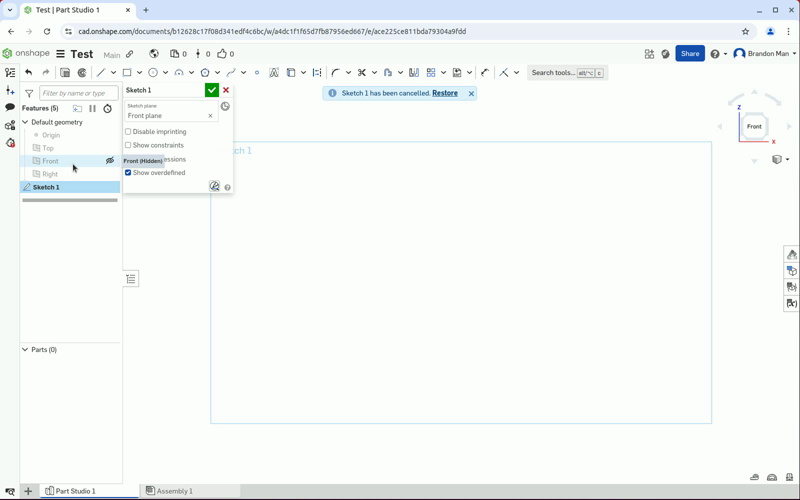
mouse_move(73, 352)
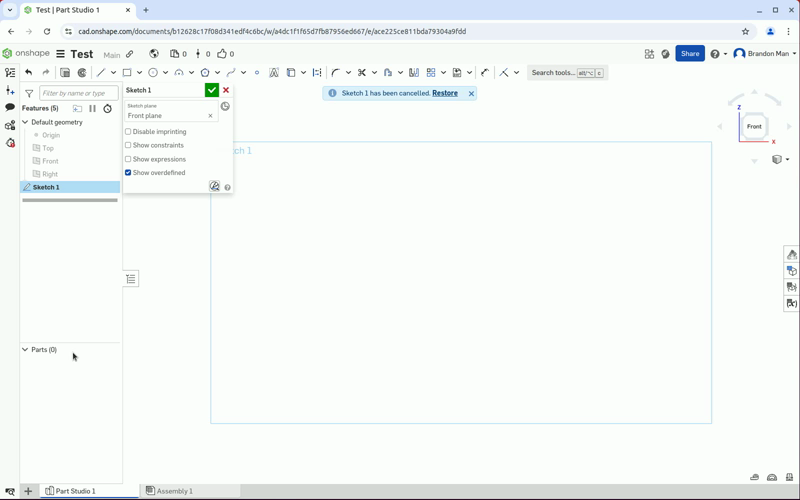
key(y)
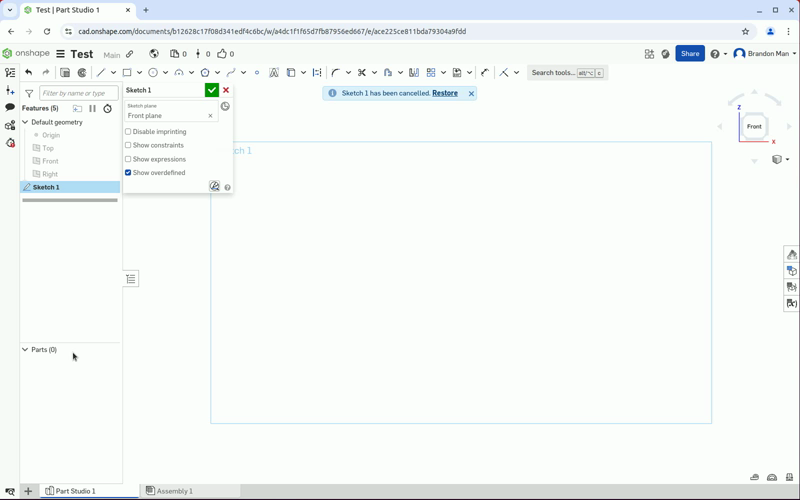
key(l)
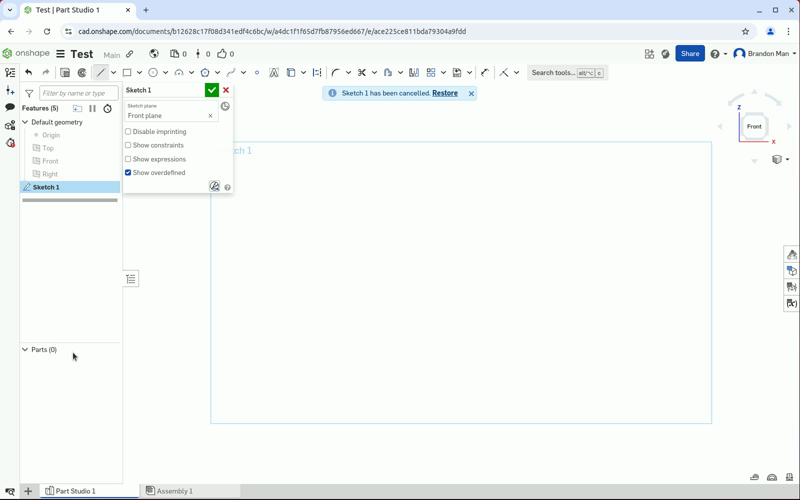
key_down(shift)
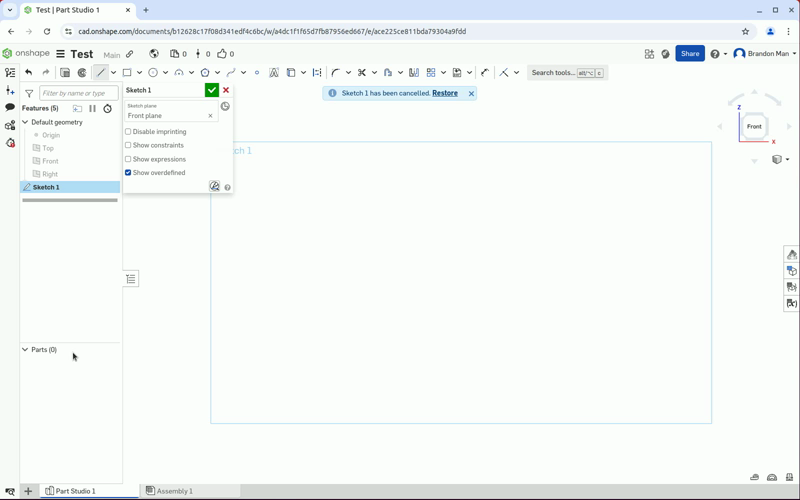
mouse_move(371, 245)
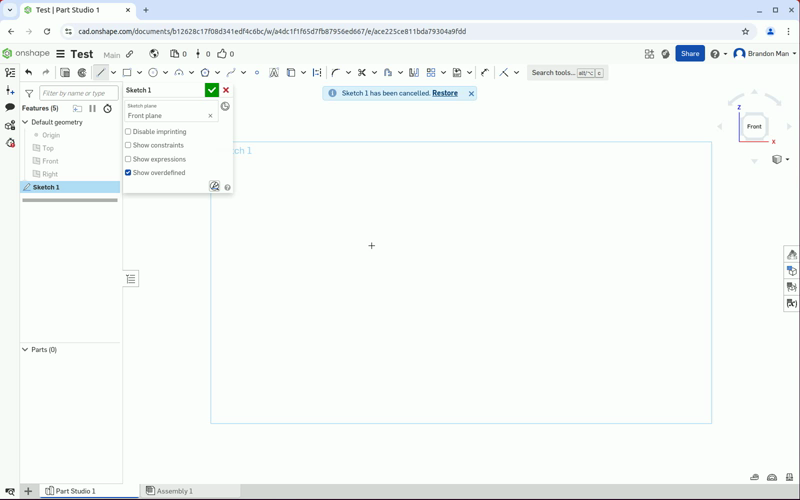
click(371, 245)
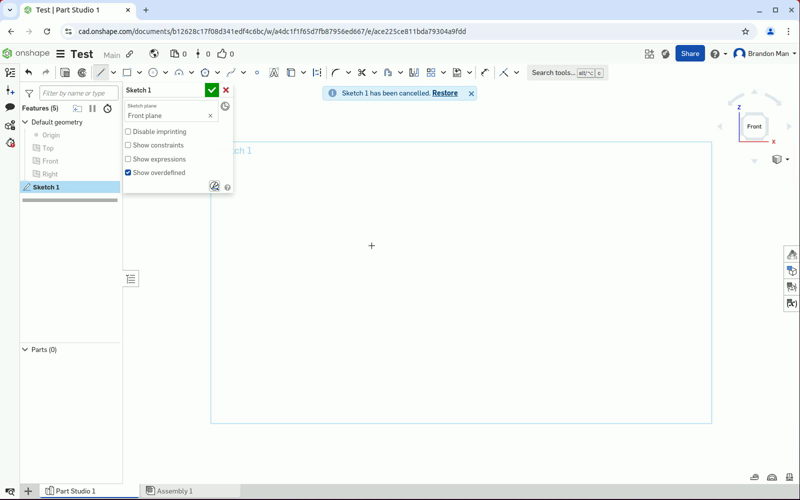
key_up(shift)
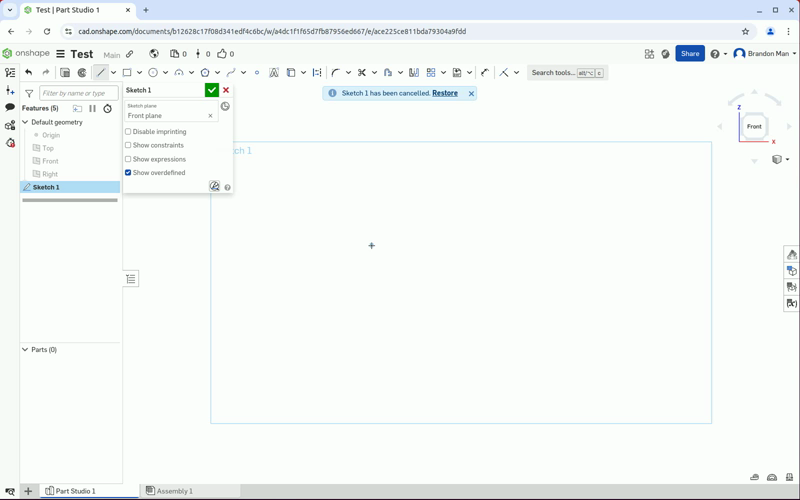
key_down(shift)
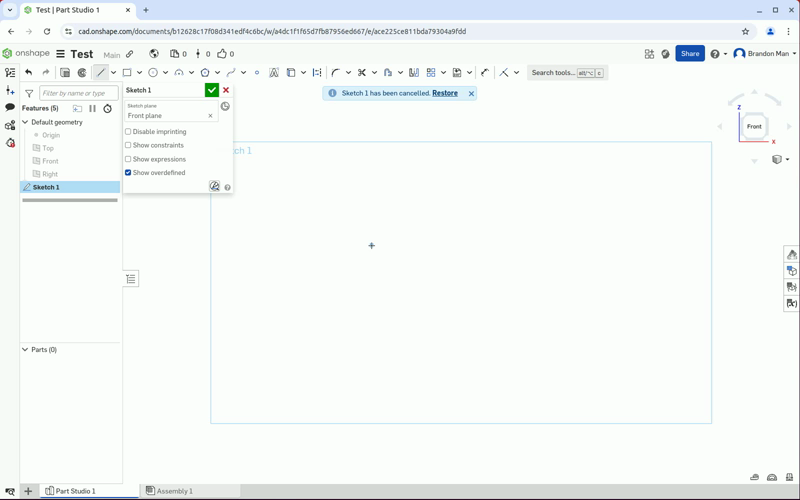
mouse_move(401, 245)
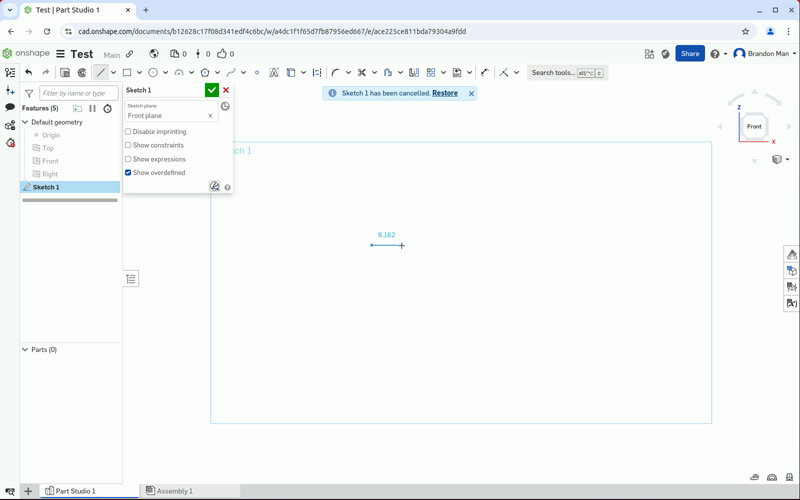
mouse_move(425, 245)
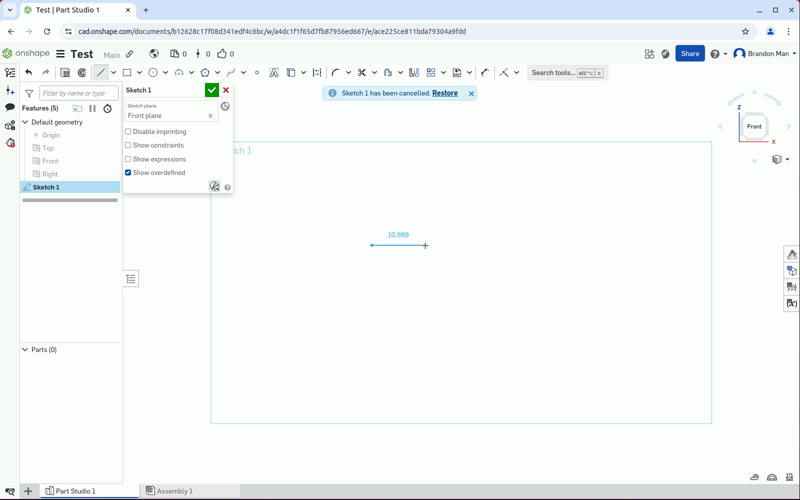
click(425, 245)
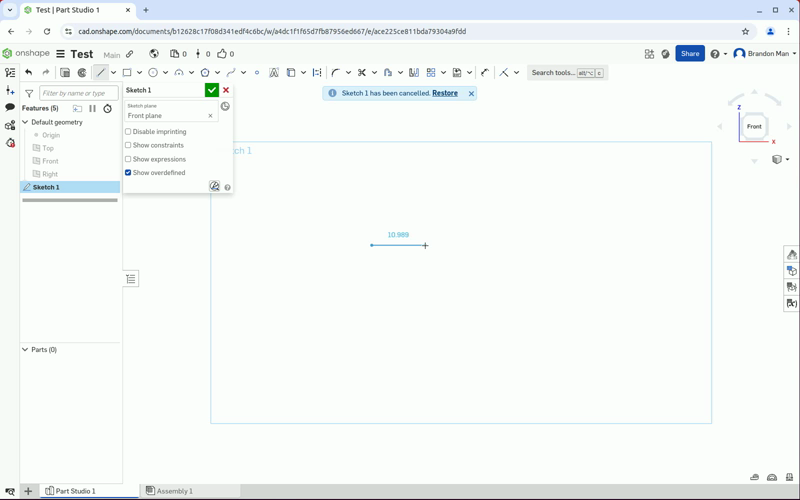
key_up(shift)
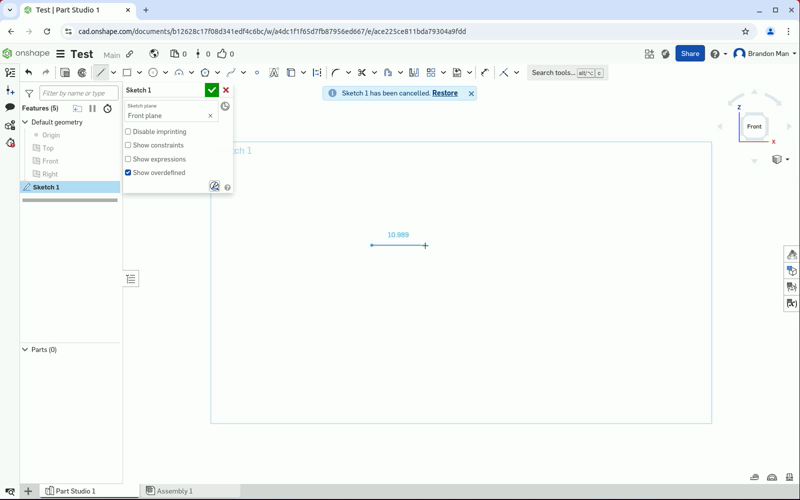
key(esc)
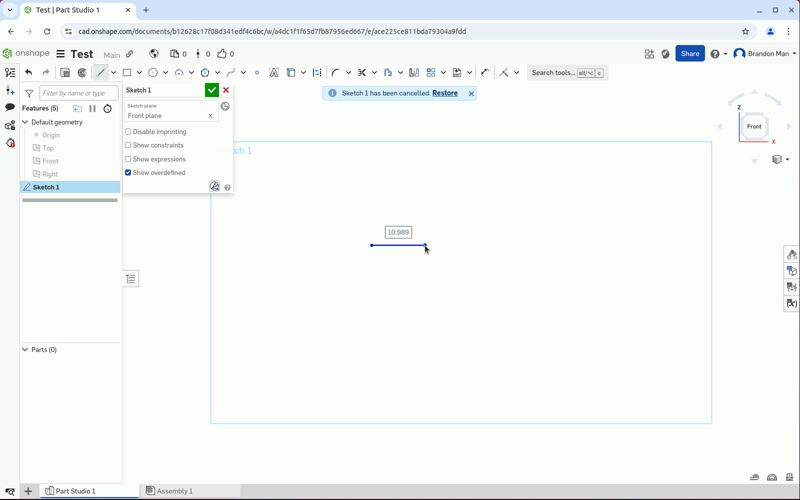
key(a)
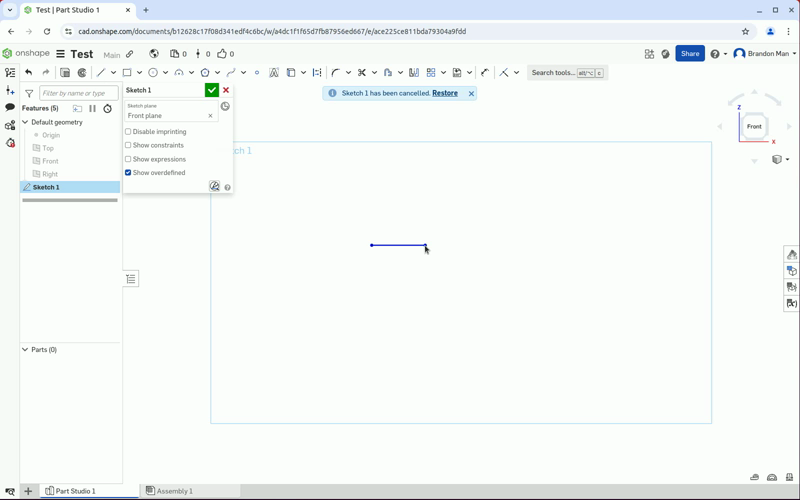
mouse_move(425, 245)
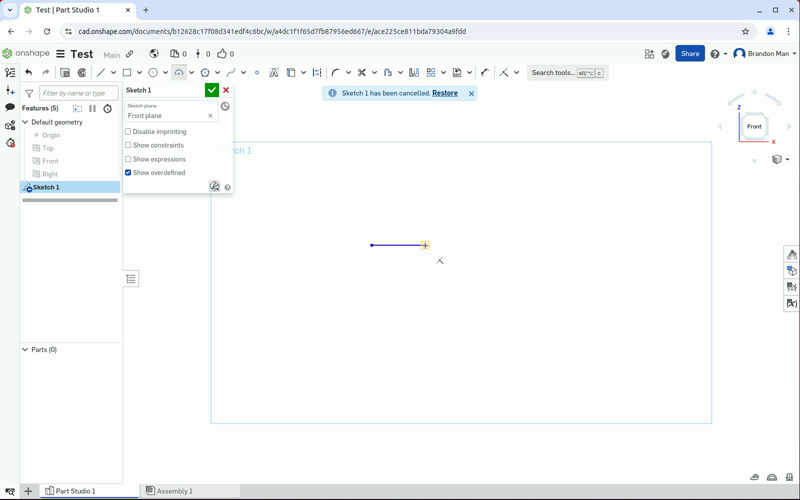
click(425, 245)
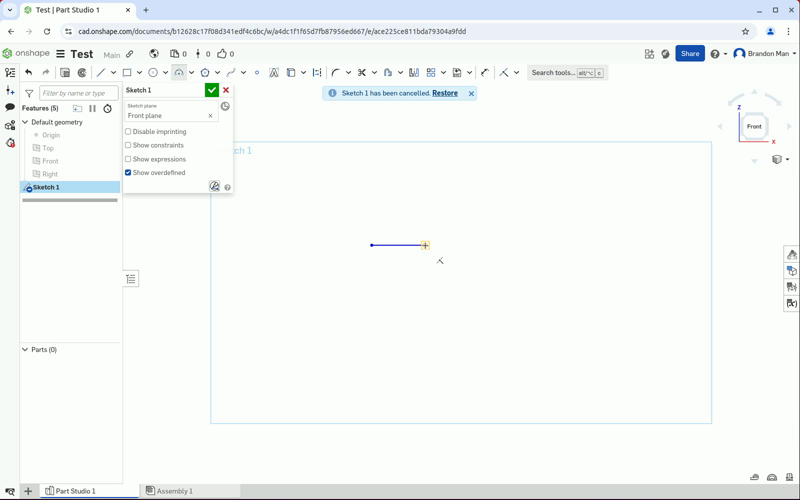
key_down(shift)
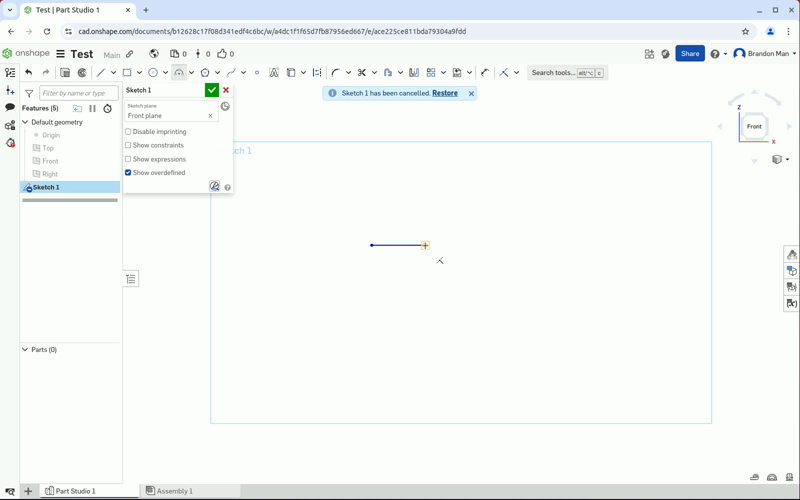
mouse_move(433, 235)
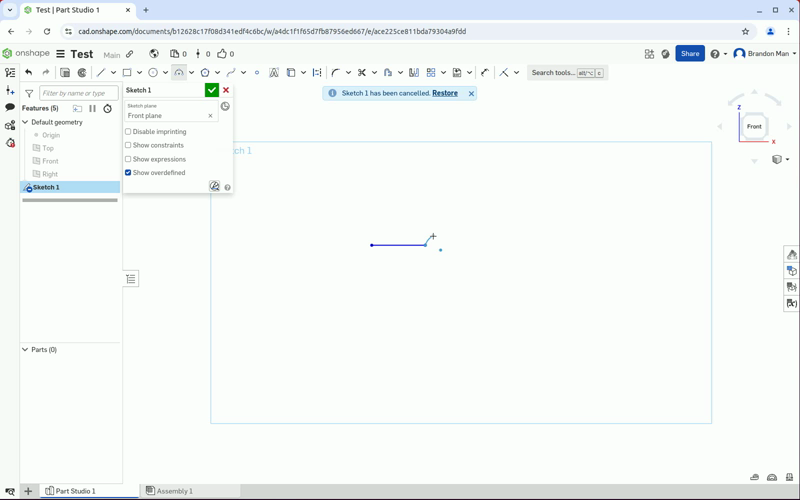
click(433, 235)
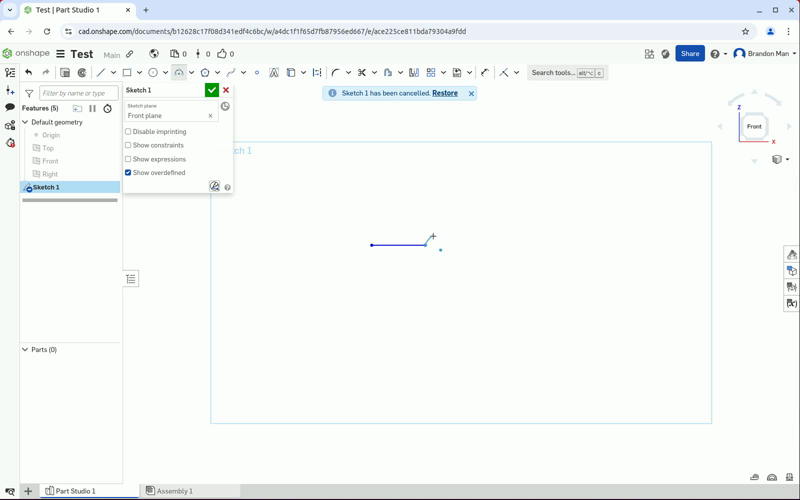
mouse_move(429, 240)
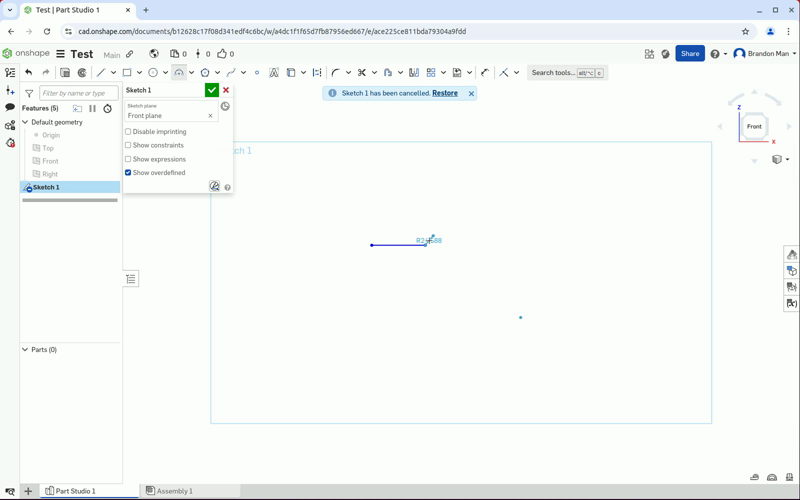
click(429, 240)
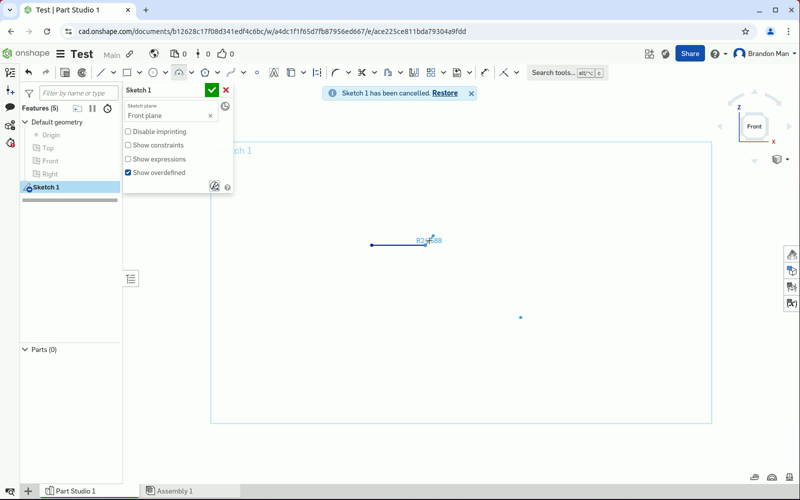
key_up(shift)
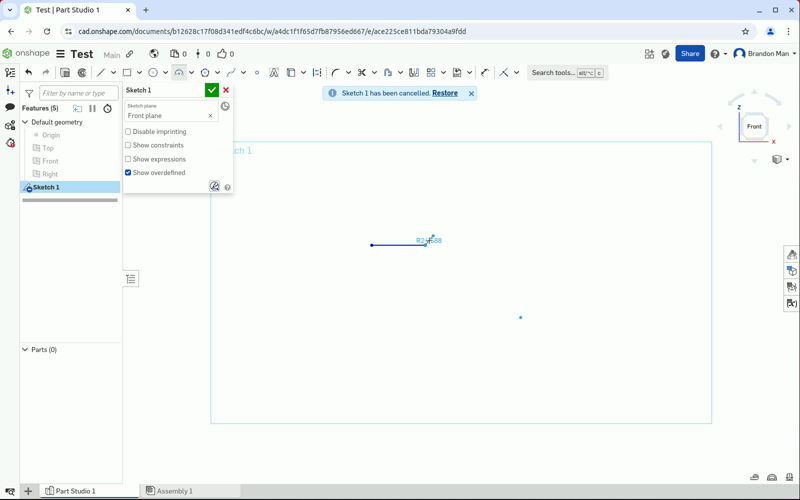
mouse_move(433, 235)
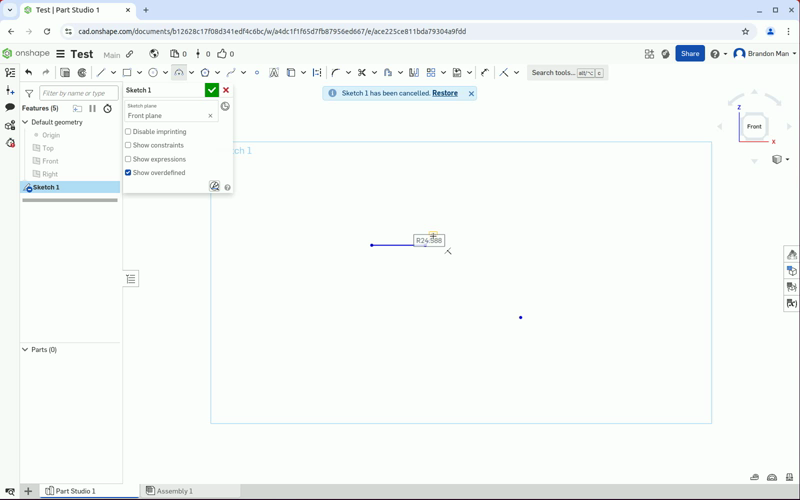
click(433, 235)
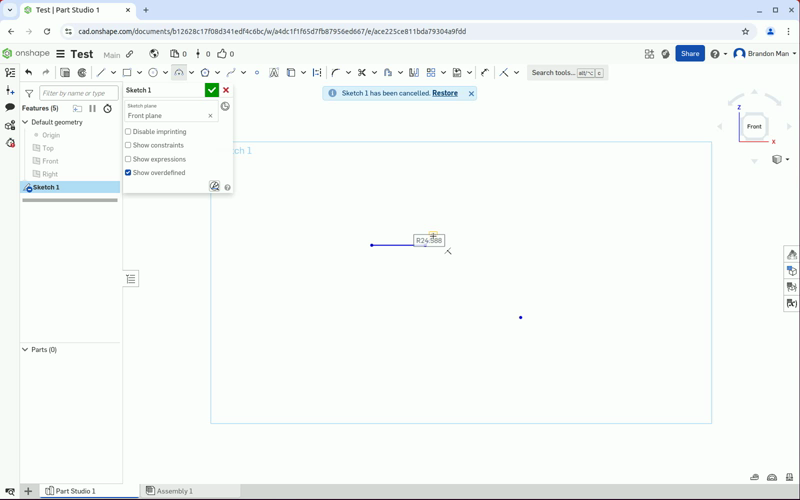
mouse_move(371, 245)
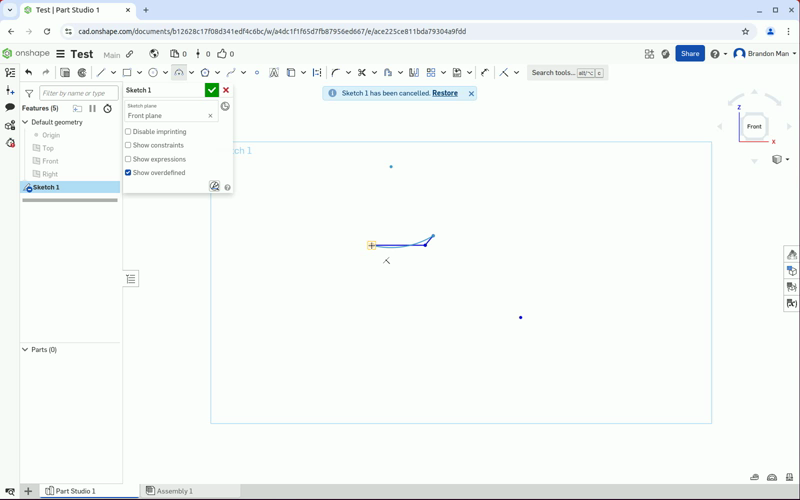
click(371, 245)
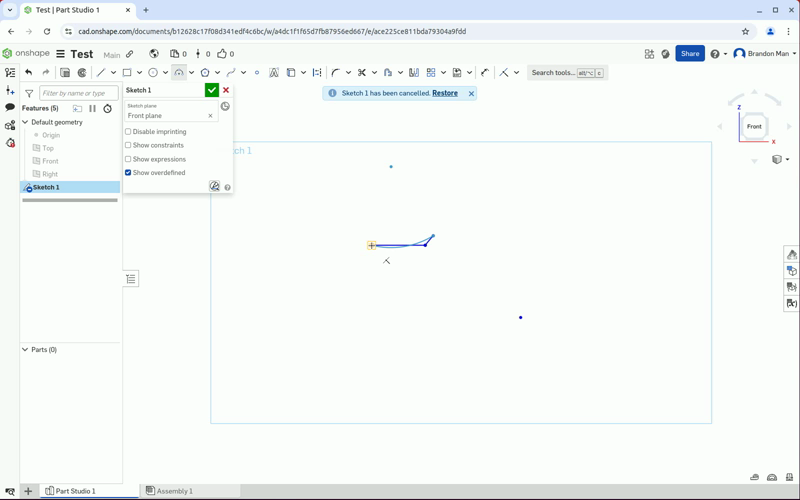
key_down(shift)
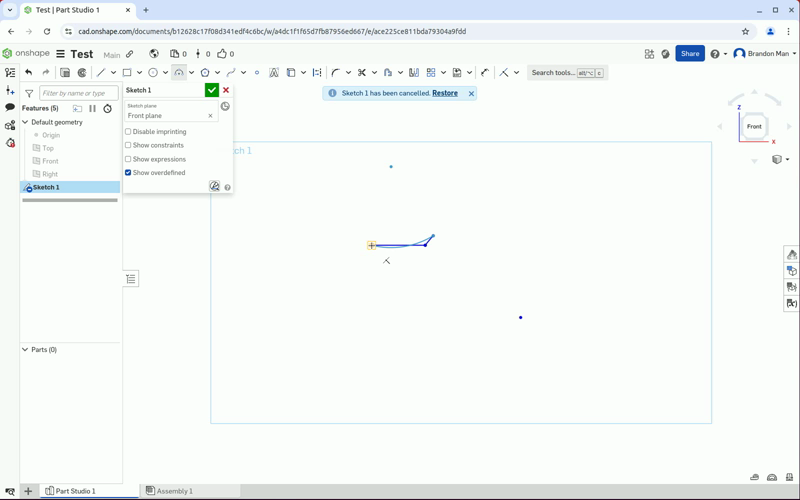
mouse_move(398, 213)
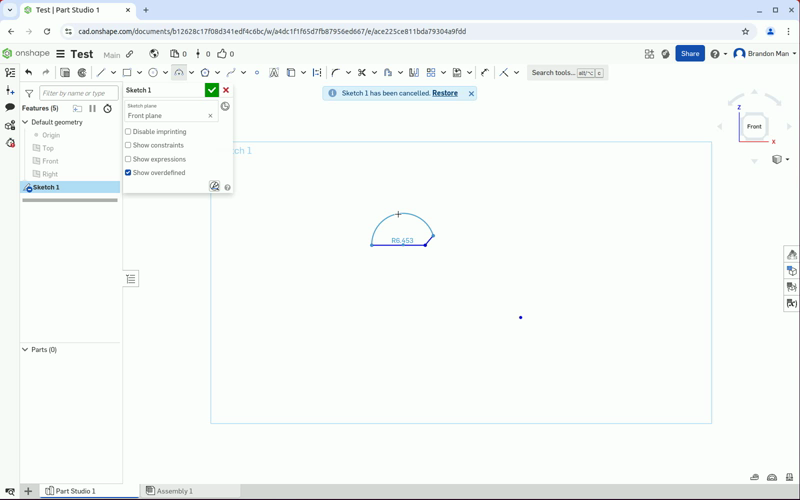
click(398, 213)
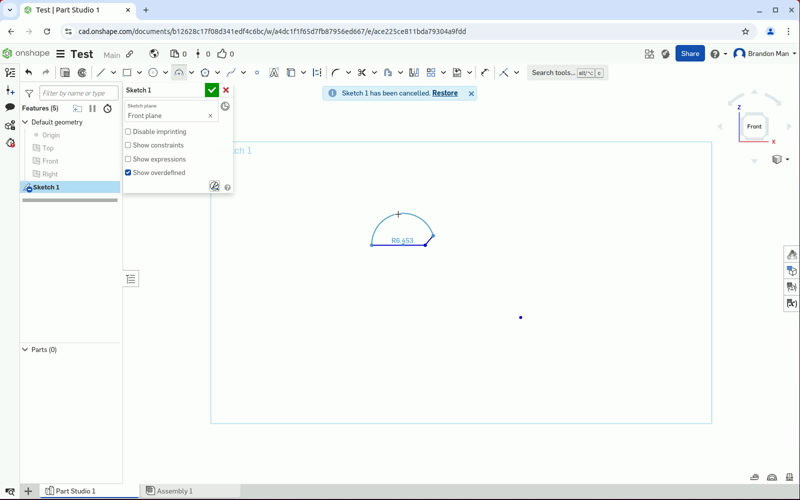
key_up(shift)
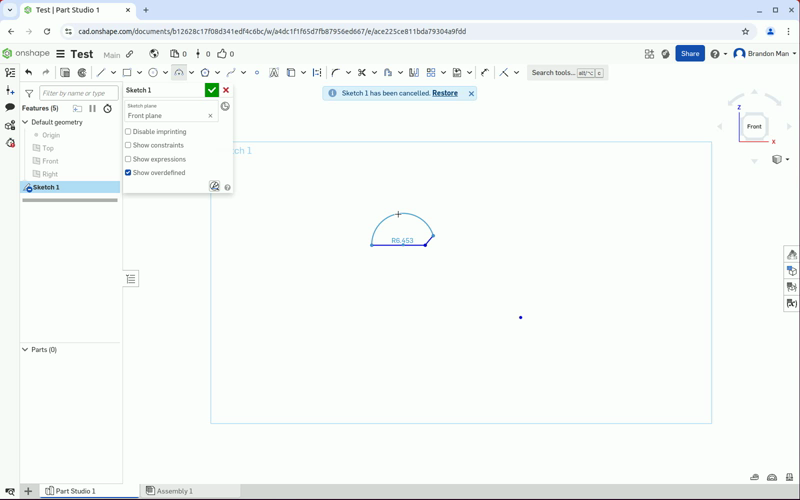
key(esc)
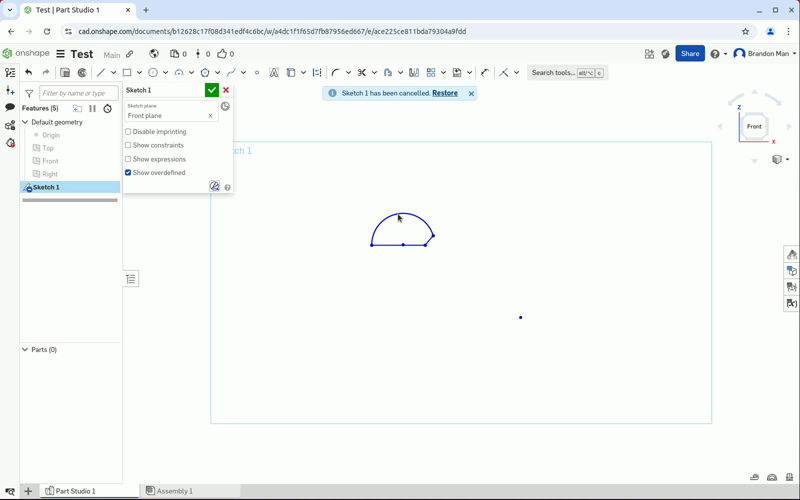
mouse_move(399, 217)
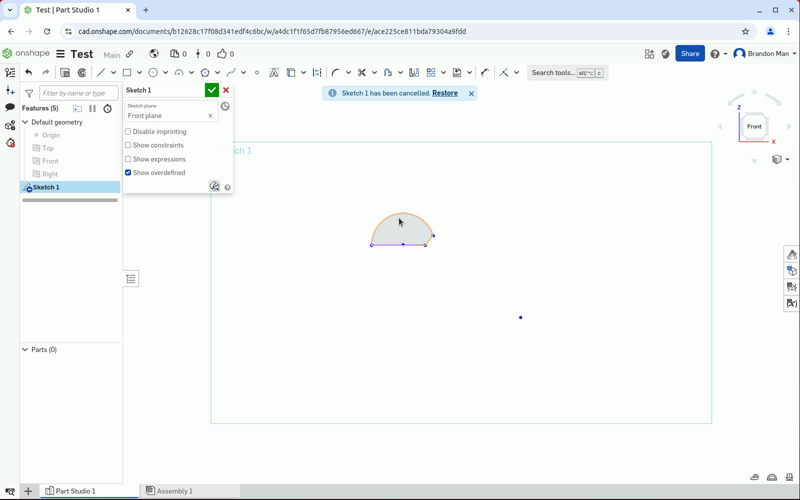
scroll(6)
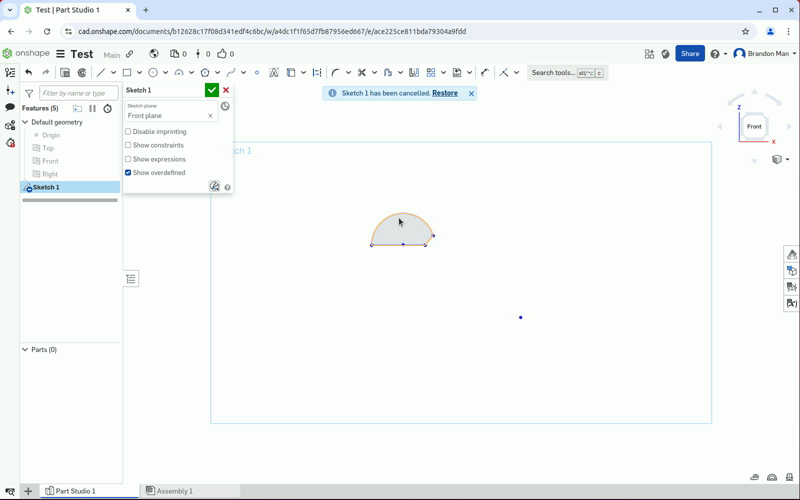
scroll(6)
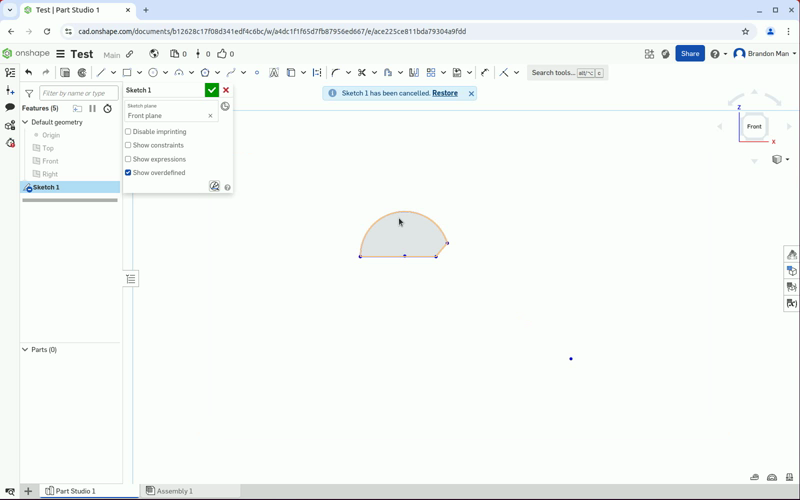
scroll(6)
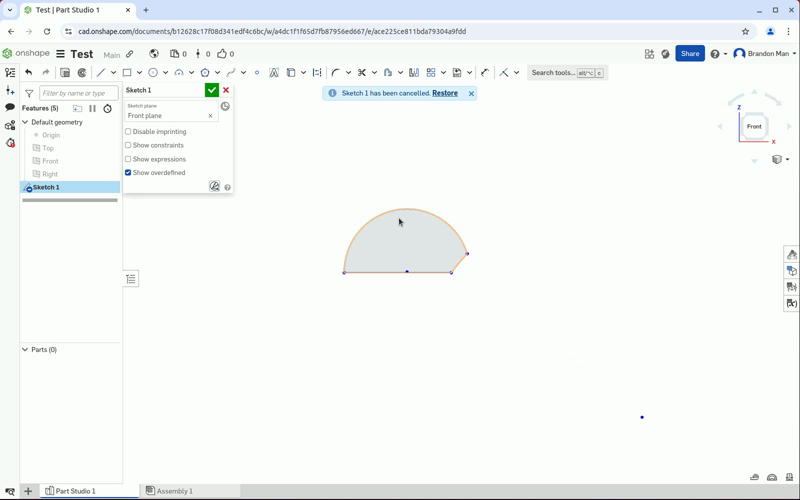
scroll(6)
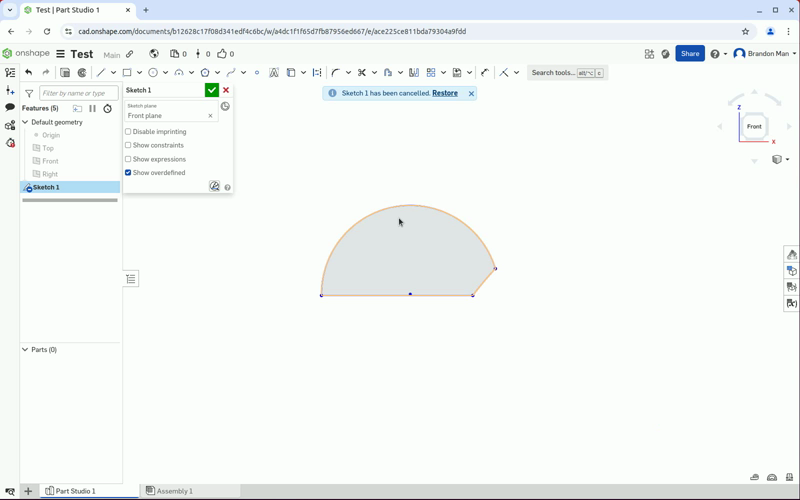
scroll(6)
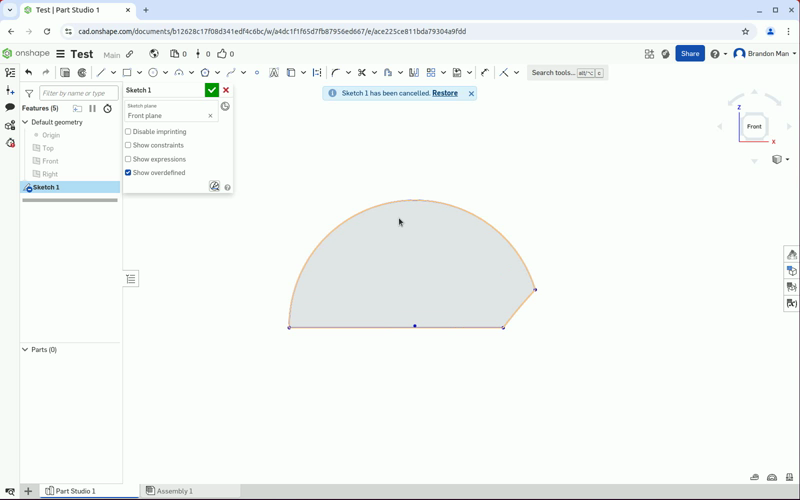
scroll(6)
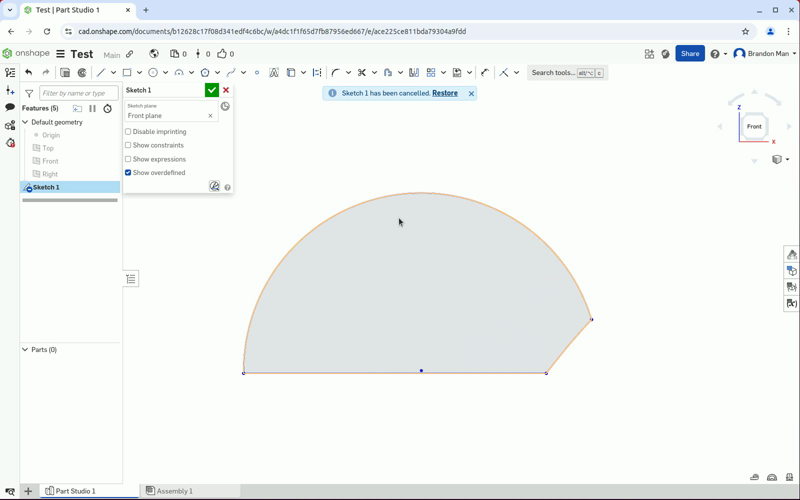
scroll(6)
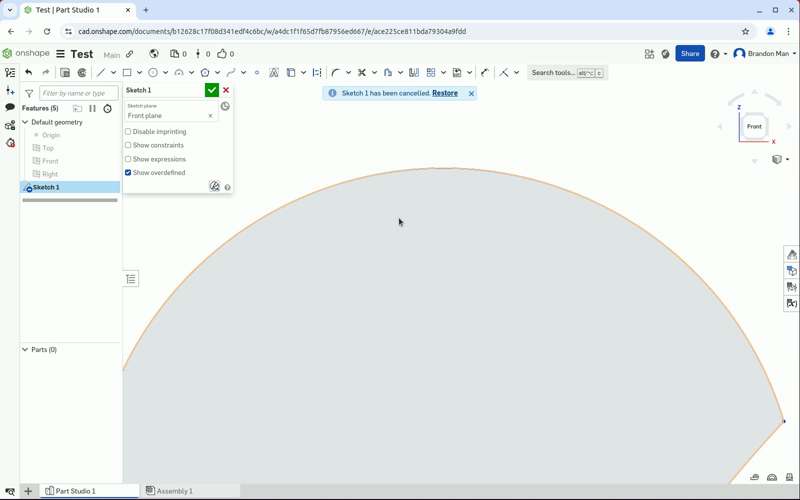
click(399, 217)
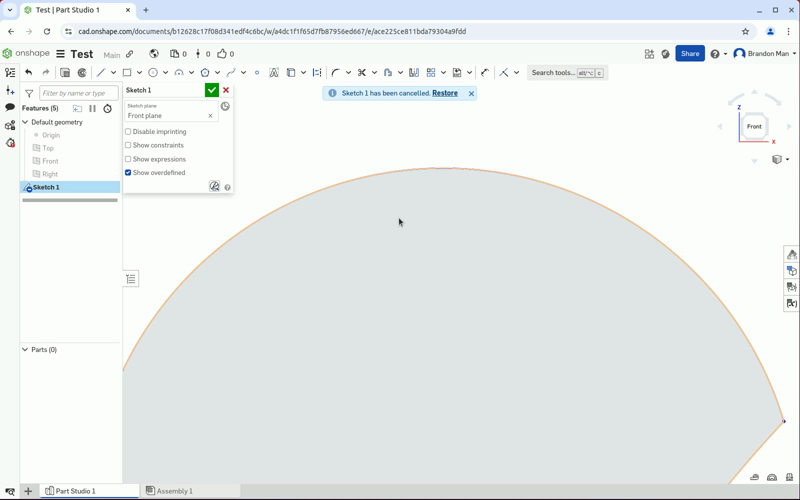
scroll(-6)
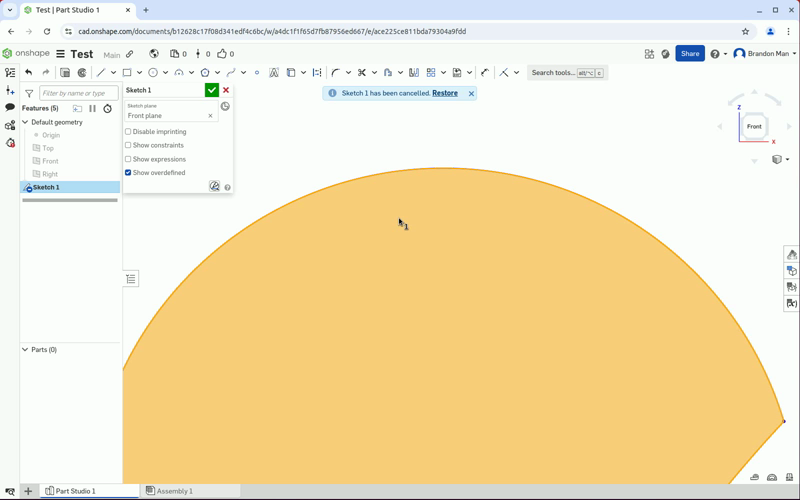
scroll(-6)
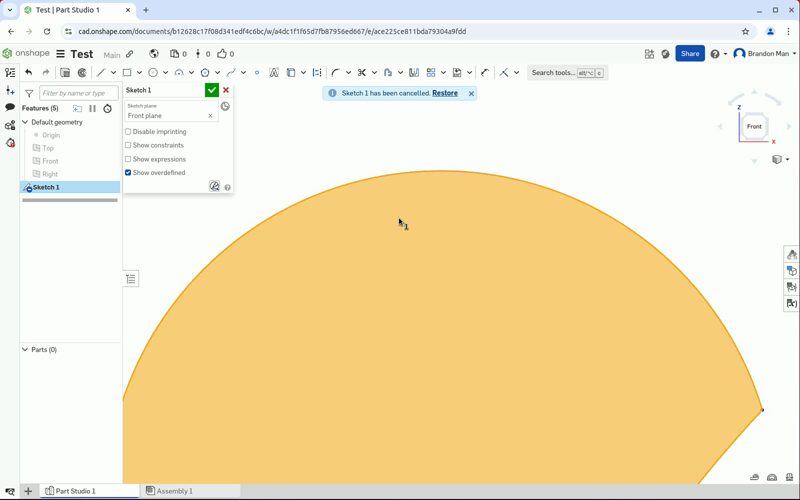
scroll(-6)
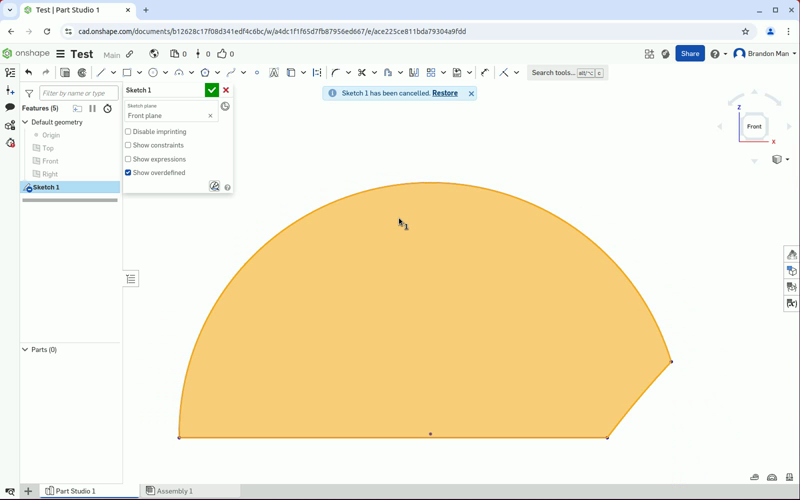
scroll(-6)
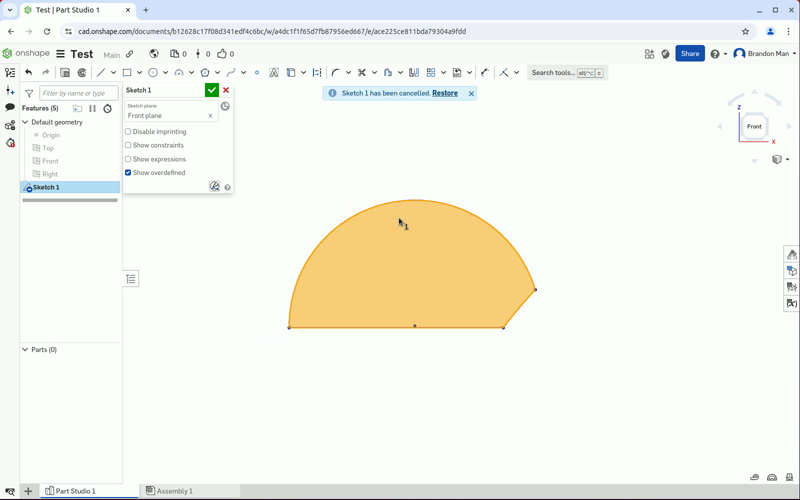
scroll(-6)
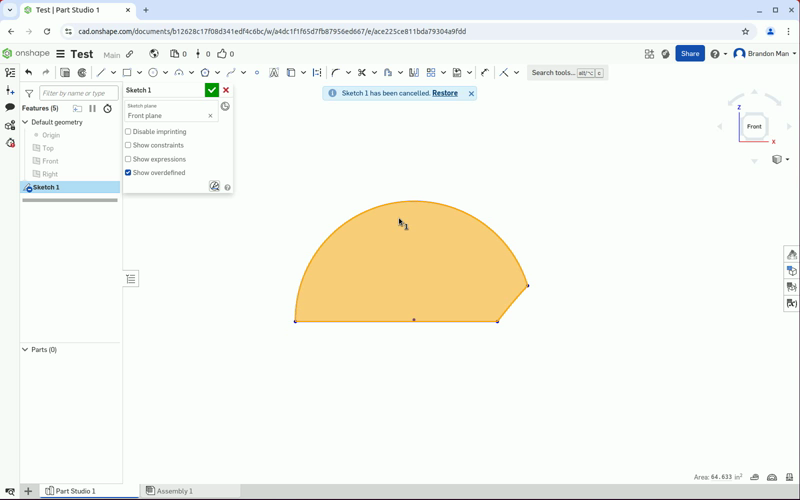
scroll(-6)
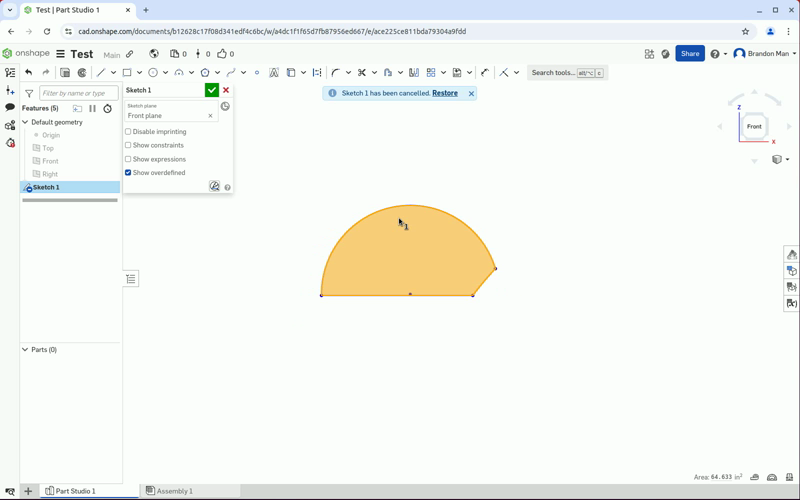
scroll(-6)
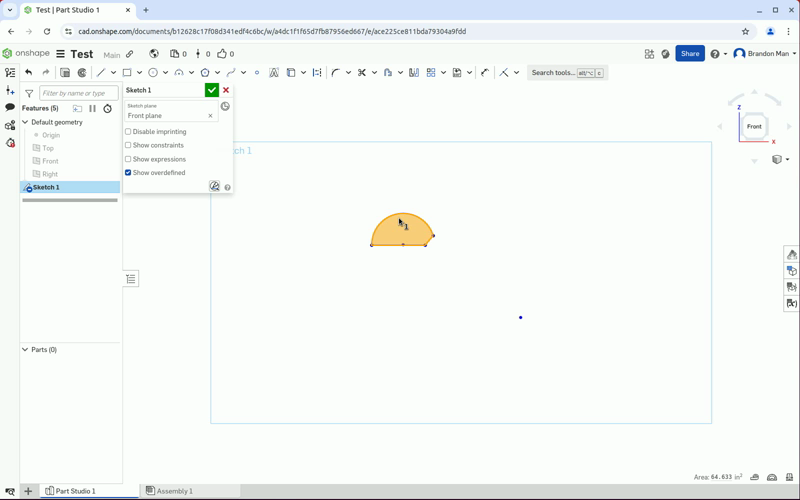
mouse_move(73, 352)
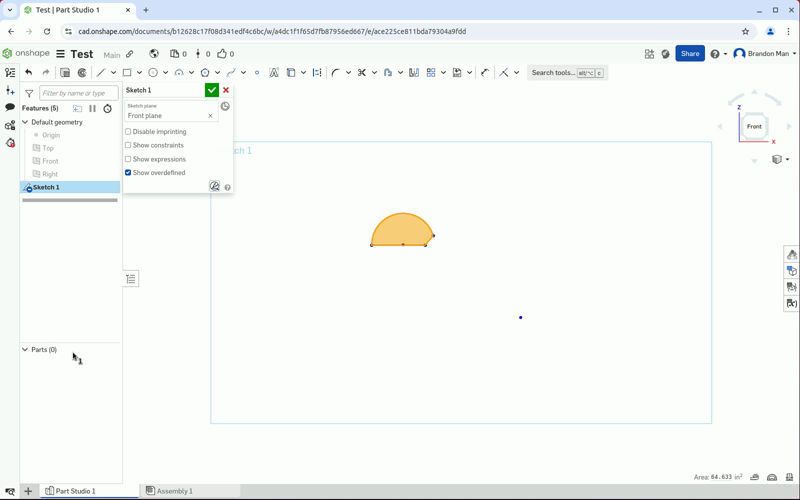
key(shift+y)
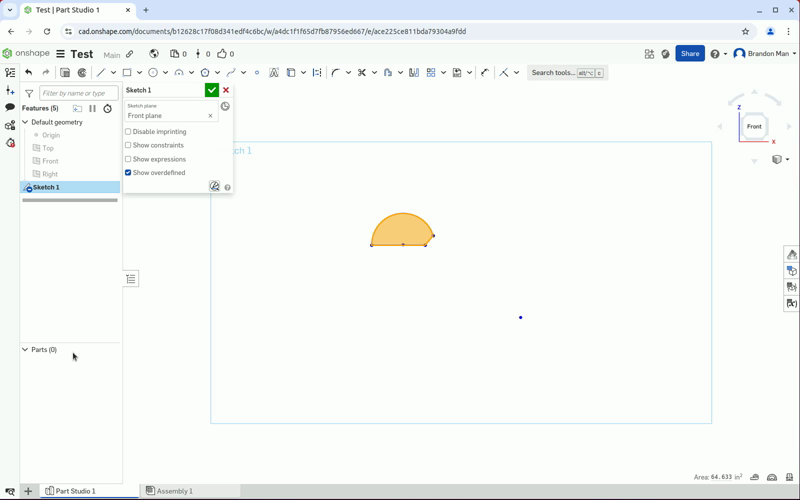
key(shift+e)
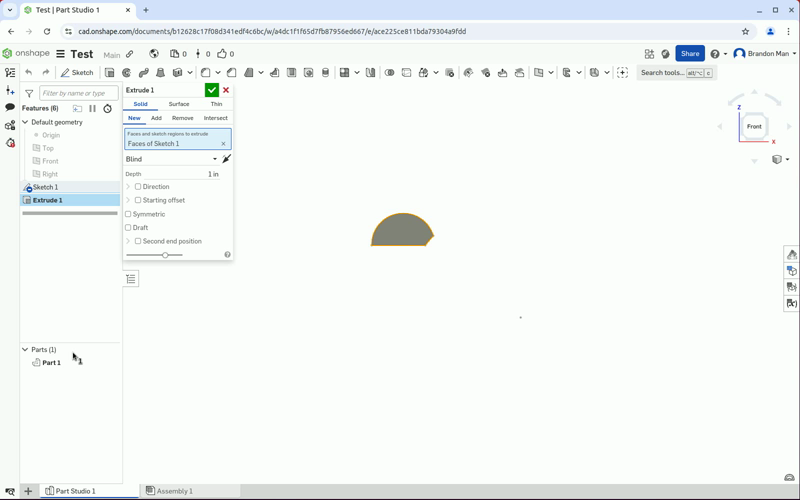
mouse_move(143, 106)
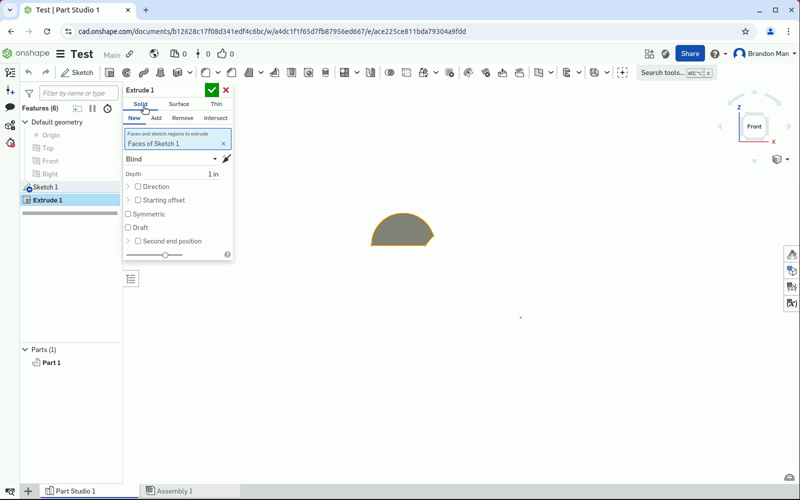
click(143, 106)
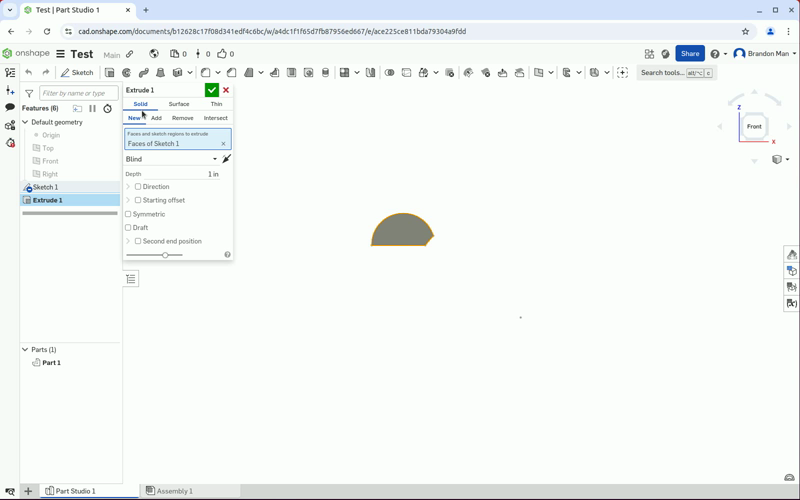
mouse_move(137, 120)
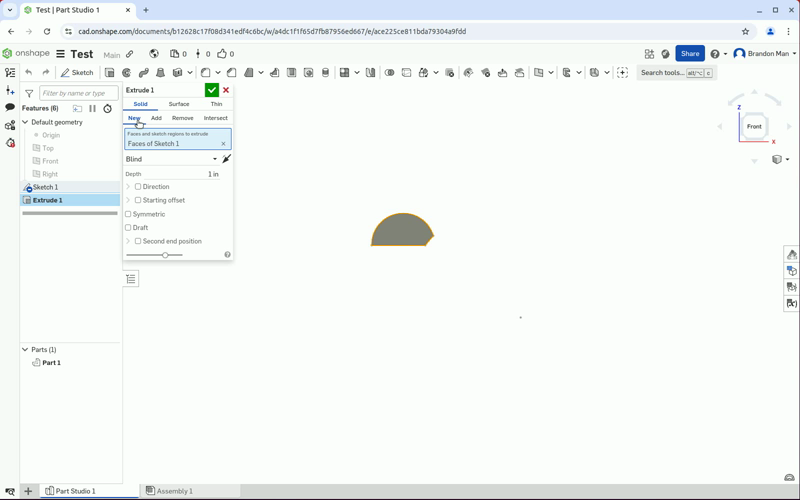
click(137, 120)
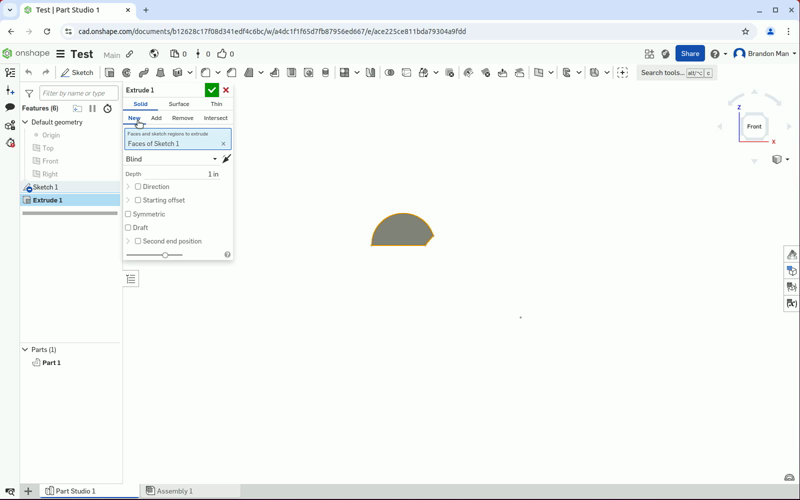
key(tab, 4)
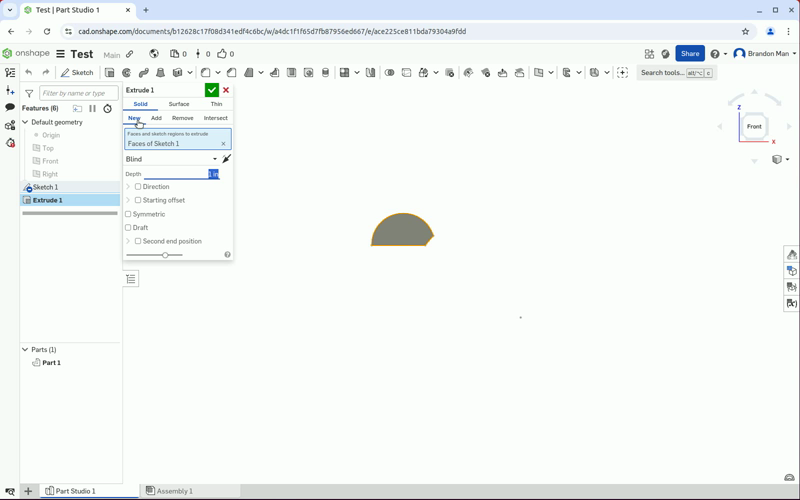
text(6.74)
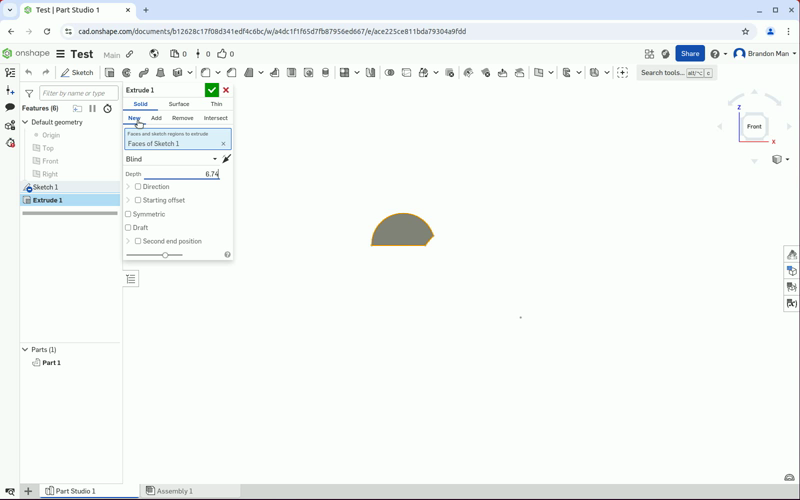
key(enter)
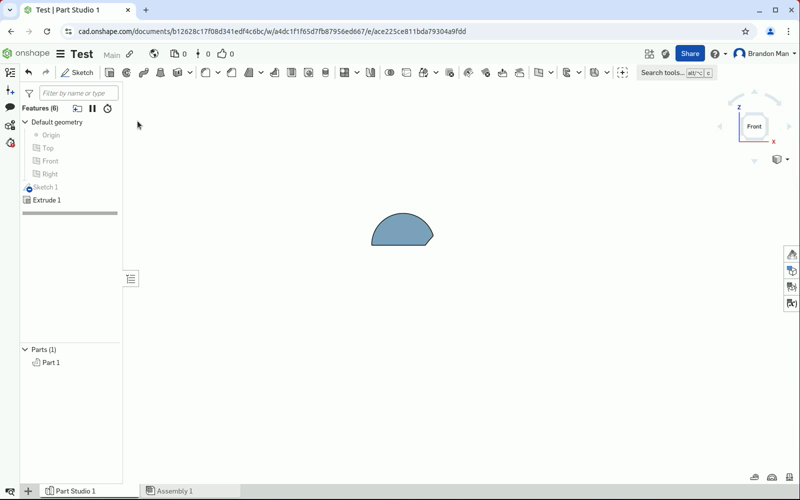
key(shift+h)
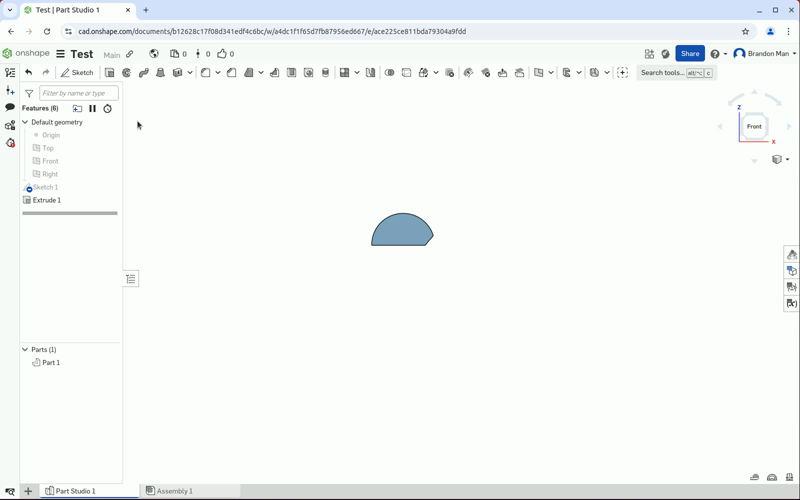
key(shift+h)
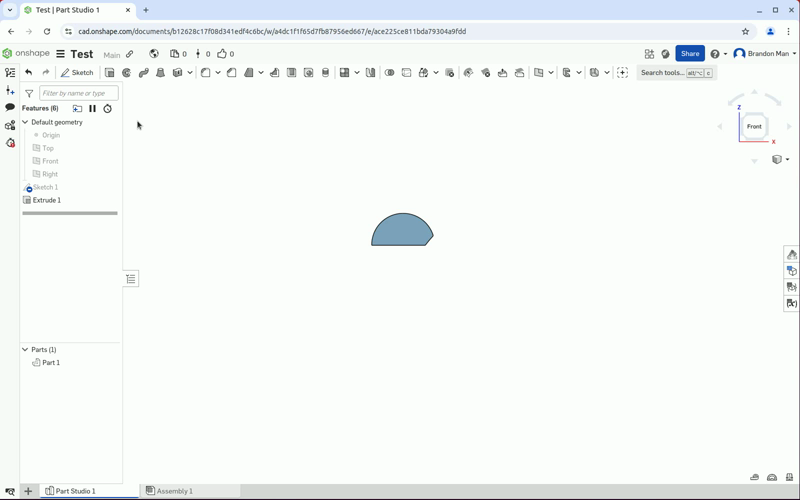
mouse_move(73, 189)
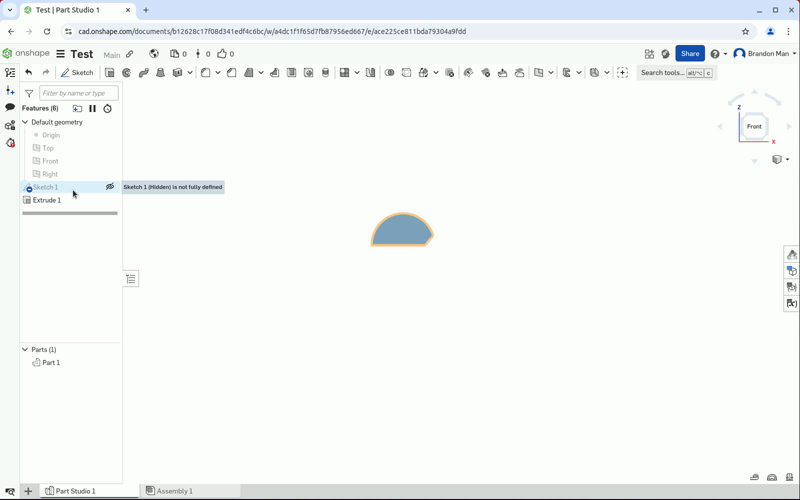
click(73, 189)
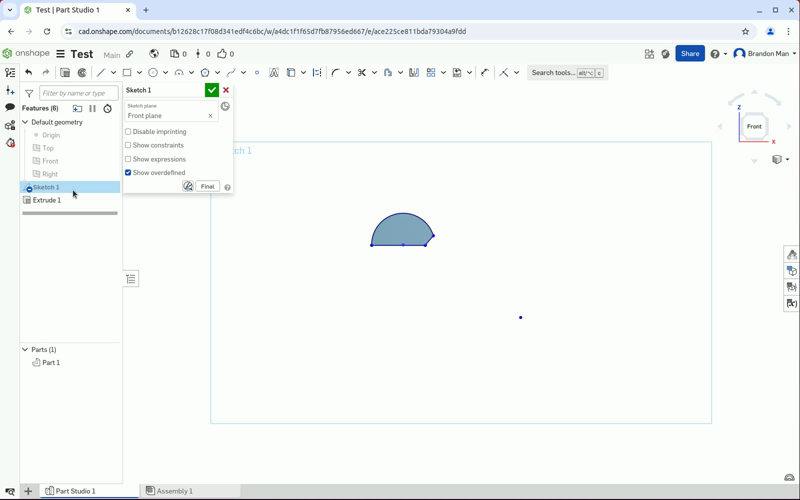
mouse_move(229, 92)
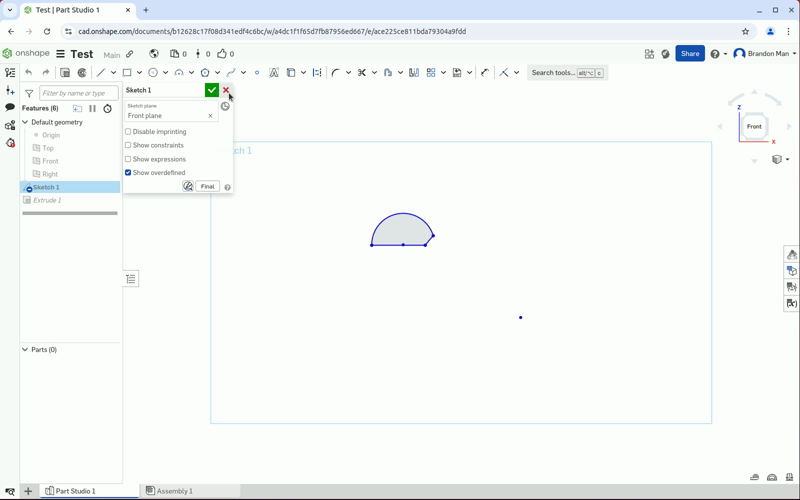
click(229, 92)
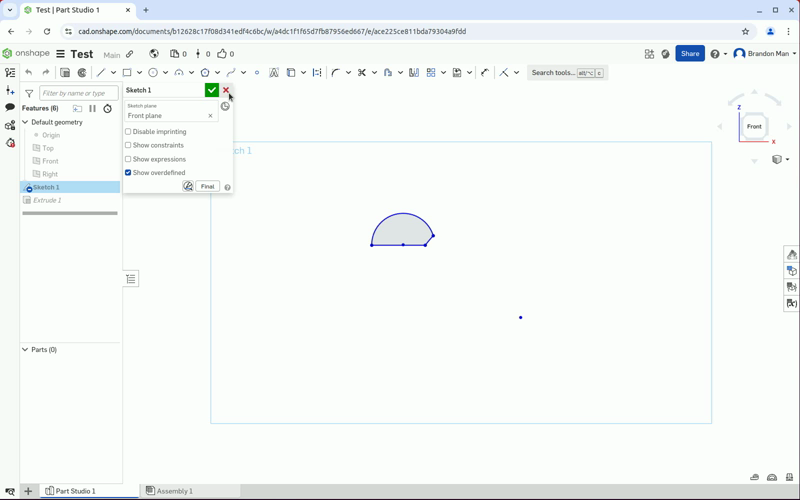
key(shift+s)
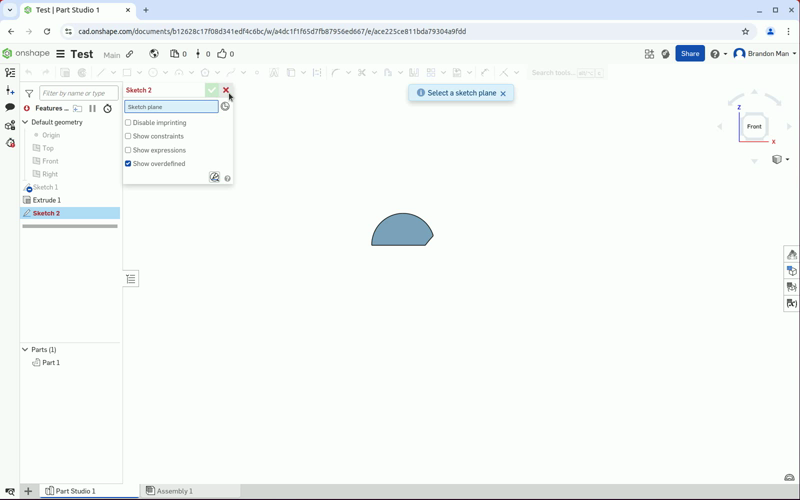
mouse_move(73, 163)
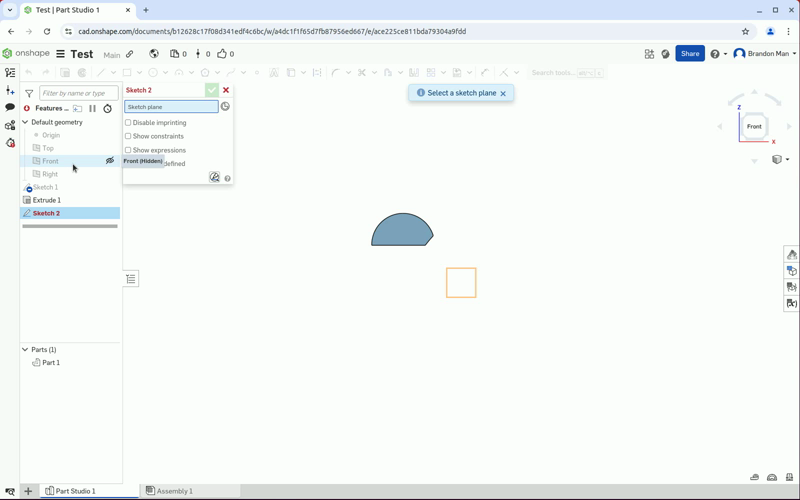
click(73, 163)
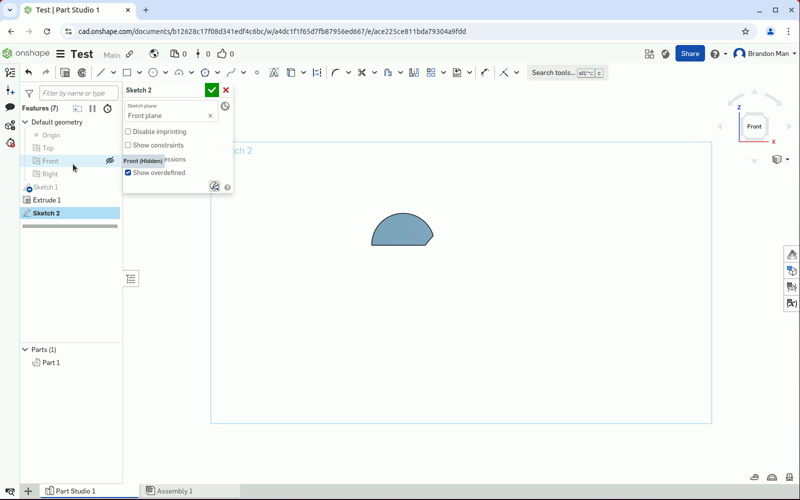
mouse_move(73, 352)
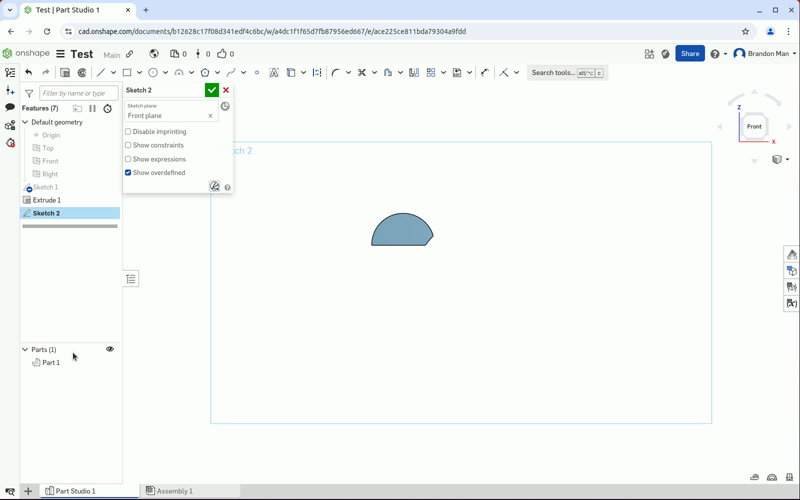
key(y)
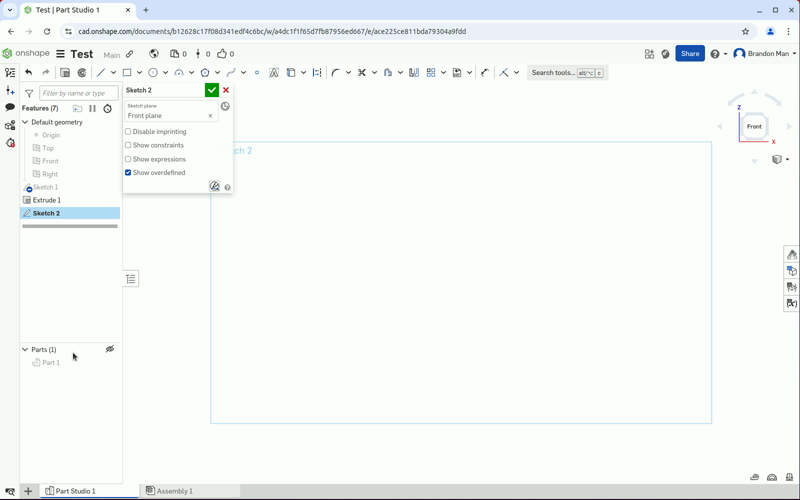
key(a)
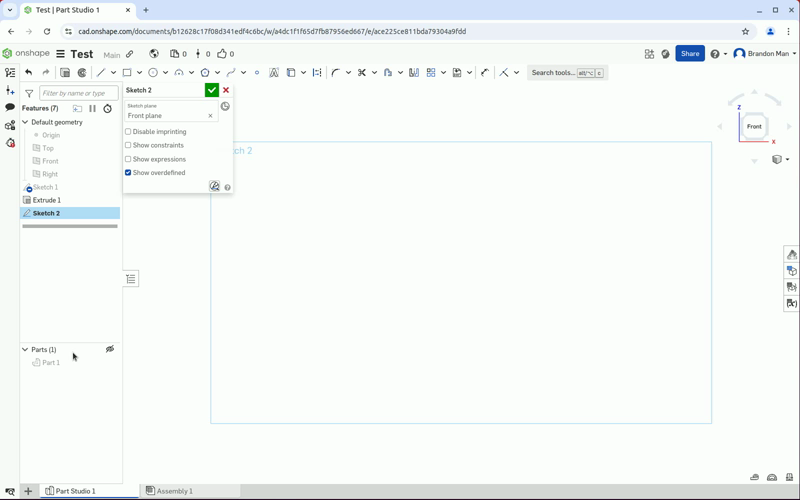
key_down(shift)
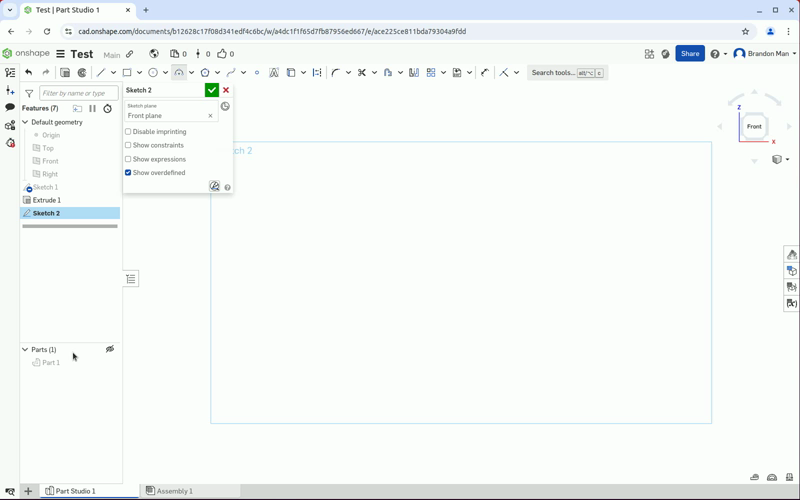
mouse_move(371, 325)
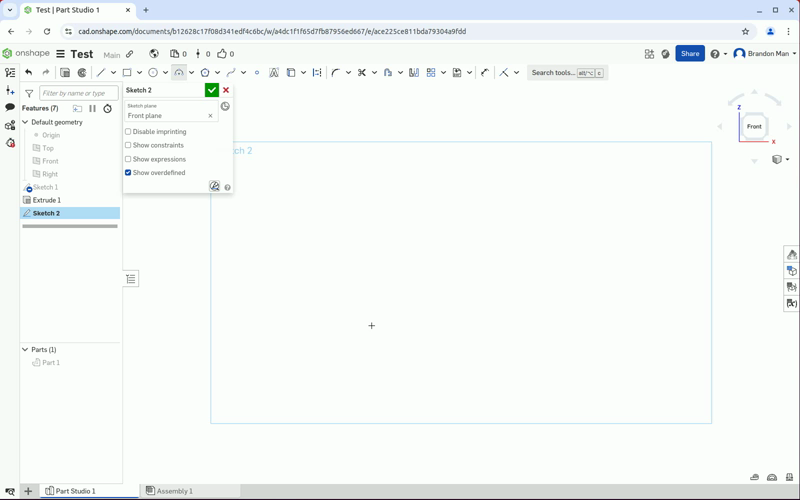
click(371, 325)
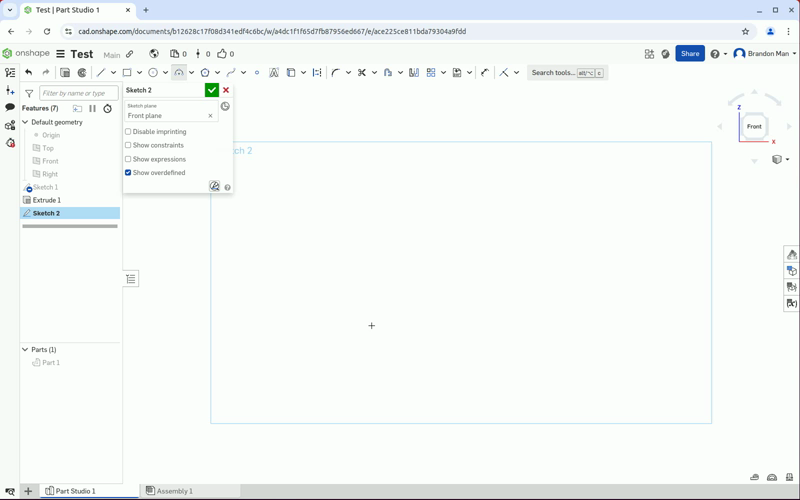
key_up(shift)
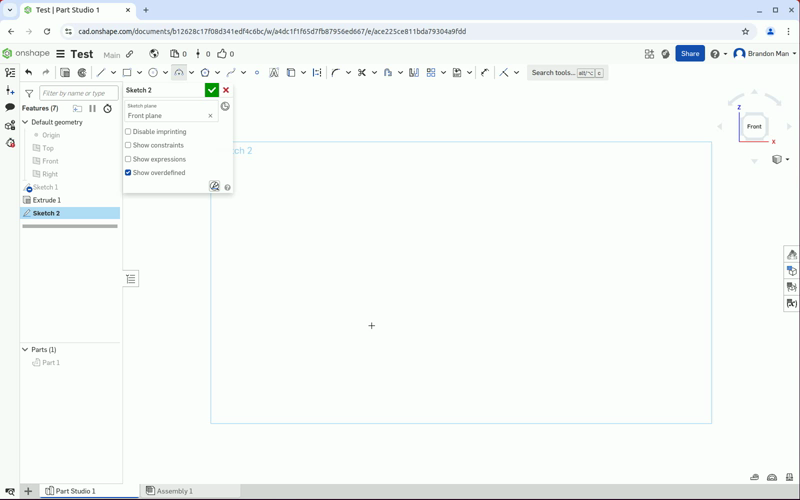
key_down(shift)
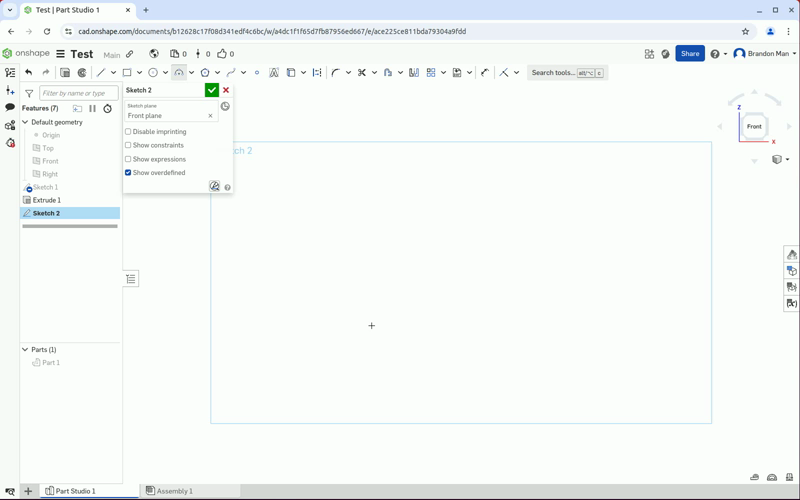
mouse_move(427, 340)
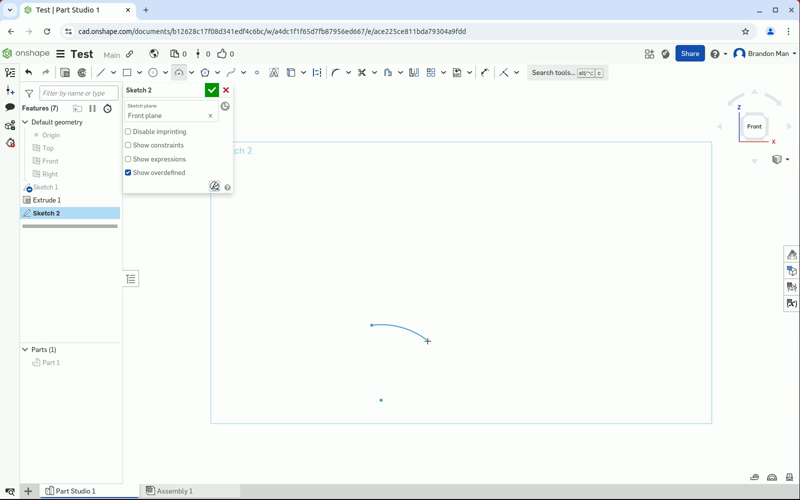
click(427, 340)
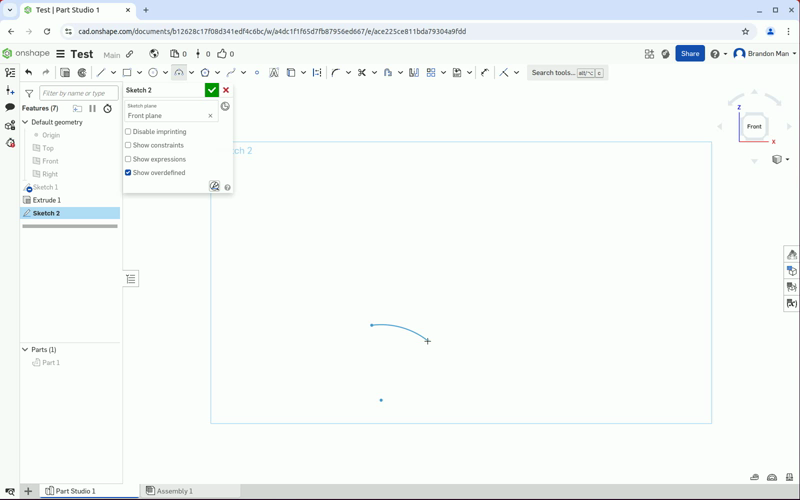
mouse_move(393, 354)
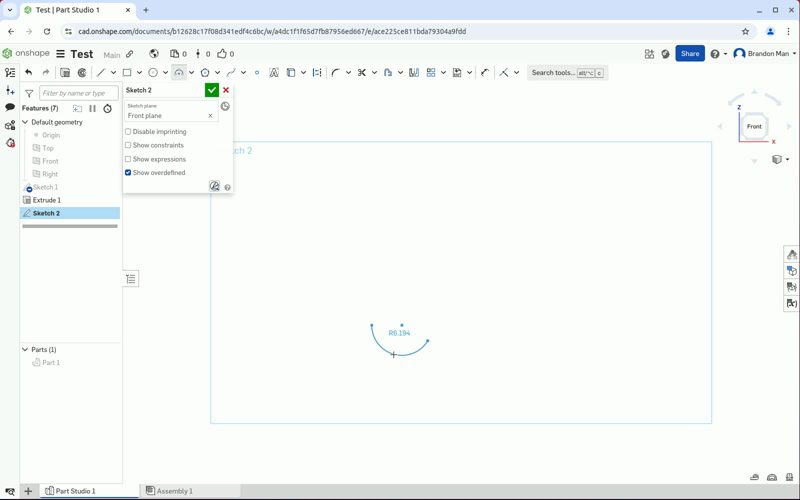
click(393, 354)
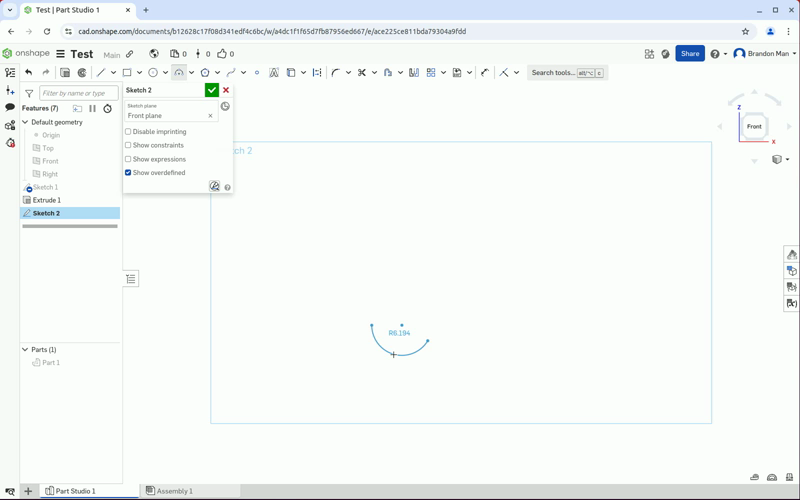
key_up(shift)
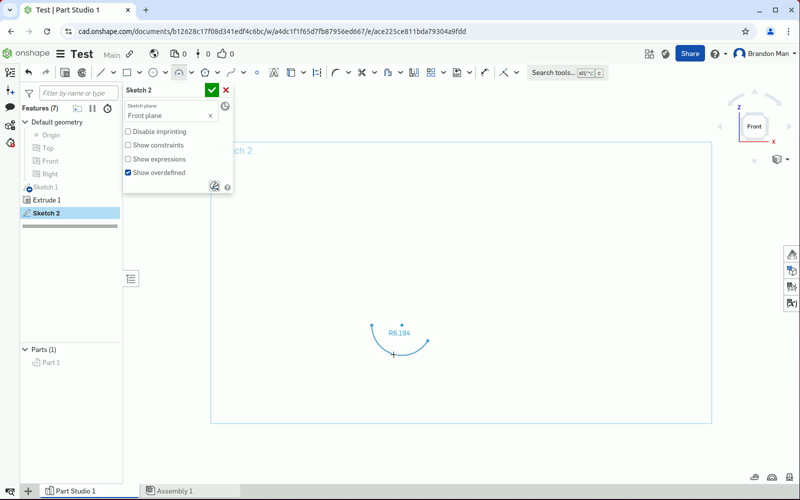
mouse_move(427, 340)
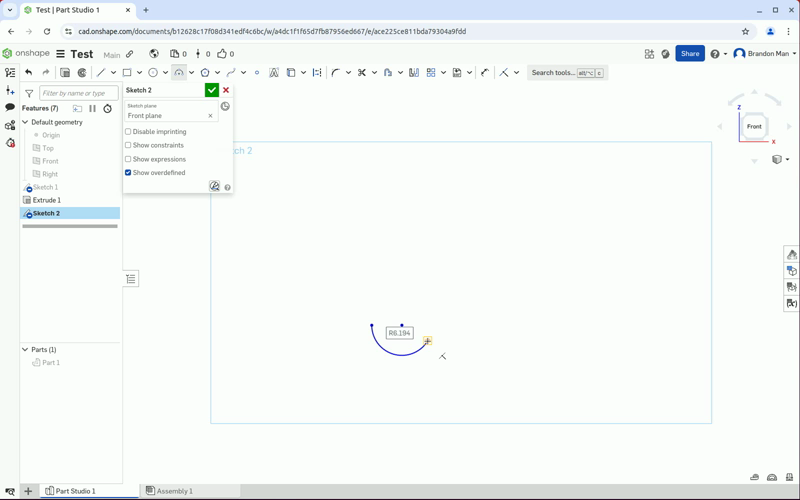
click(427, 340)
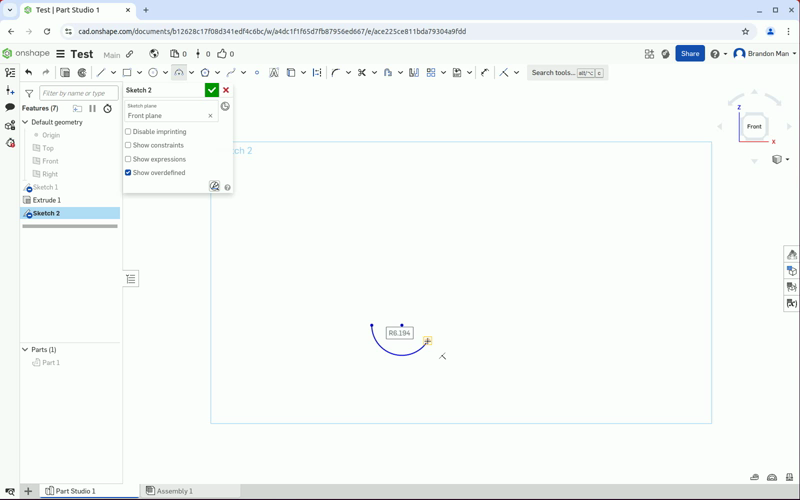
key_down(shift)
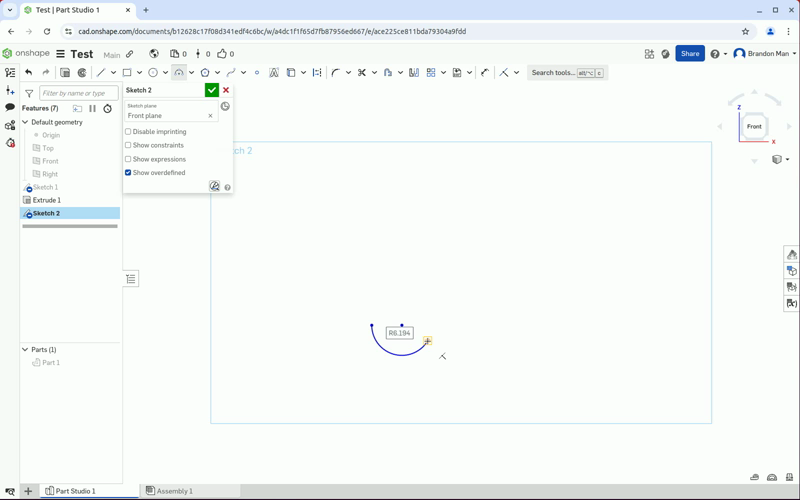
mouse_move(417, 325)
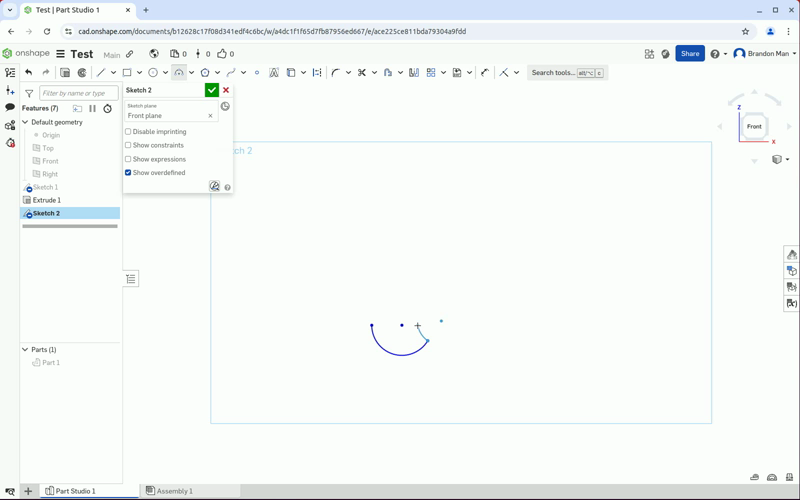
click(417, 325)
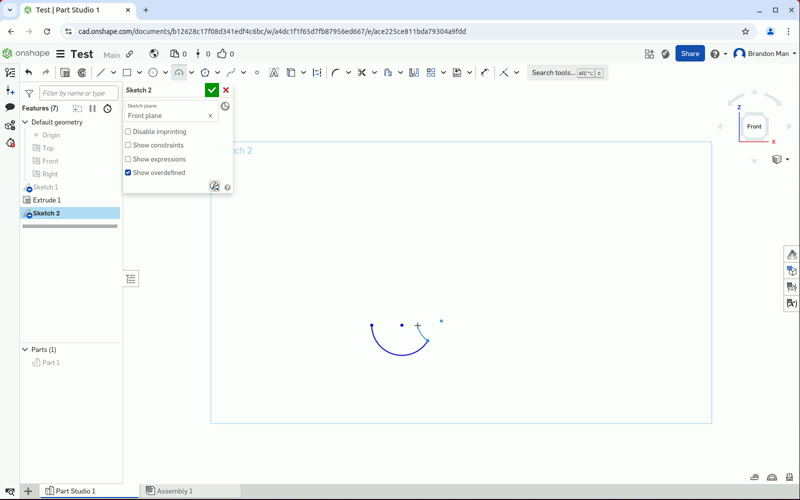
mouse_move(422, 333)
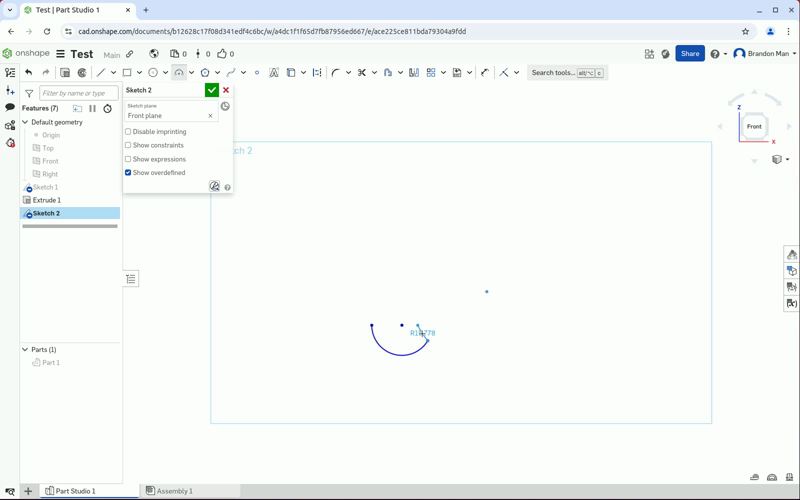
click(422, 333)
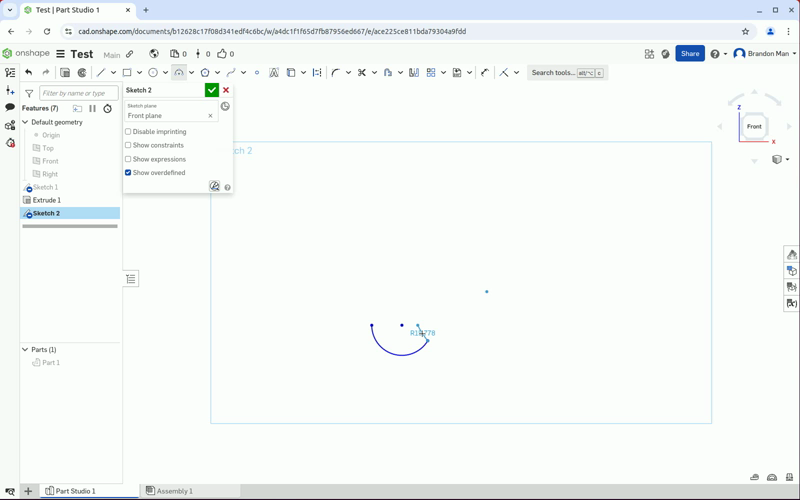
key_up(shift)
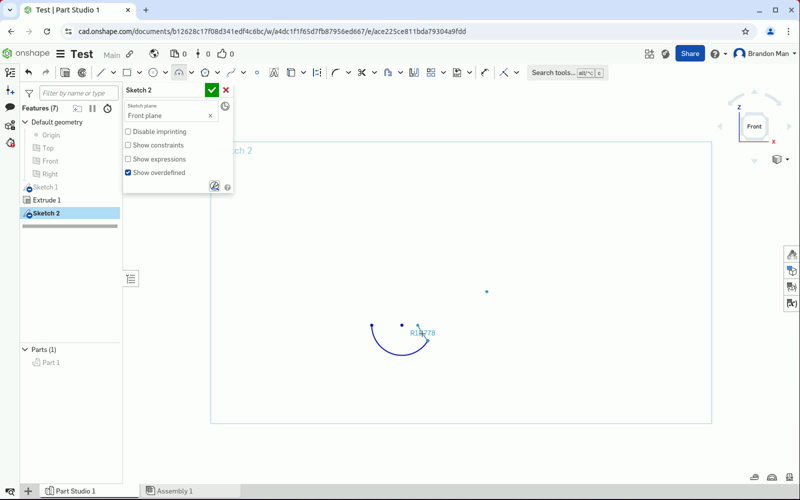
key(esc)
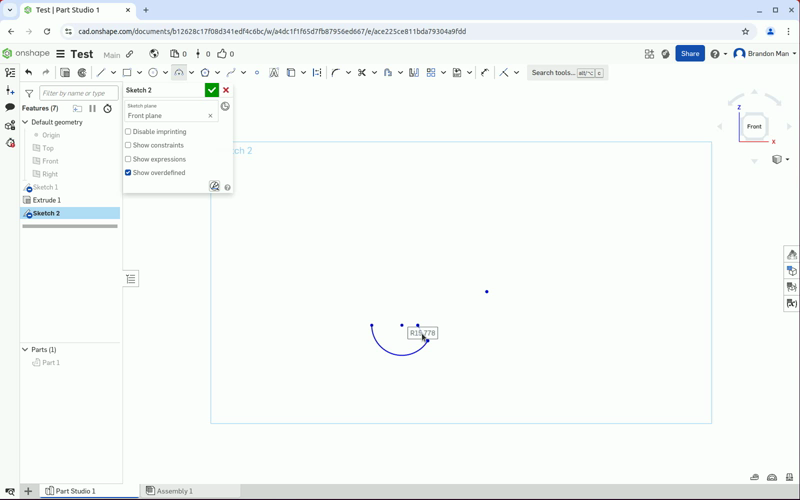
key(l)
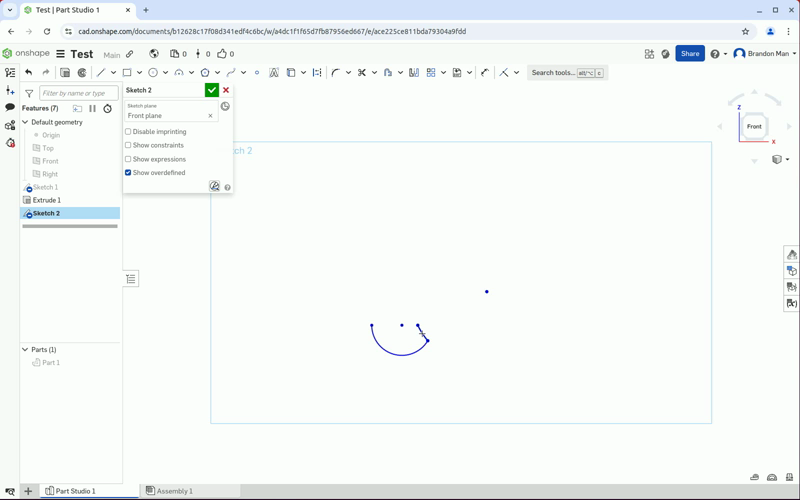
mouse_move(417, 325)
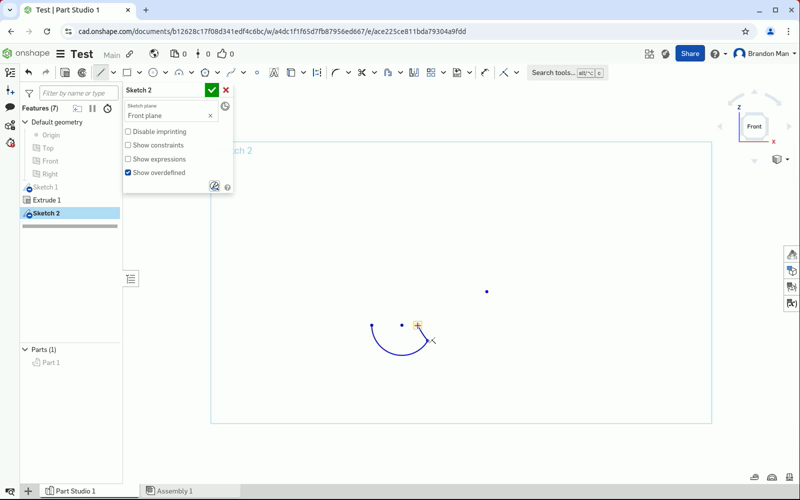
click(417, 325)
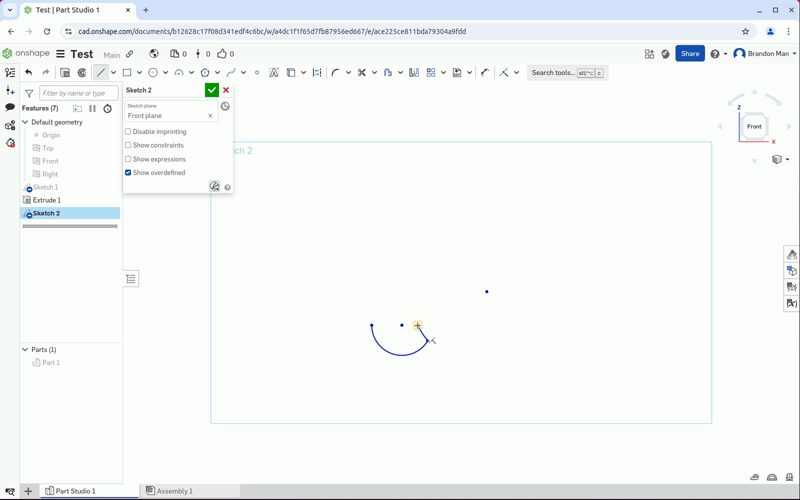
mouse_move(447, 325)
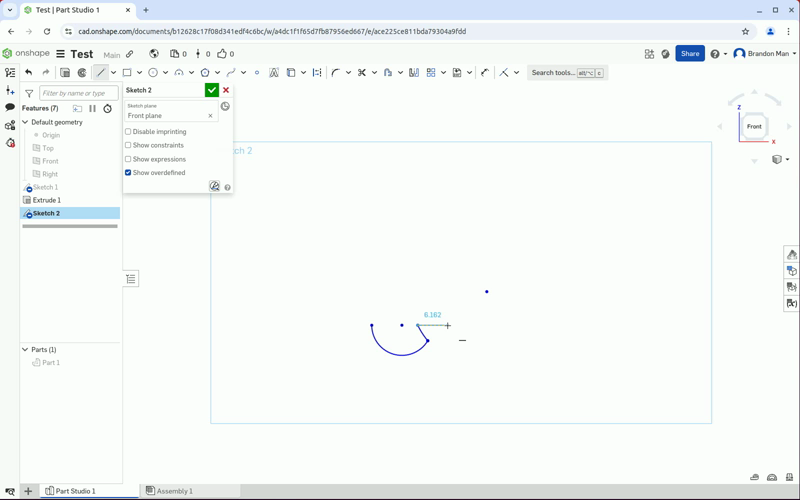
key_down(shift)
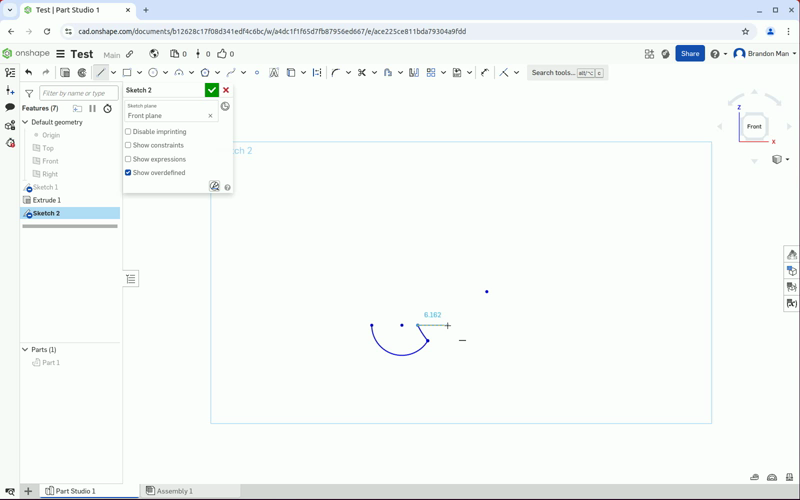
mouse_move(371, 325)
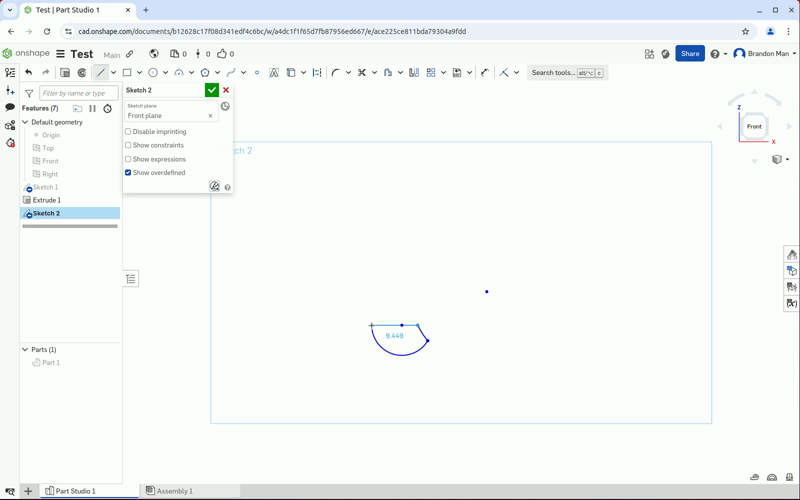
key_up(shift)
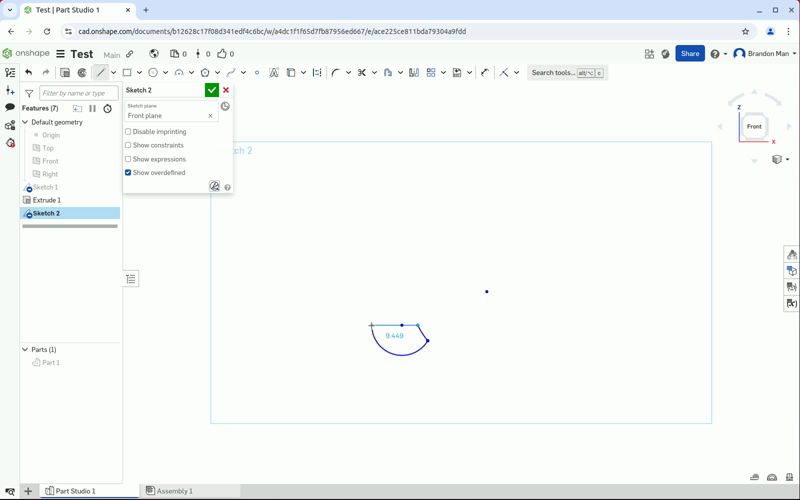
click(371, 325)
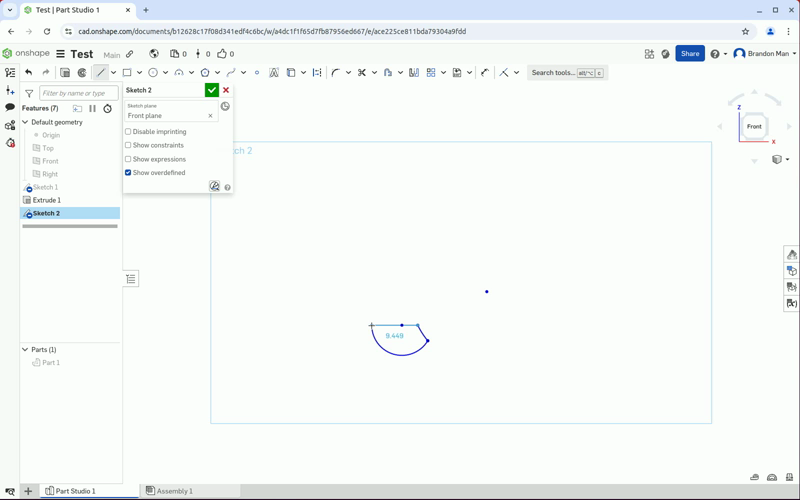
key(esc)
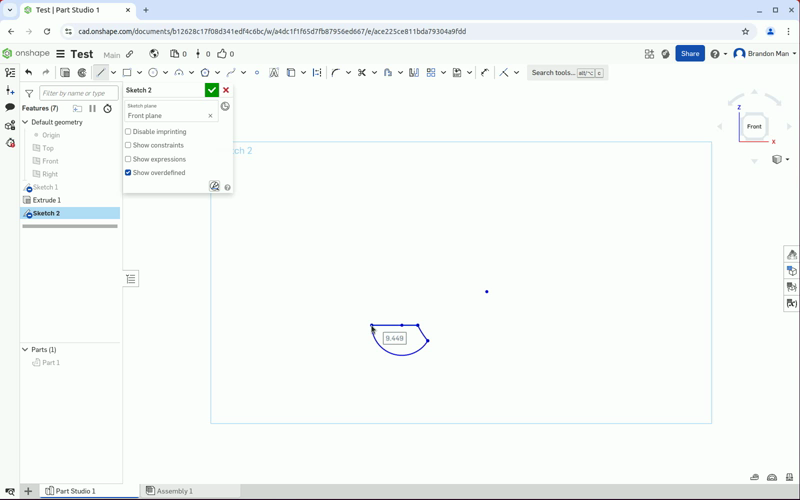
mouse_move(377, 329)
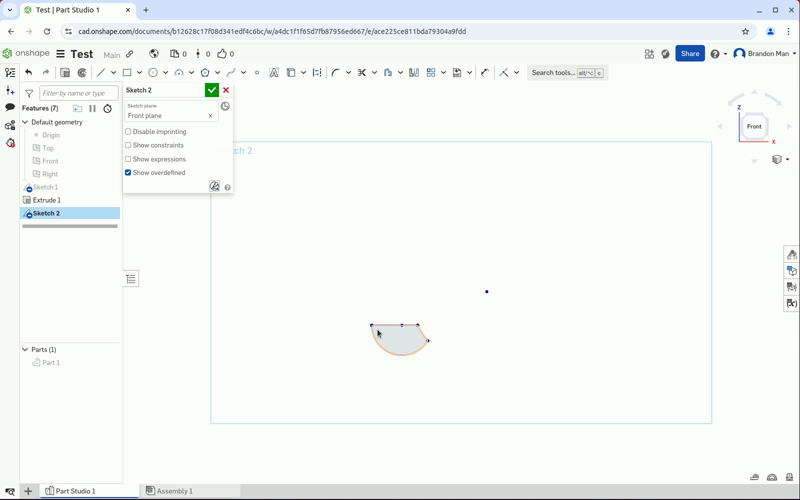
scroll(6)
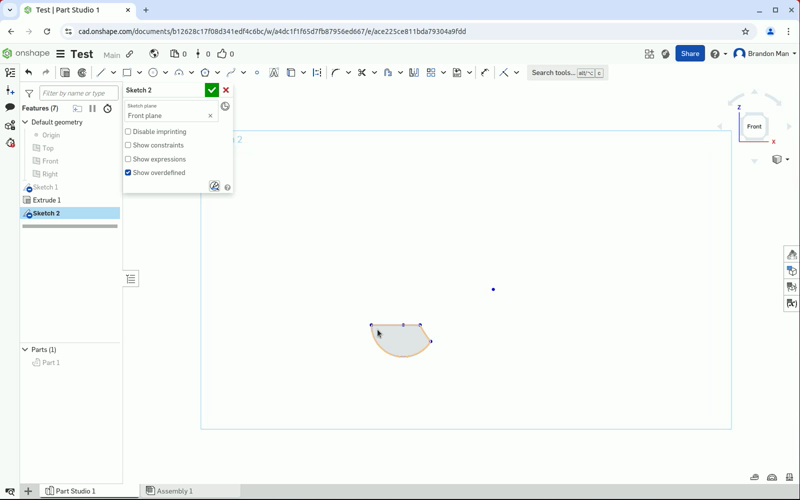
scroll(6)
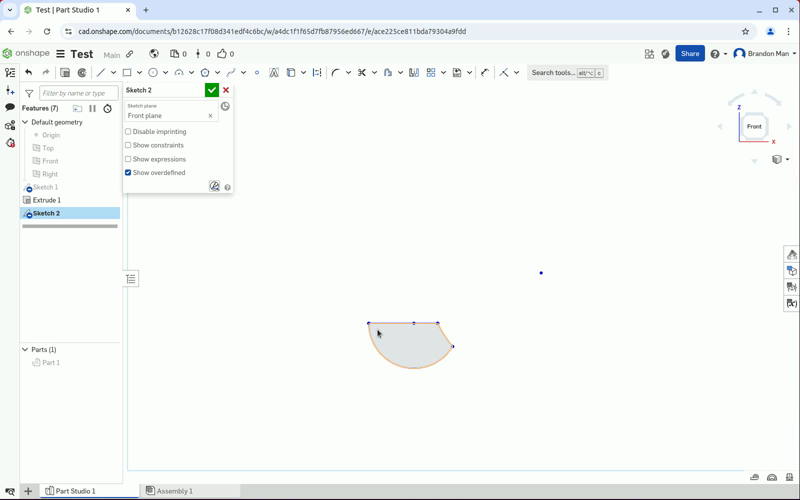
scroll(6)
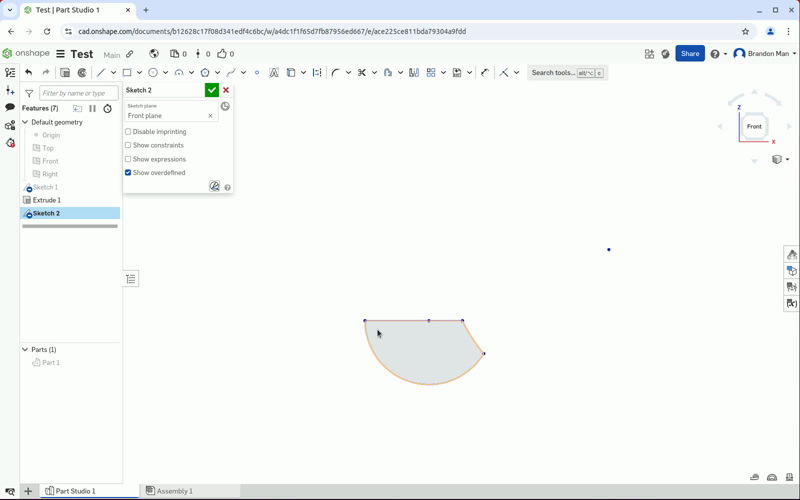
scroll(6)
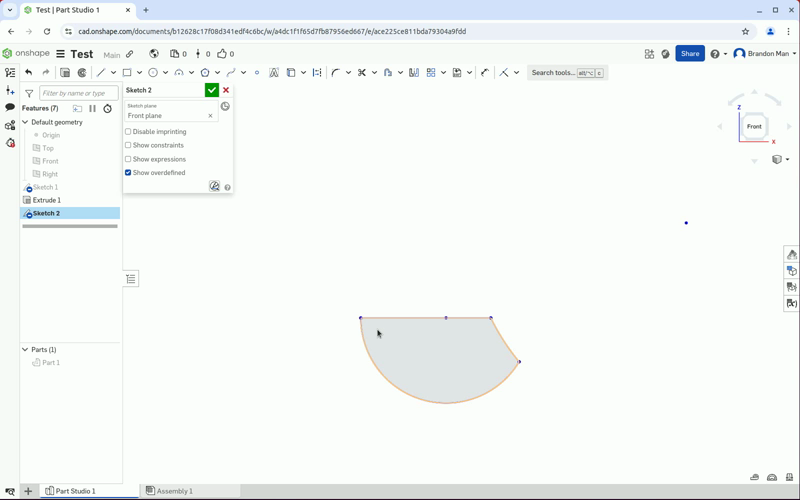
scroll(6)
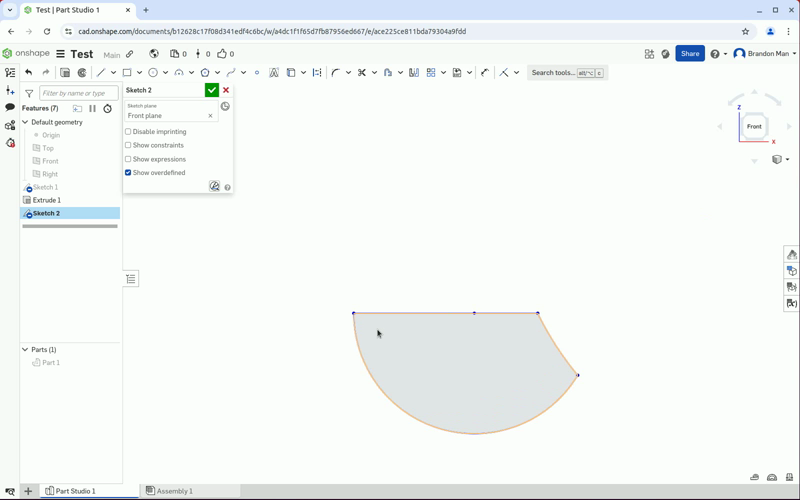
scroll(6)
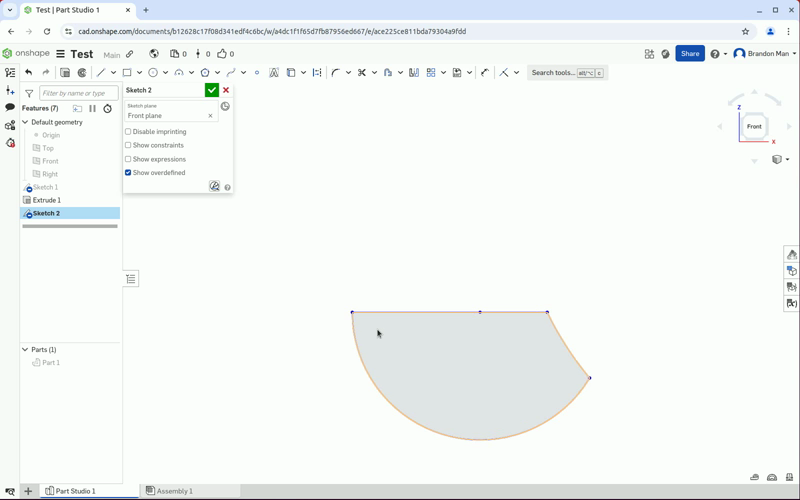
scroll(6)
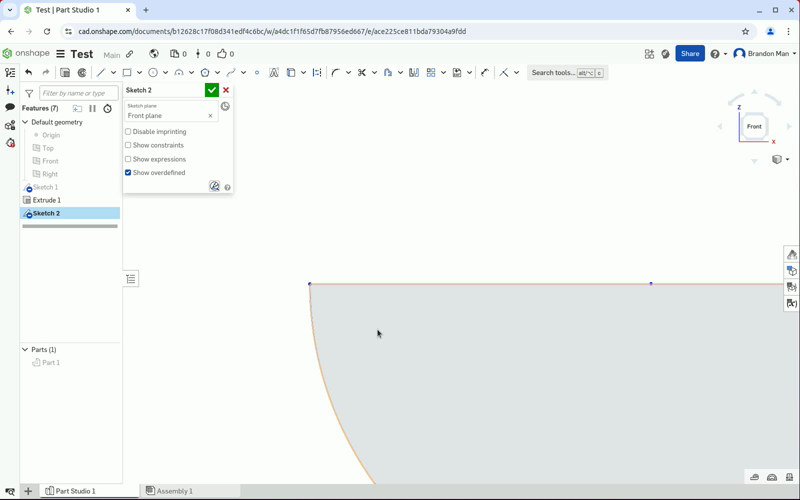
click(377, 329)
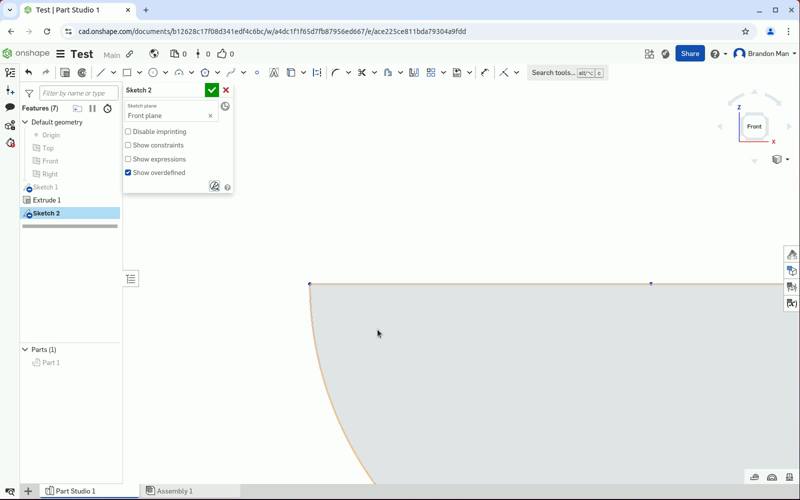
scroll(-6)
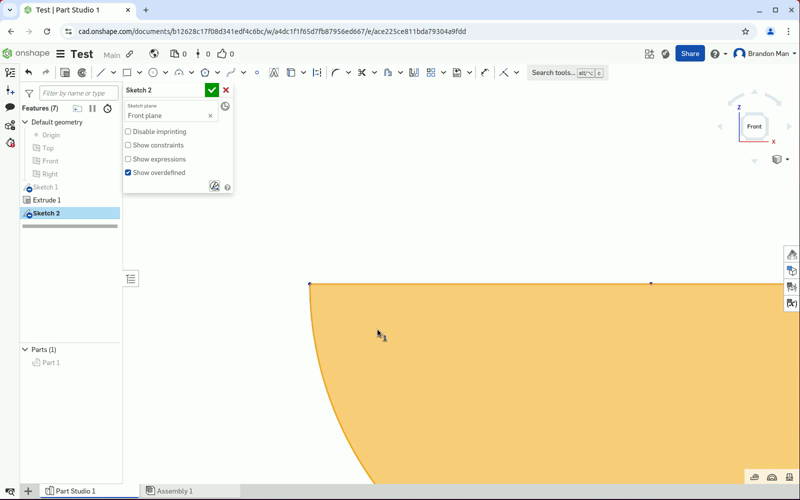
scroll(-6)
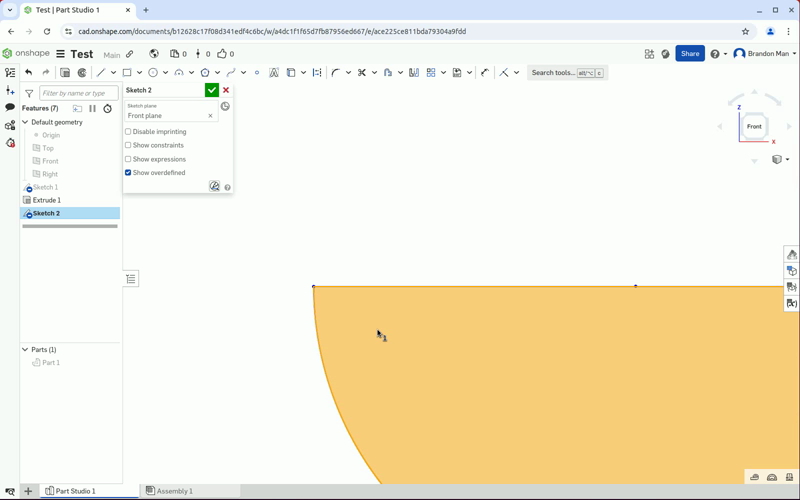
scroll(-6)
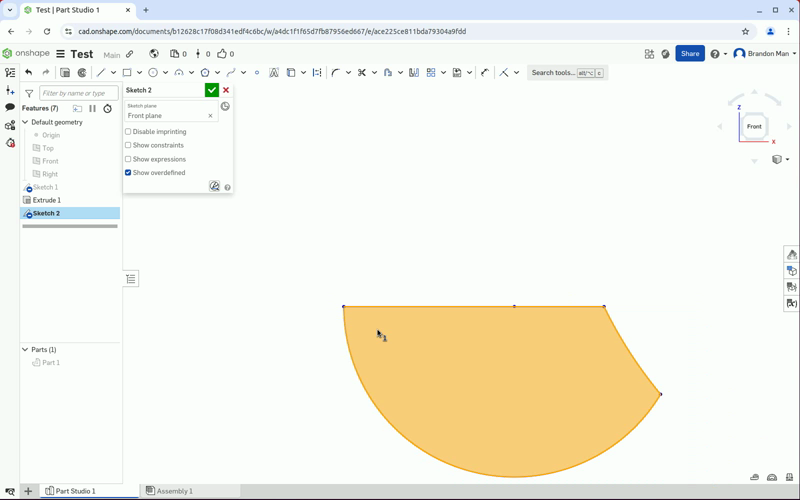
scroll(-6)
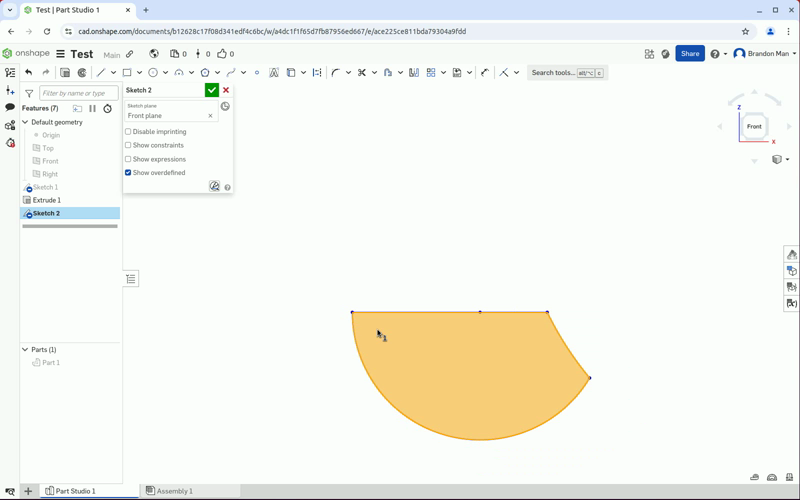
scroll(-6)
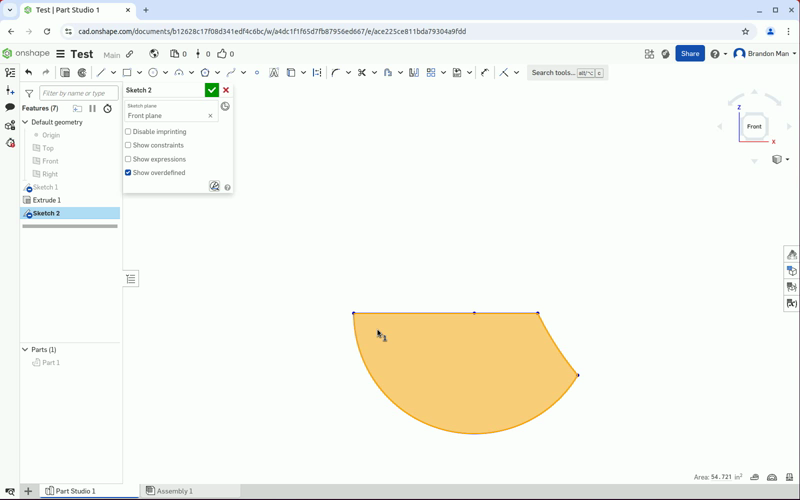
scroll(-6)
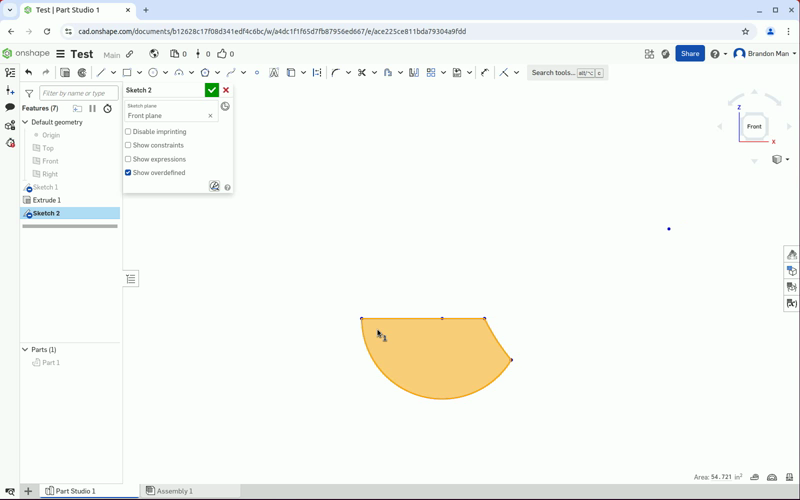
scroll(-6)
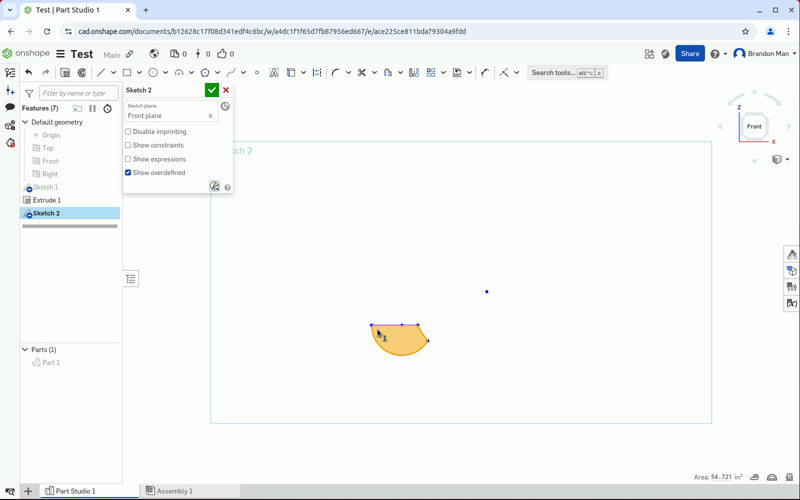
mouse_move(73, 352)
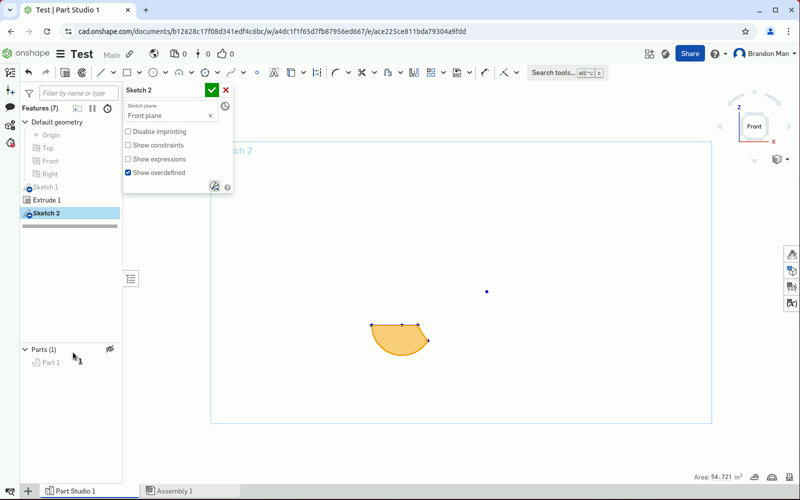
key(shift+y)
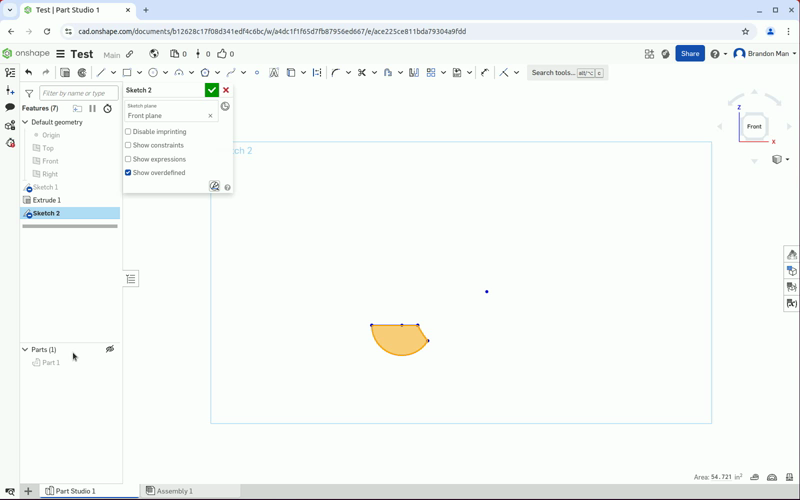
key(shift+e)
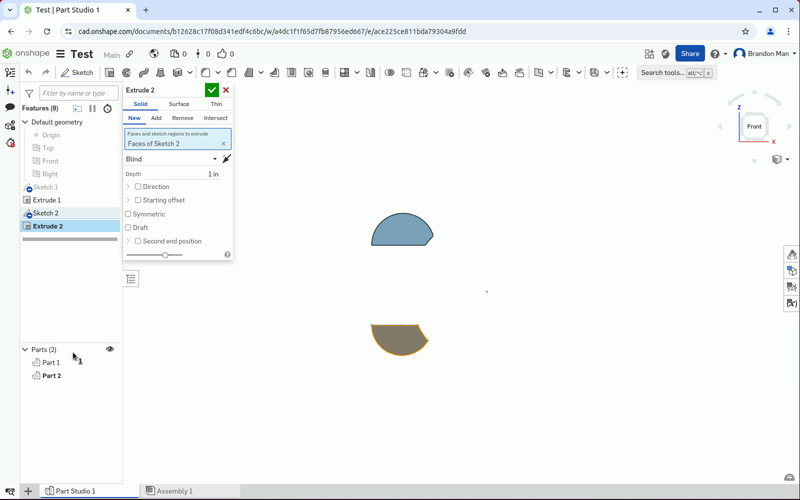
mouse_move(143, 106)
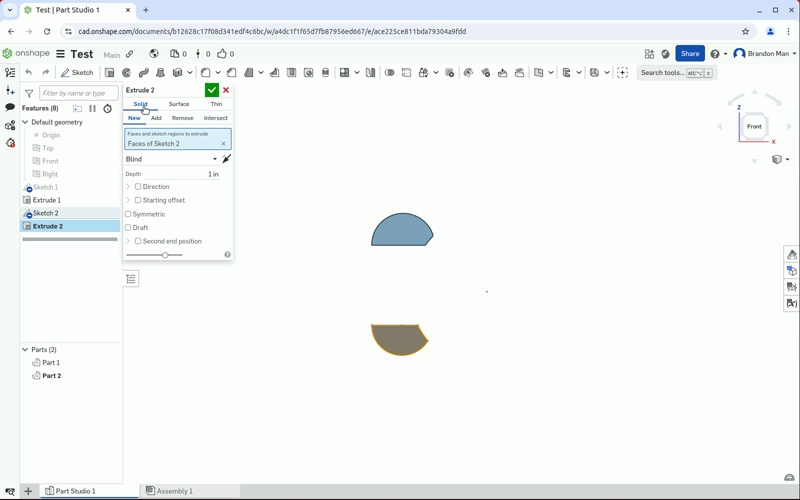
click(143, 106)
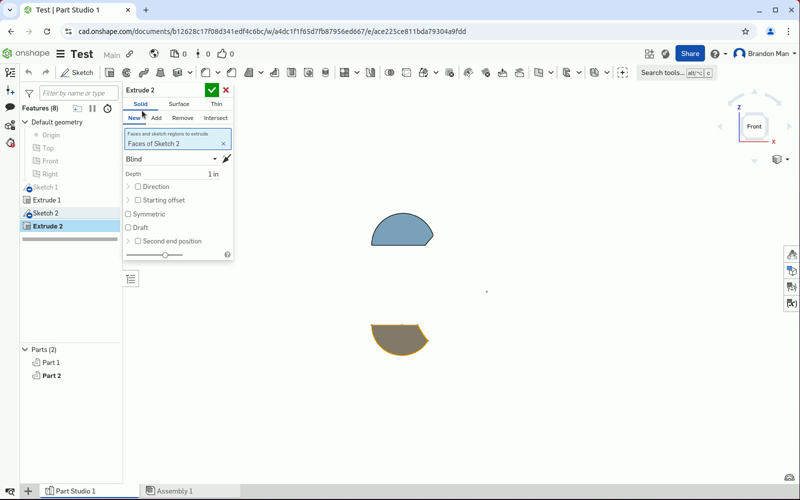
mouse_move(137, 120)
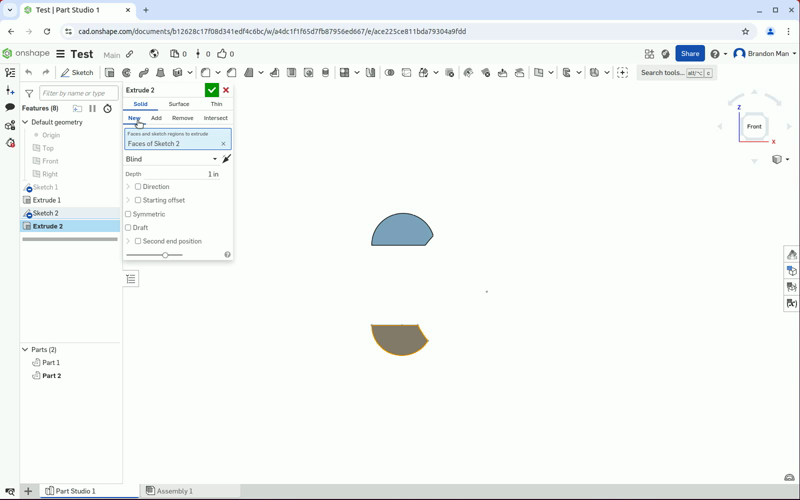
click(137, 120)
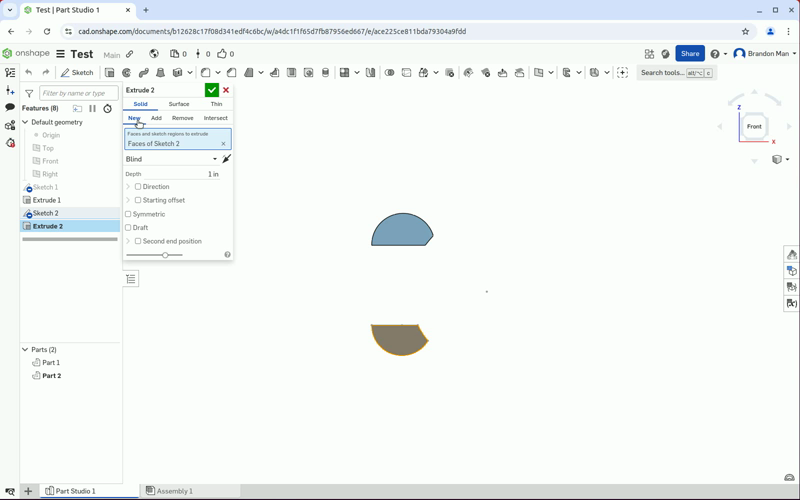
key(tab, 4)
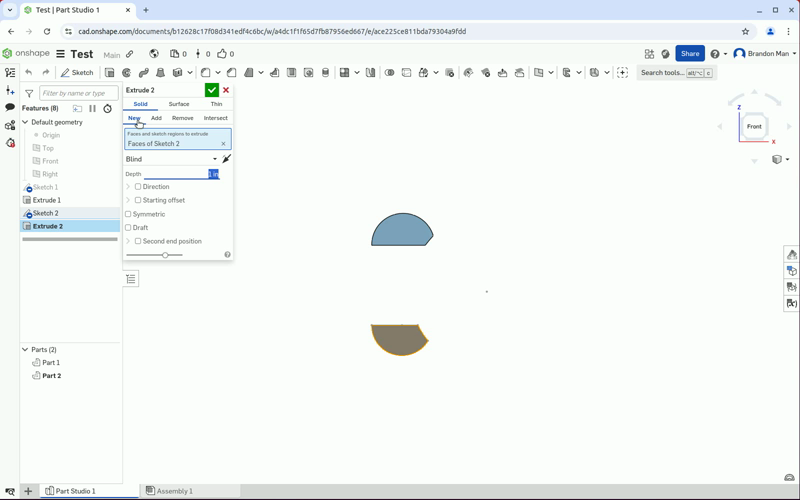
text(6.74)
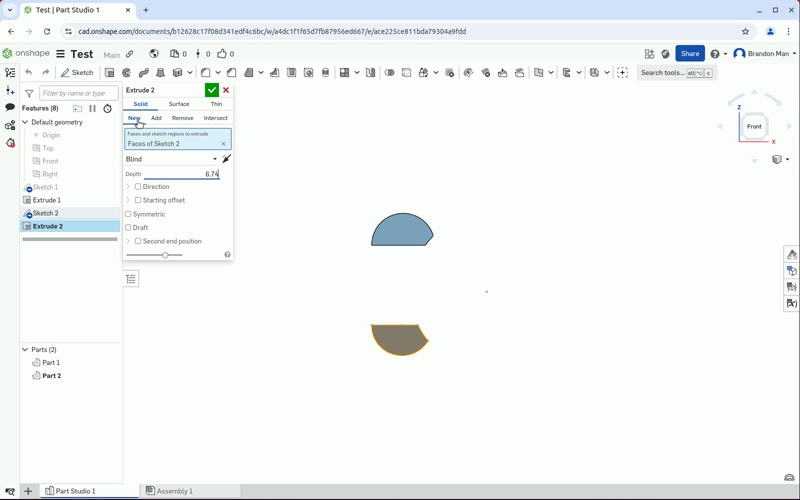
key(enter)
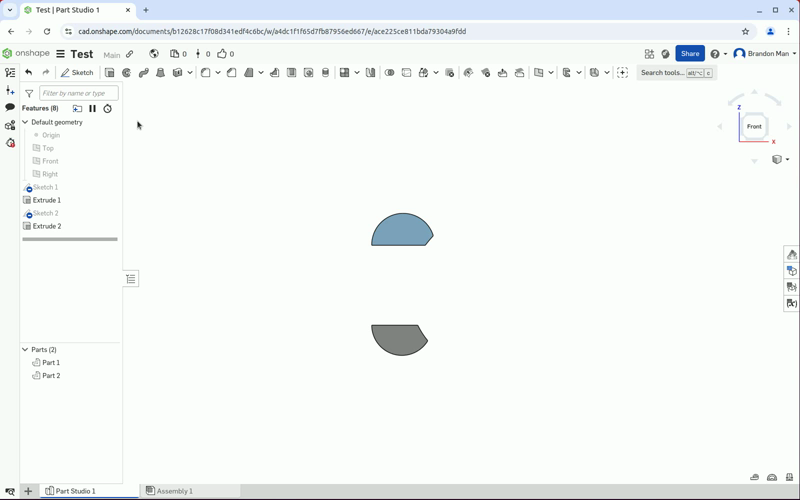
key(shift+h)
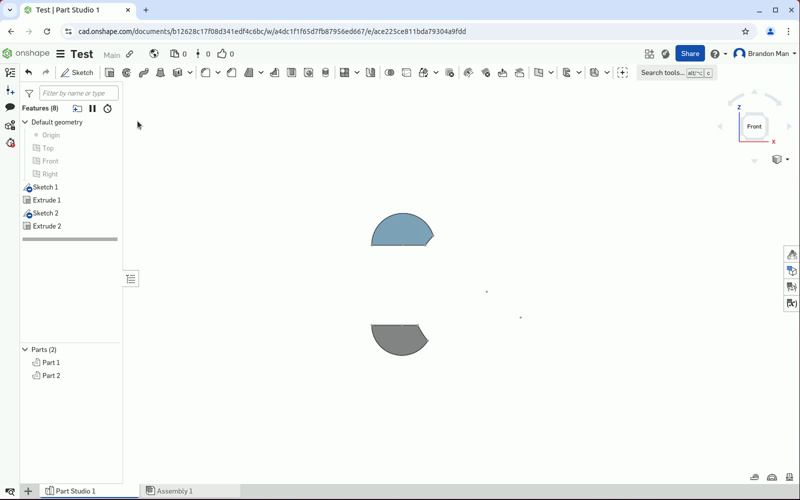
key(shift+h)
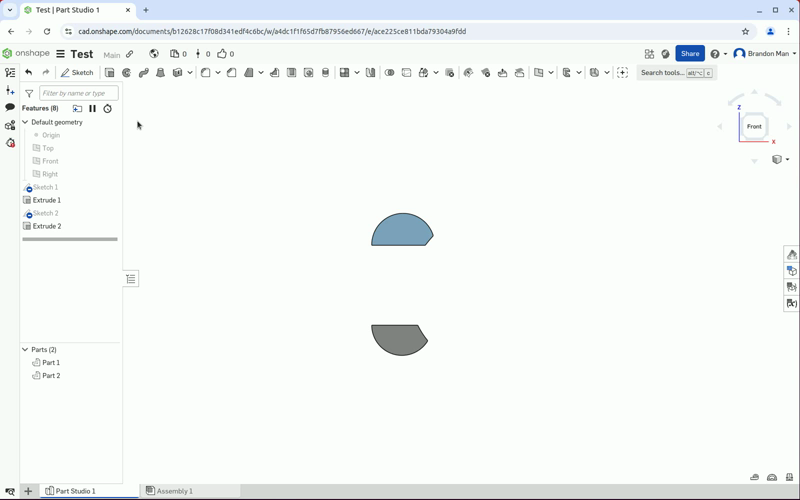
mouse_move(73, 189)
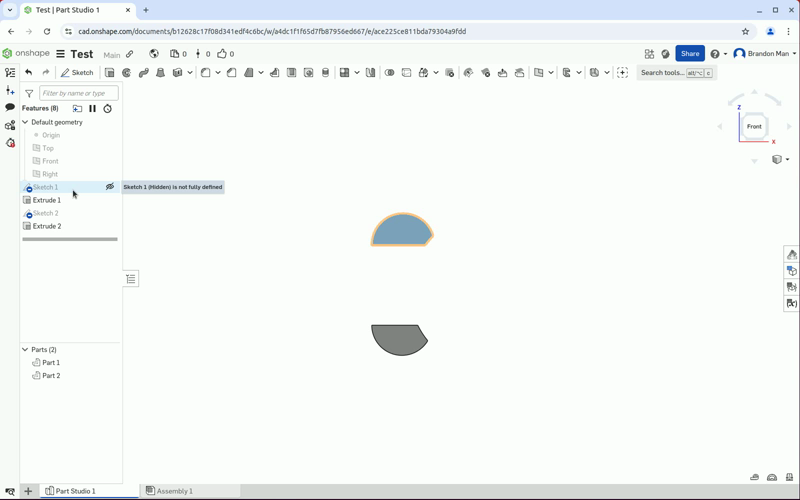
click(73, 189)
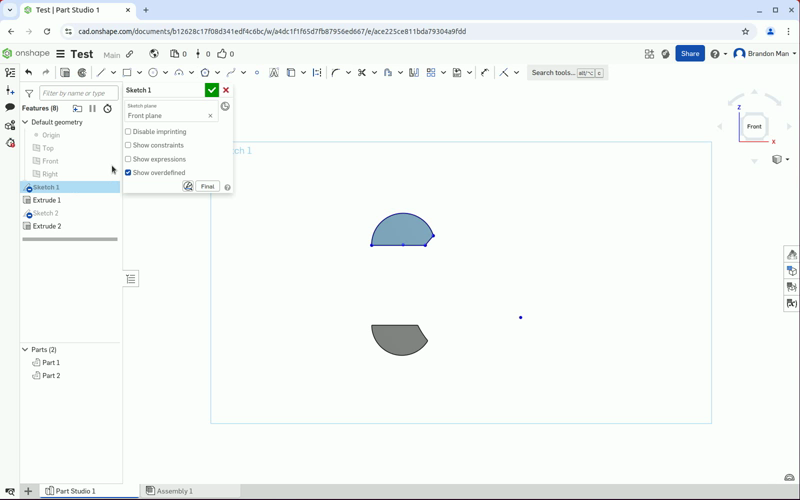
mouse_move(229, 92)
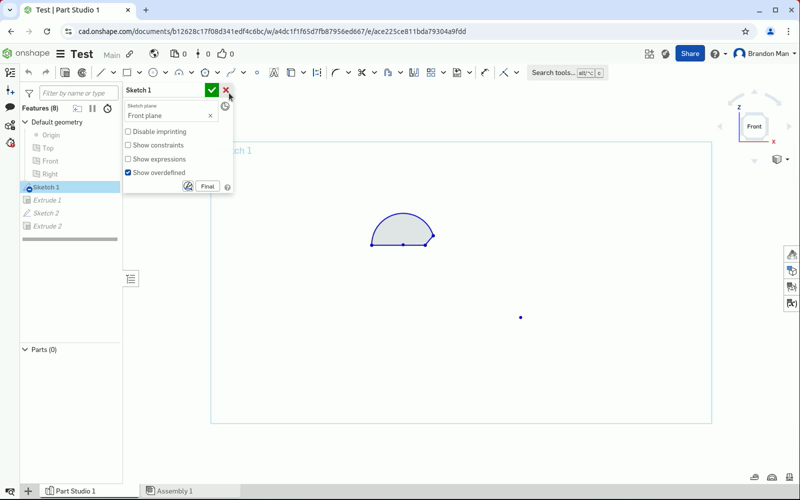
click(229, 92)
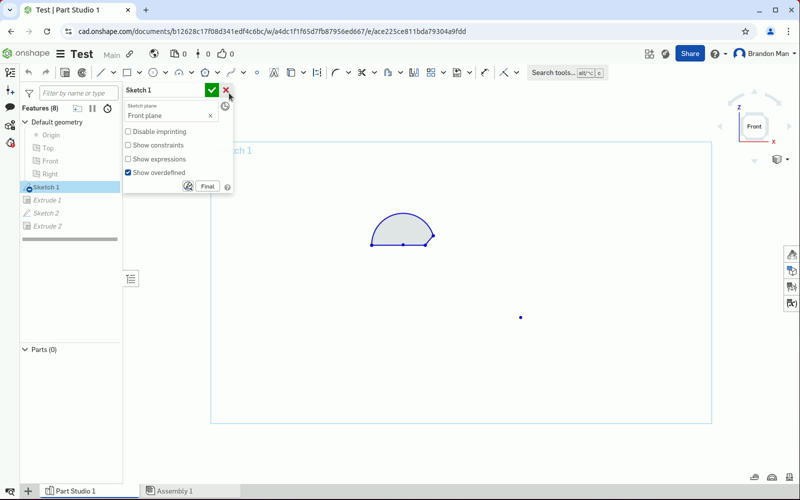
key(shift+s)
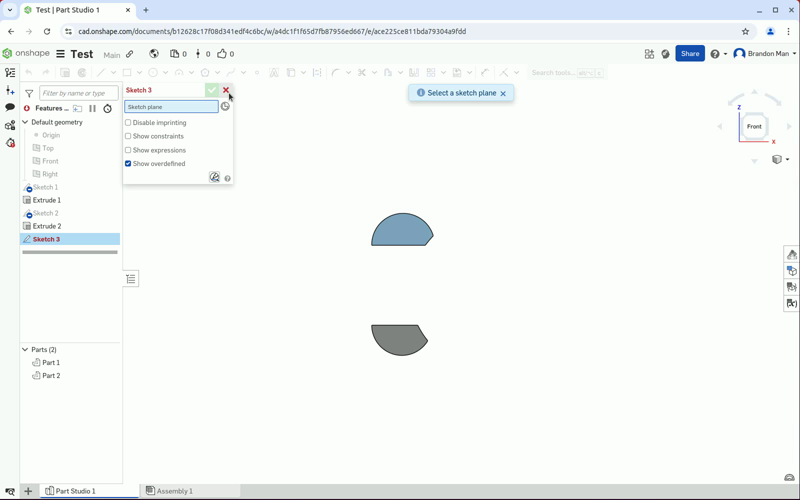
mouse_move(73, 163)
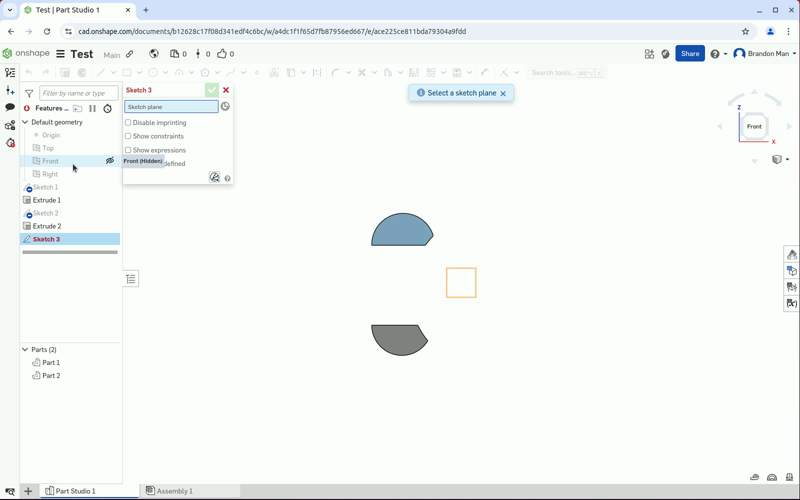
click(73, 163)
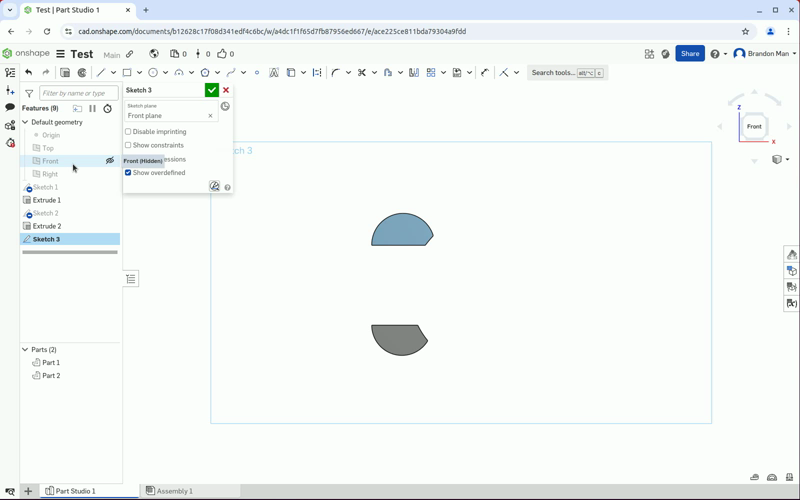
mouse_move(73, 352)
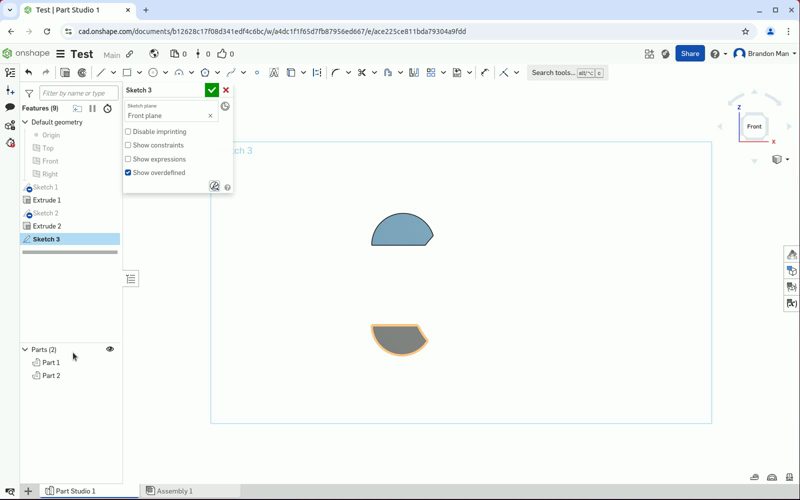
key(y)
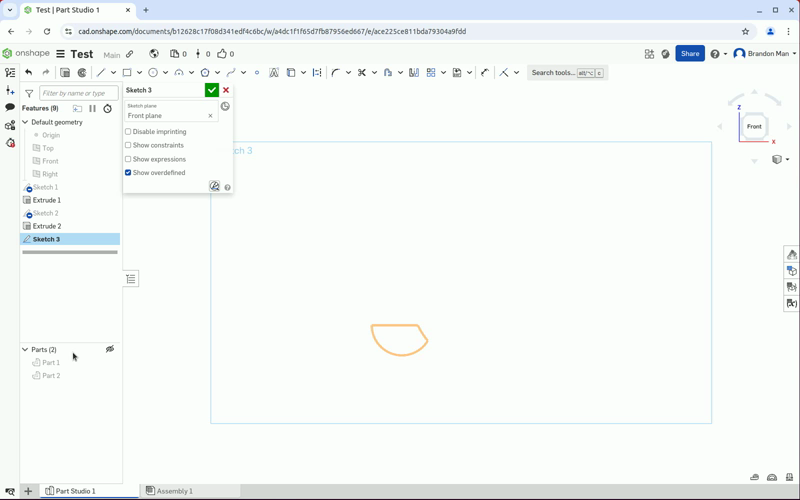
key(l)
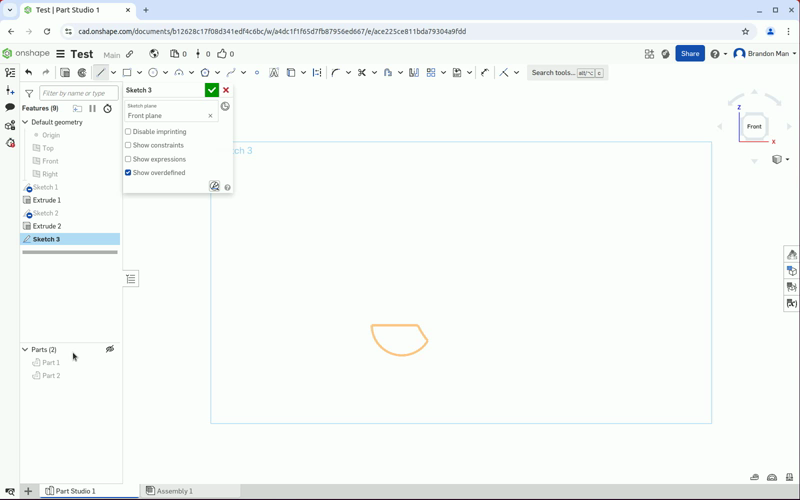
key_down(shift)
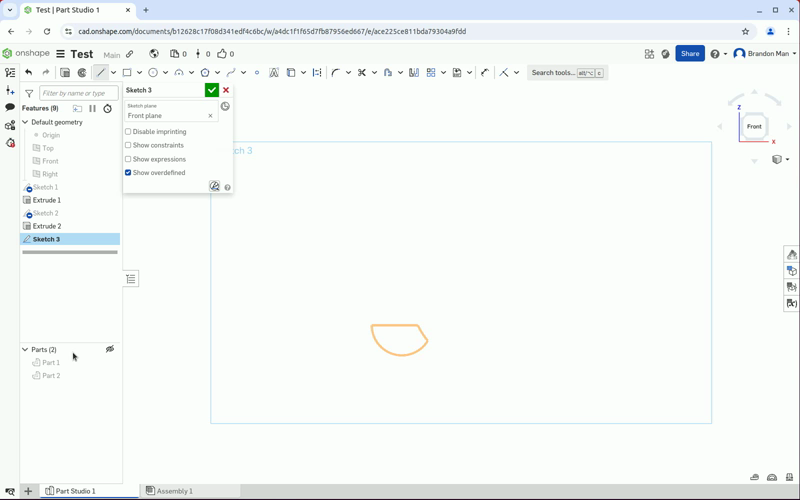
mouse_move(371, 325)
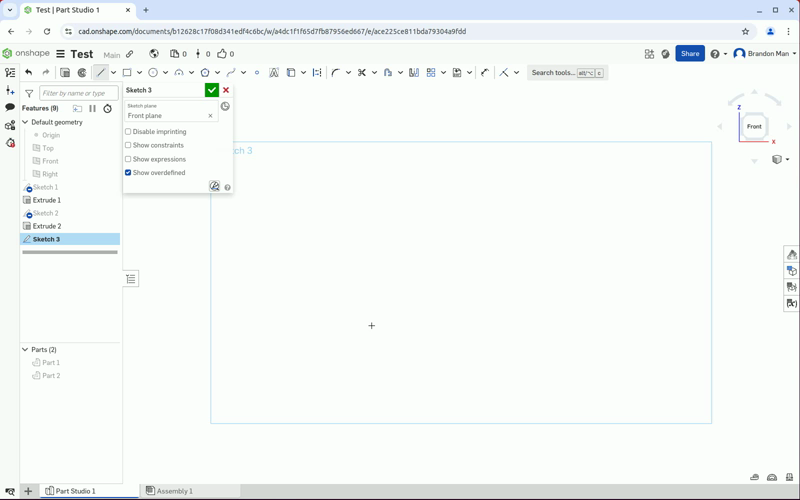
click(371, 325)
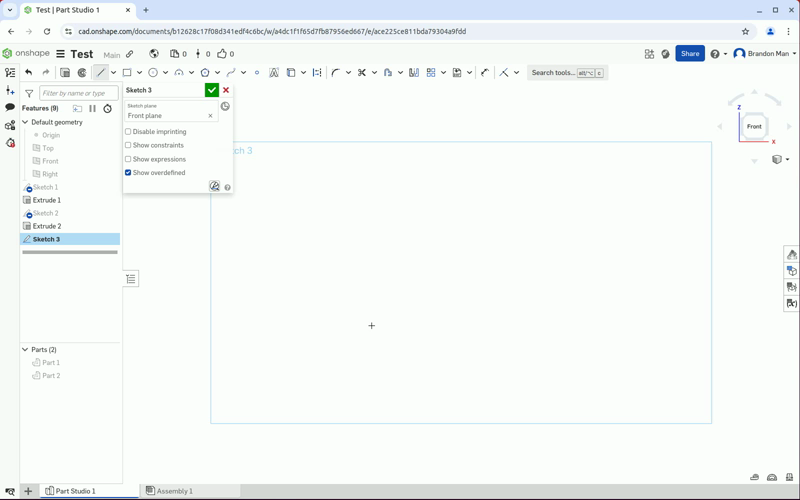
key_up(shift)
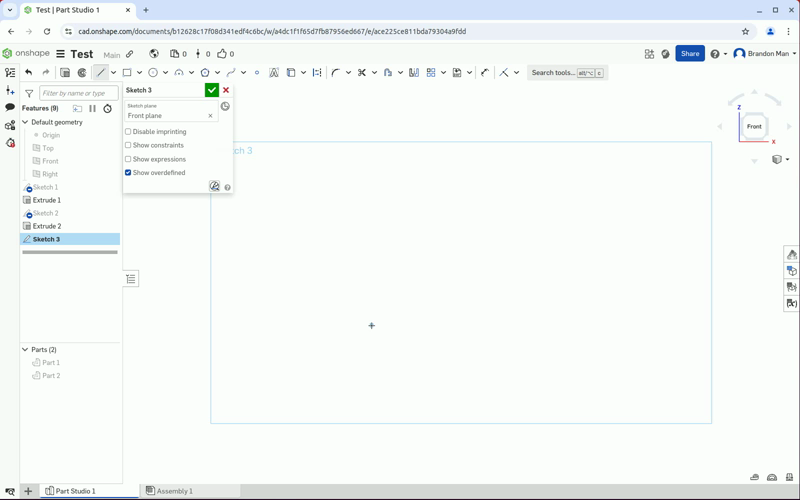
key_down(shift)
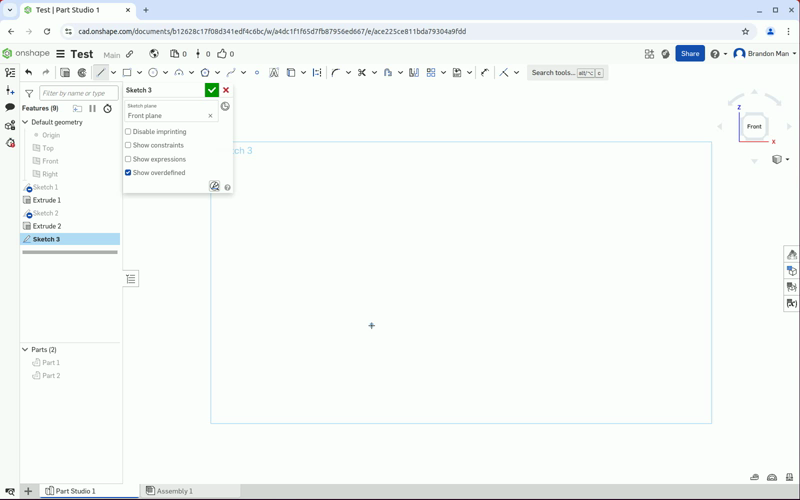
mouse_move(401, 325)
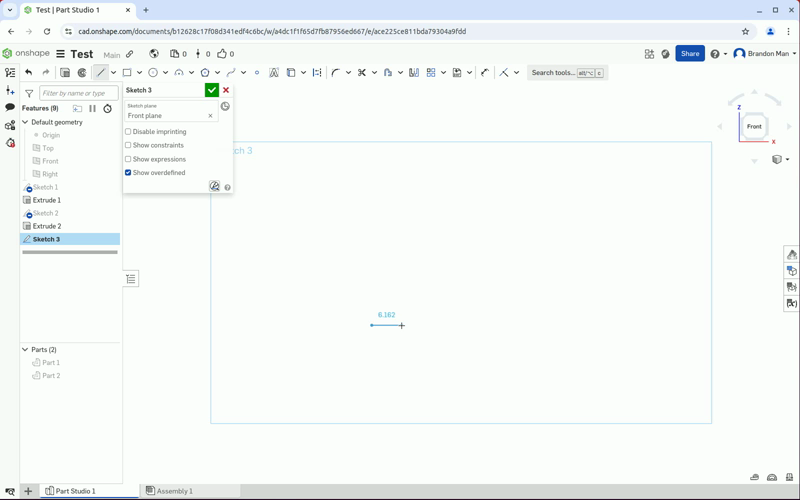
mouse_move(417, 325)
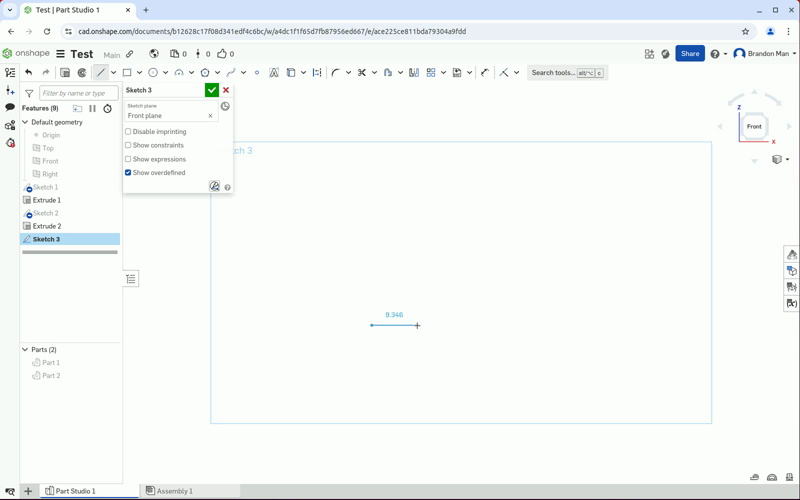
click(417, 325)
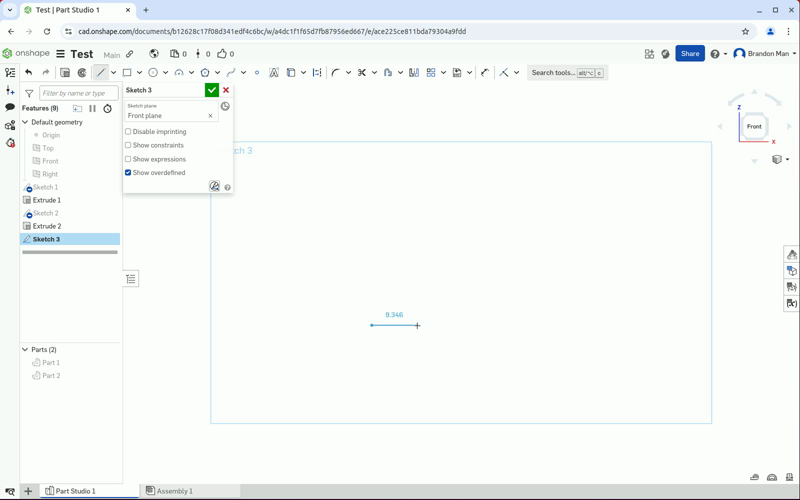
key_up(shift)
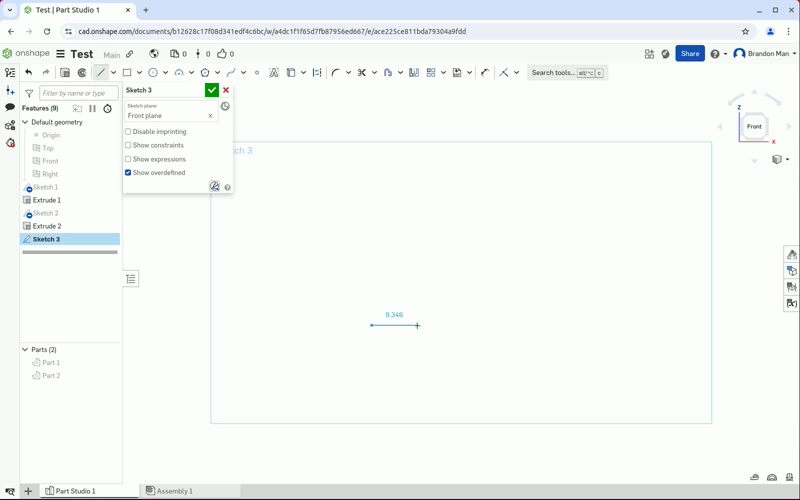
key(esc)
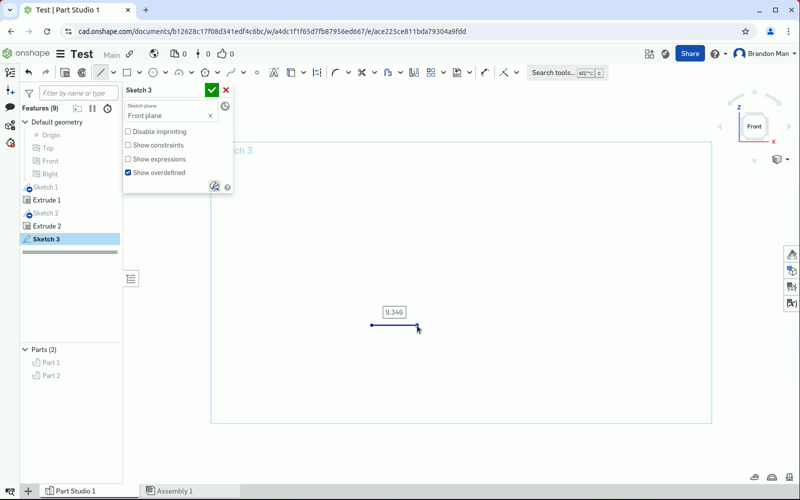
key(a)
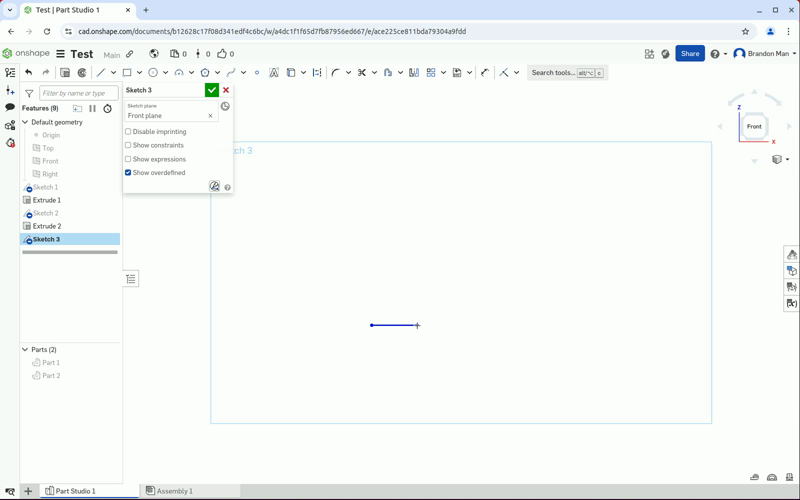
mouse_move(417, 325)
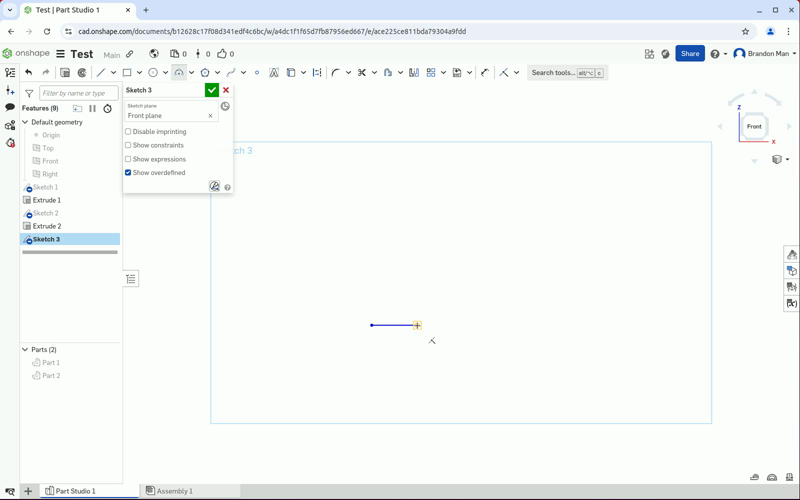
click(417, 325)
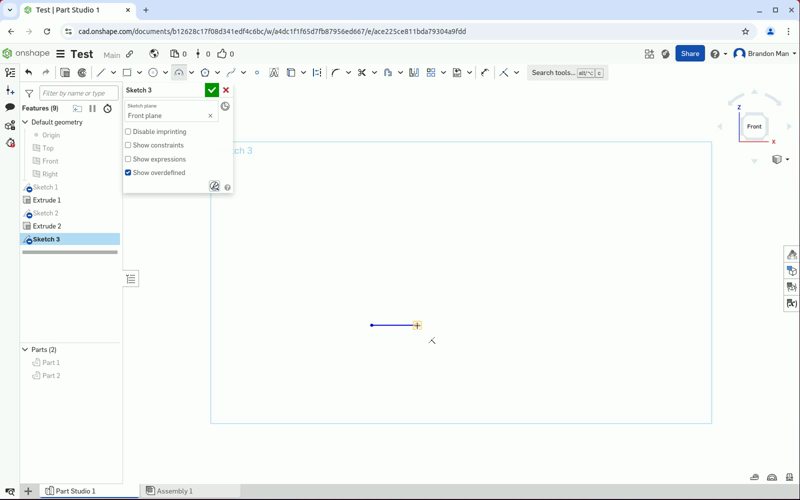
key_down(shift)
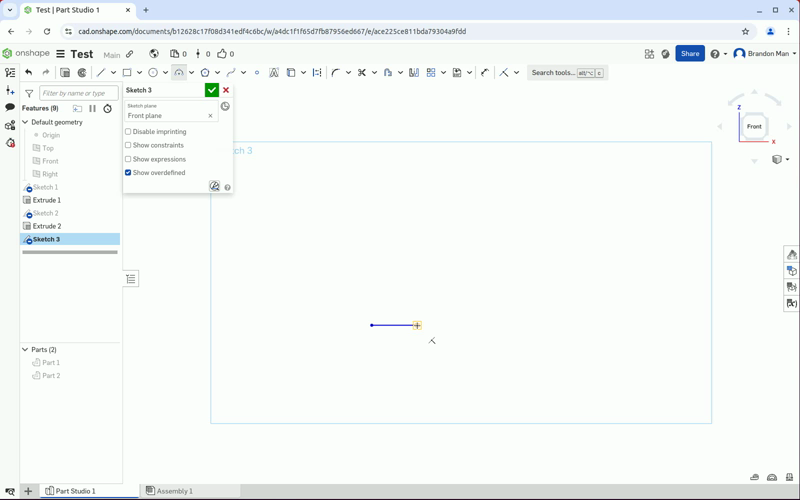
mouse_move(425, 245)
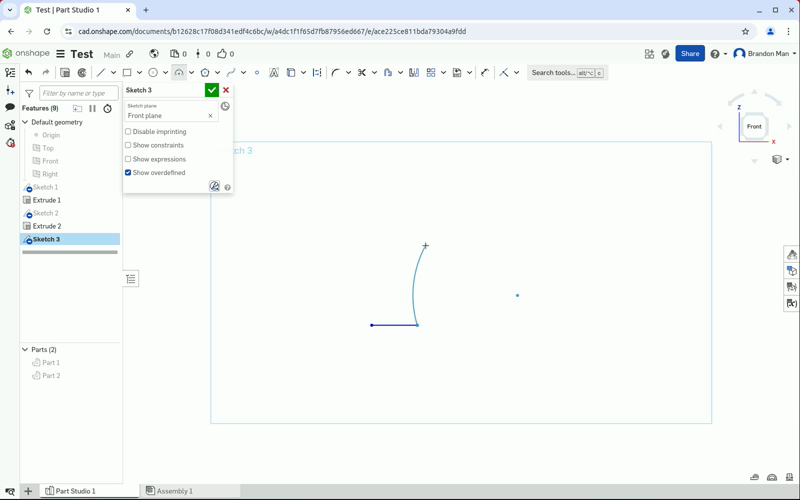
click(425, 245)
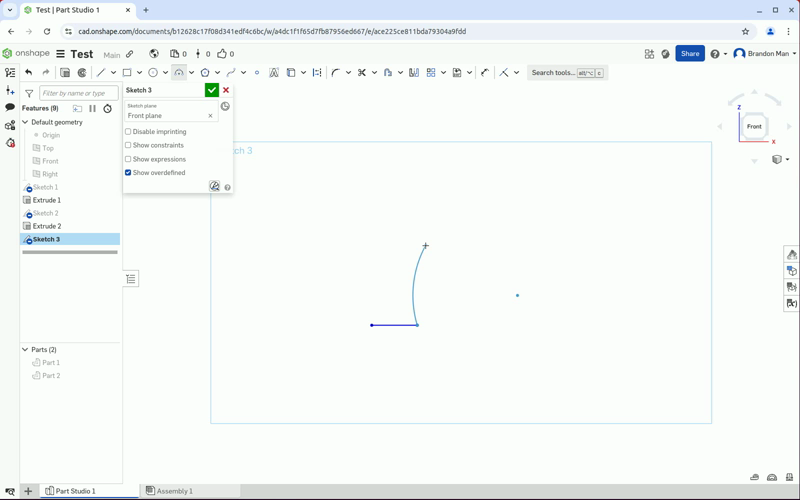
mouse_move(410, 283)
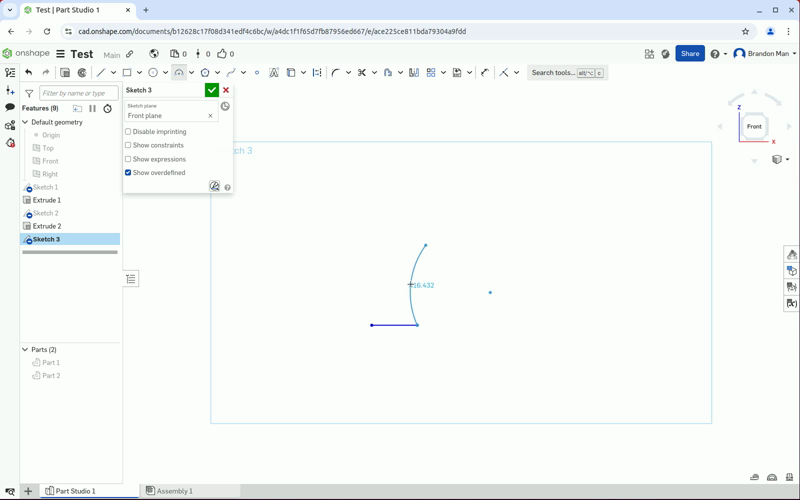
click(410, 283)
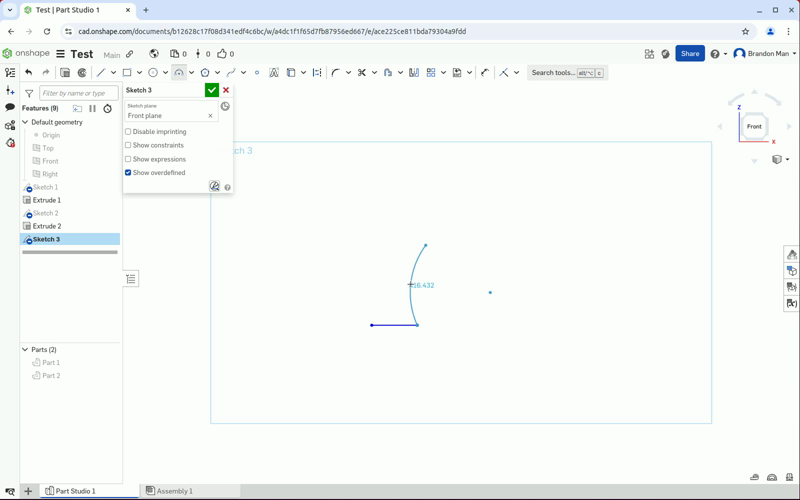
key_up(shift)
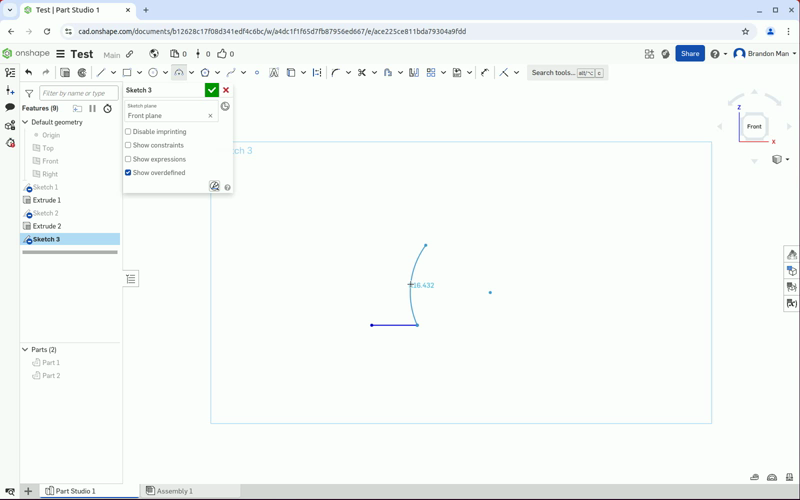
key(esc)
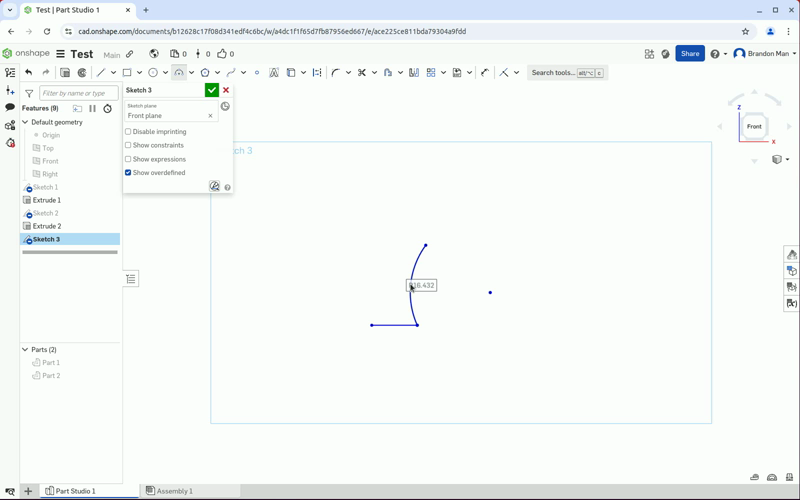
key(l)
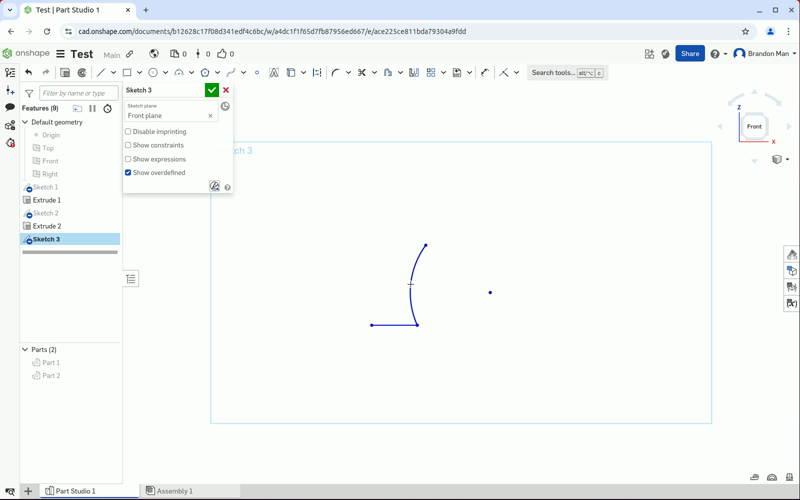
mouse_move(425, 245)
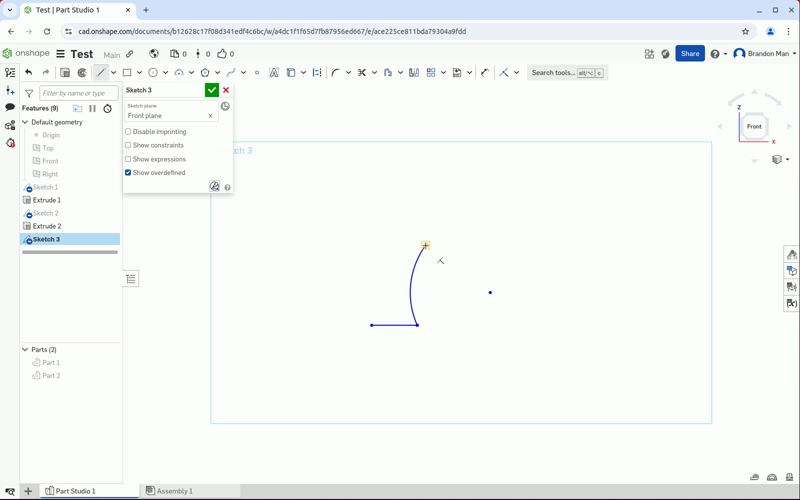
click(425, 245)
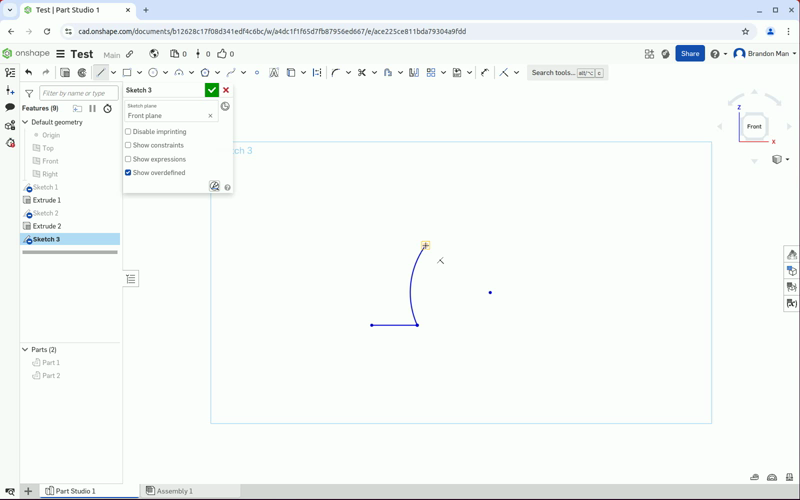
key_down(shift)
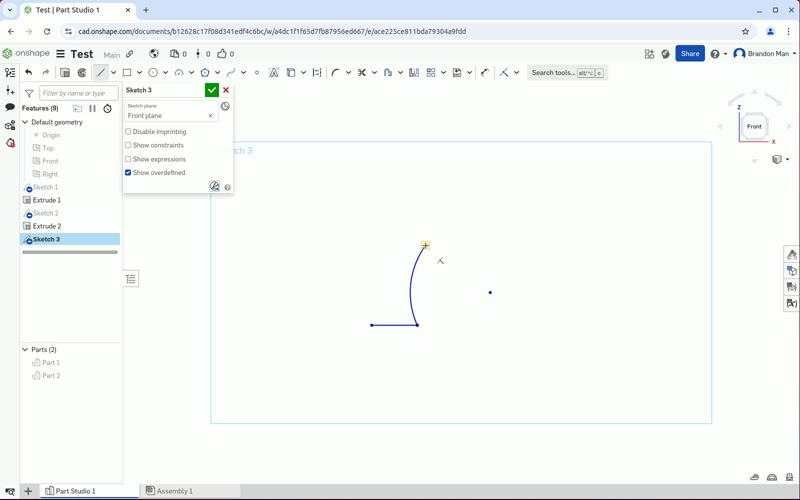
mouse_move(455, 245)
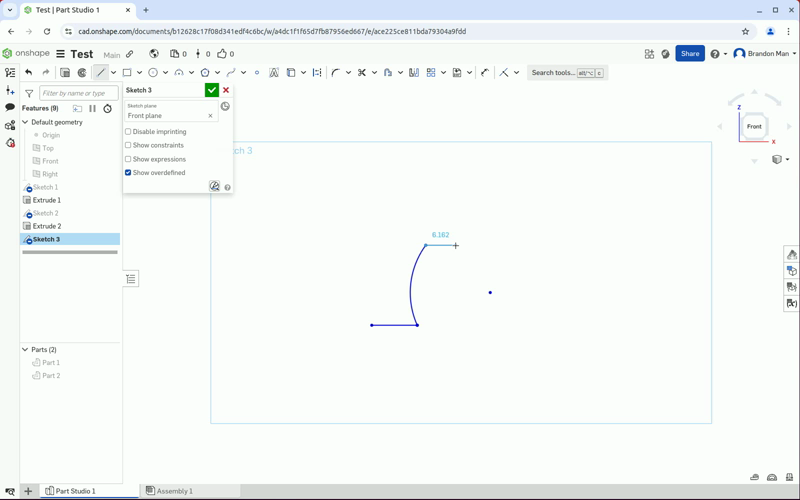
mouse_move(371, 245)
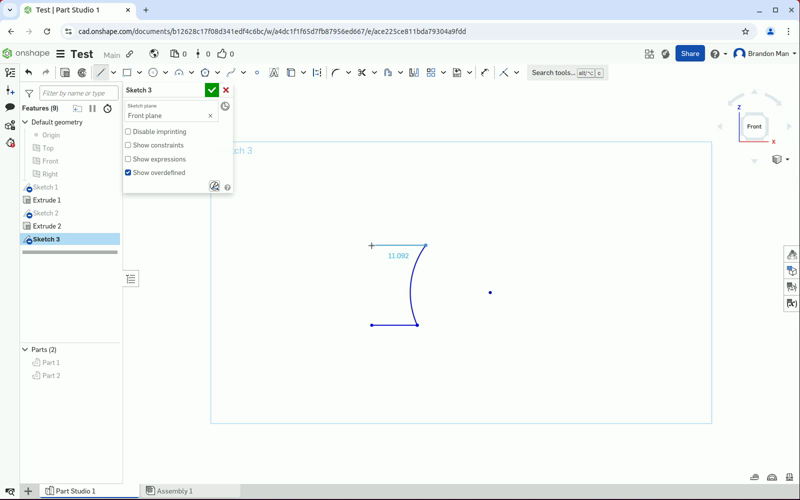
click(371, 245)
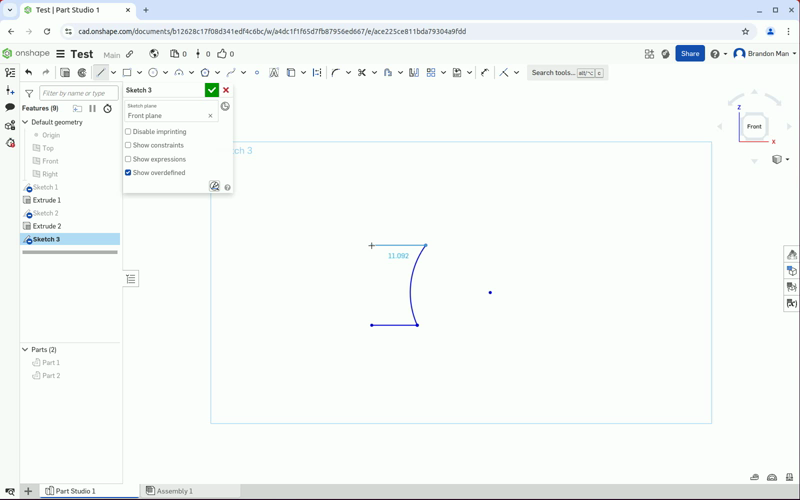
key_up(shift)
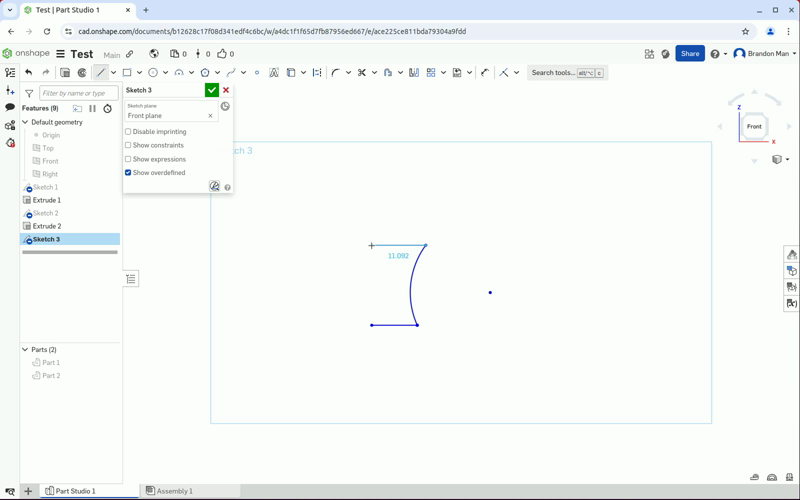
key_down(shift)
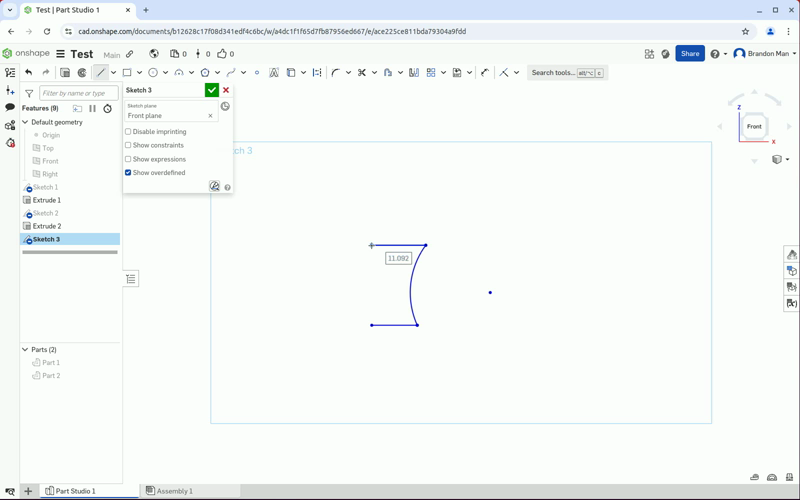
mouse_move(371, 325)
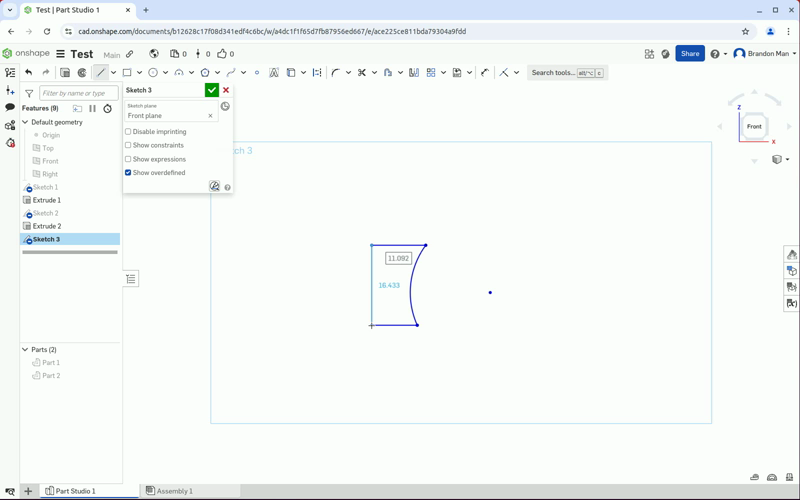
key_up(shift)
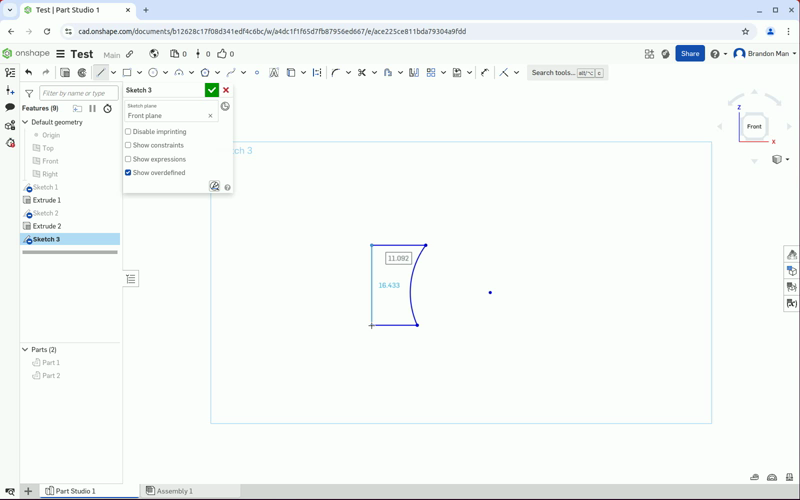
click(371, 325)
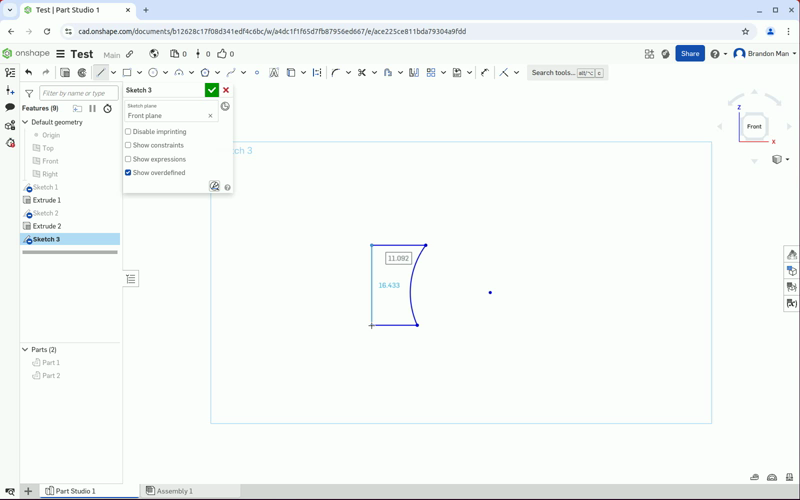
key(esc)
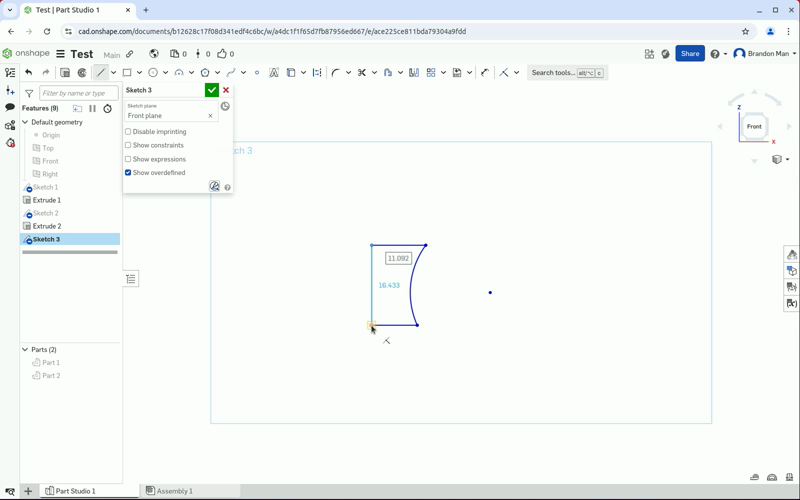
mouse_move(397, 274)
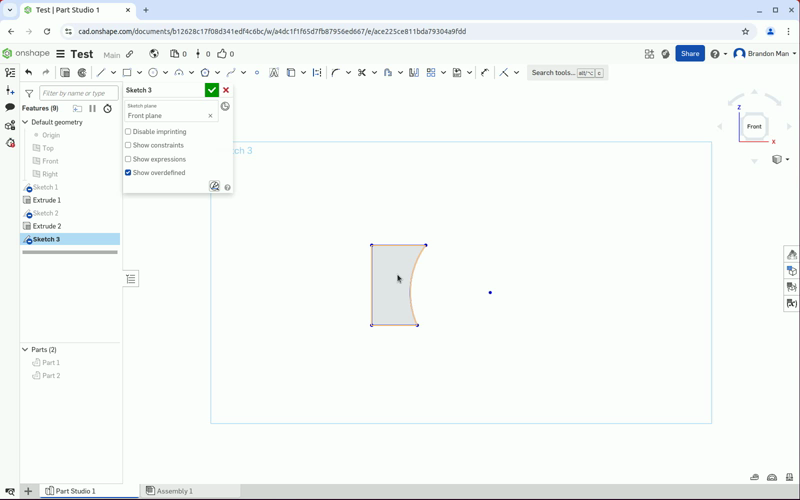
click(397, 274)
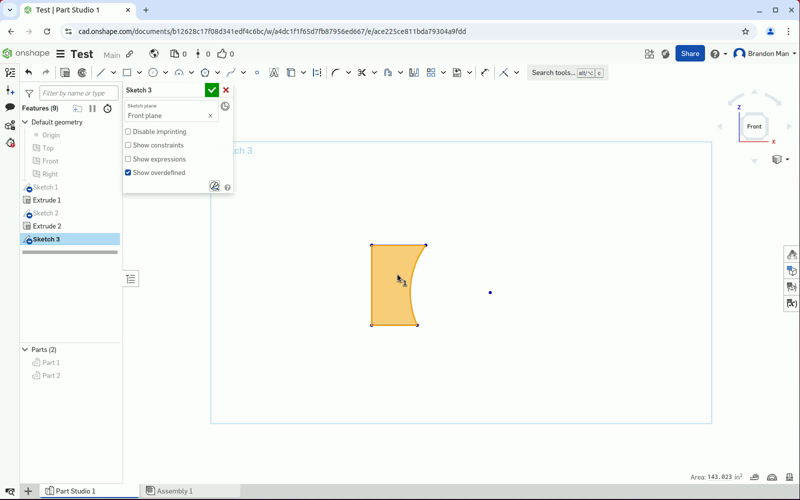
mouse_move(73, 352)
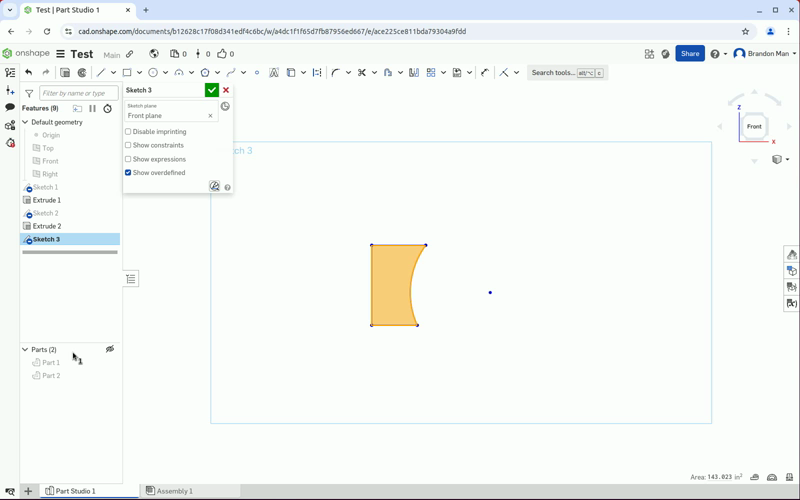
key(shift+y)
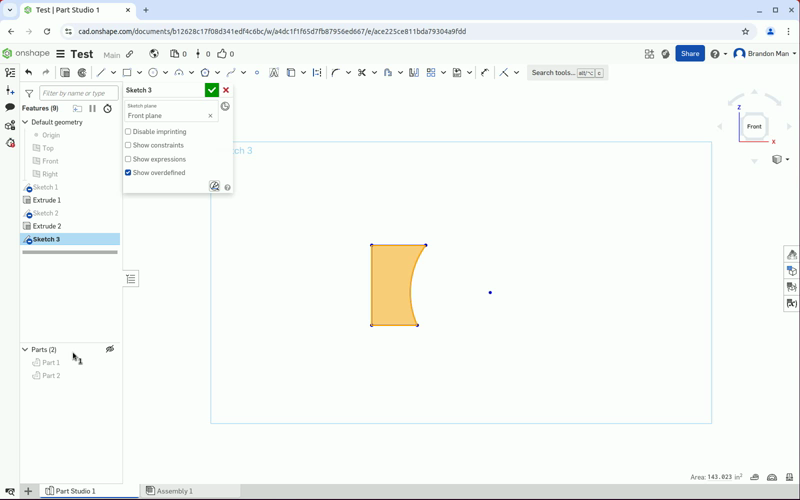
key(shift+e)
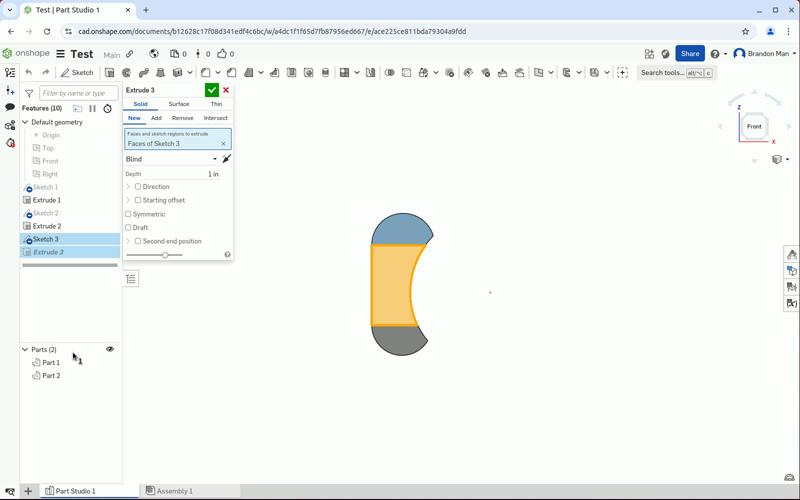
mouse_move(143, 106)
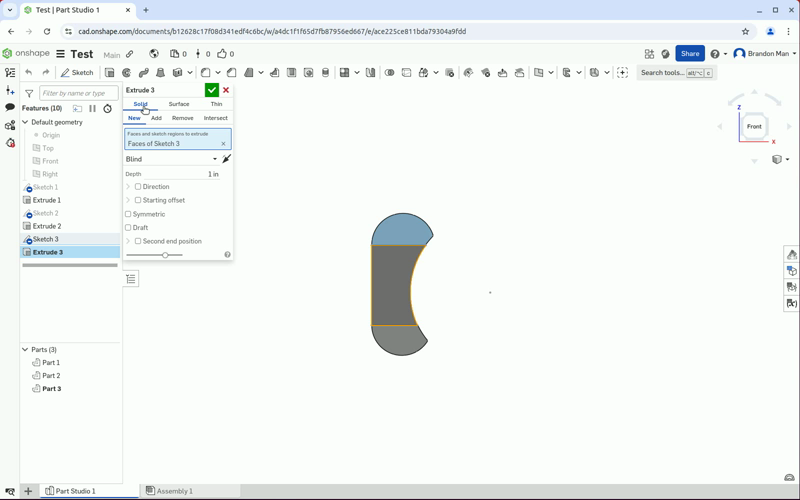
click(143, 106)
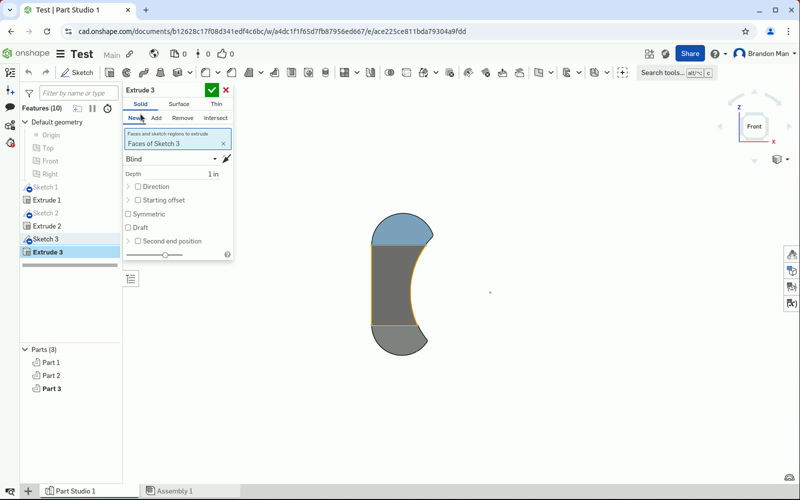
mouse_move(137, 120)
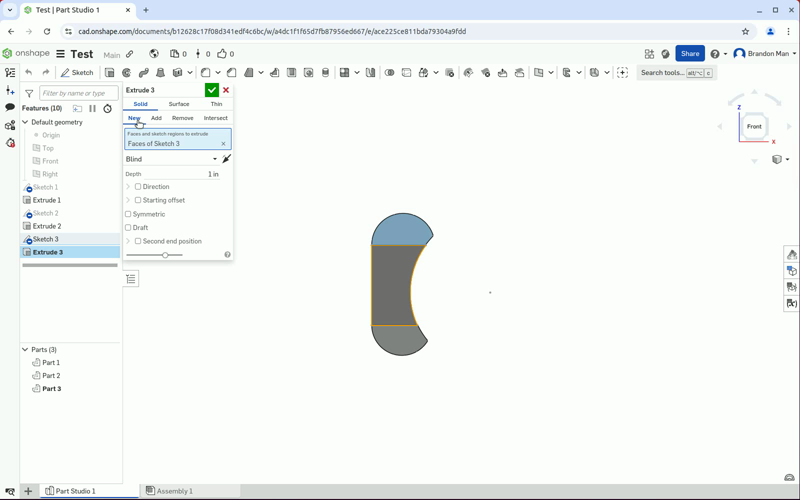
click(137, 120)
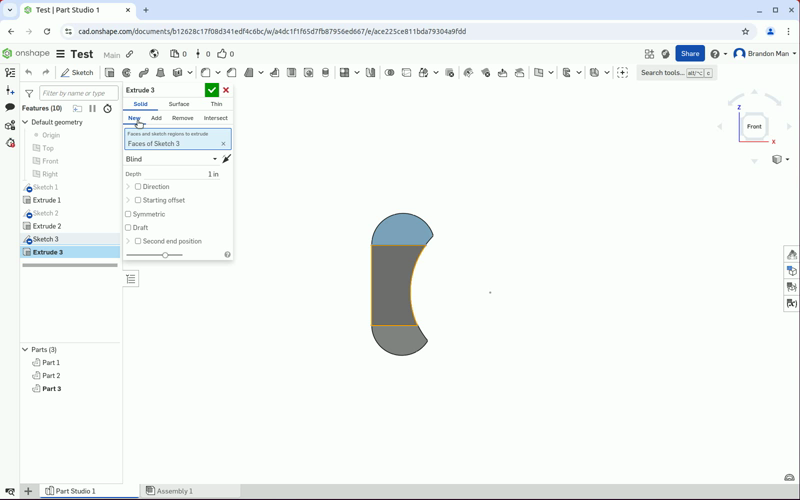
key(tab, 4)
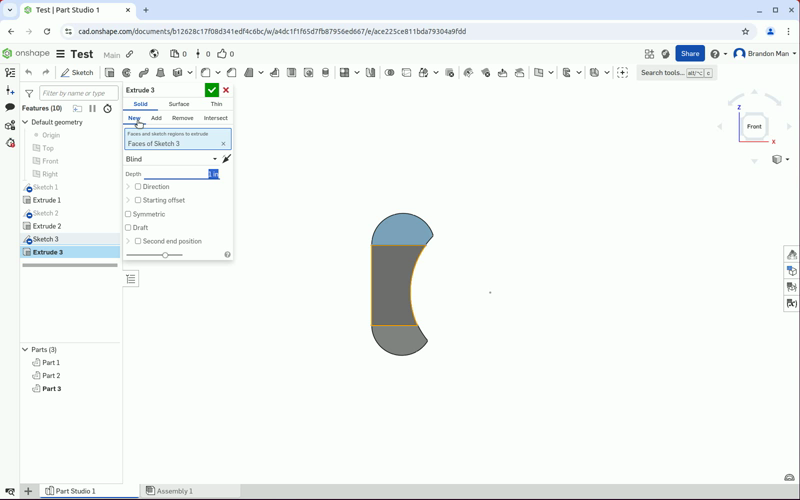
text(6.74)
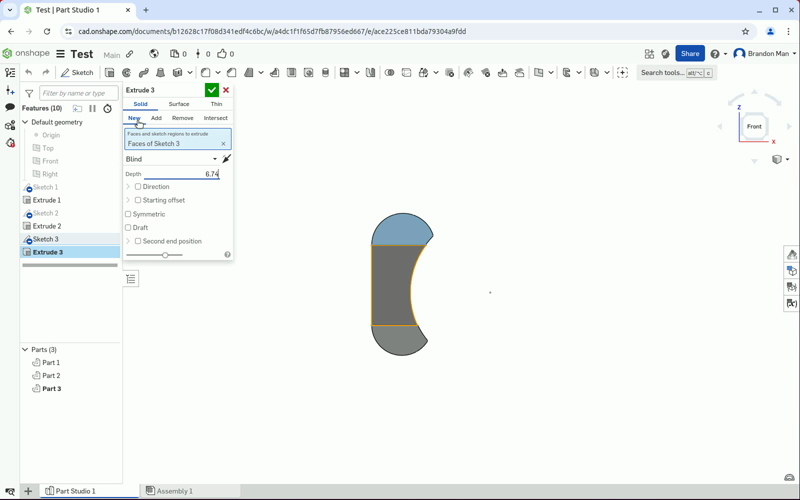
key(enter)
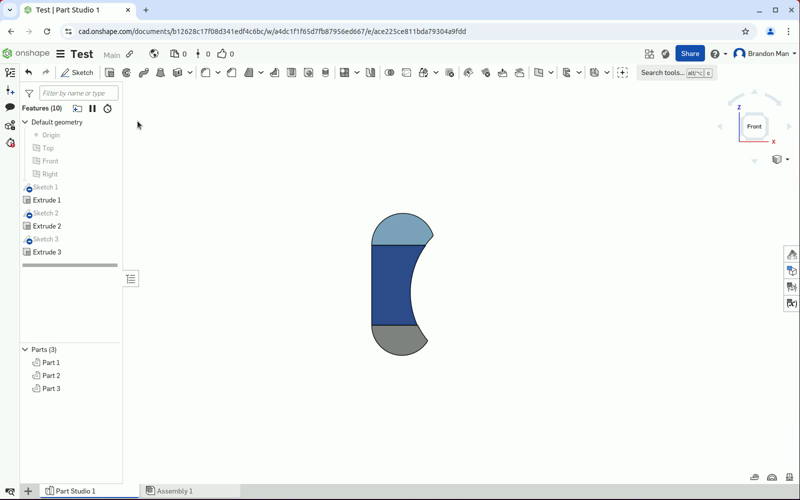
key(shift+h)
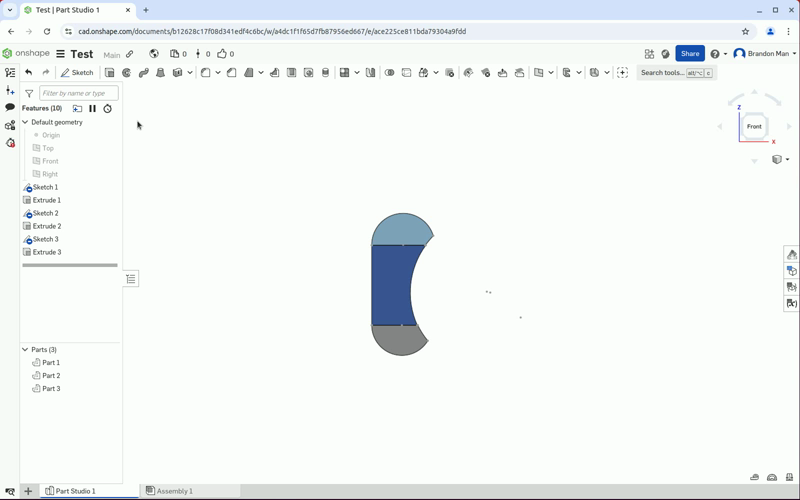
key(shift+h)
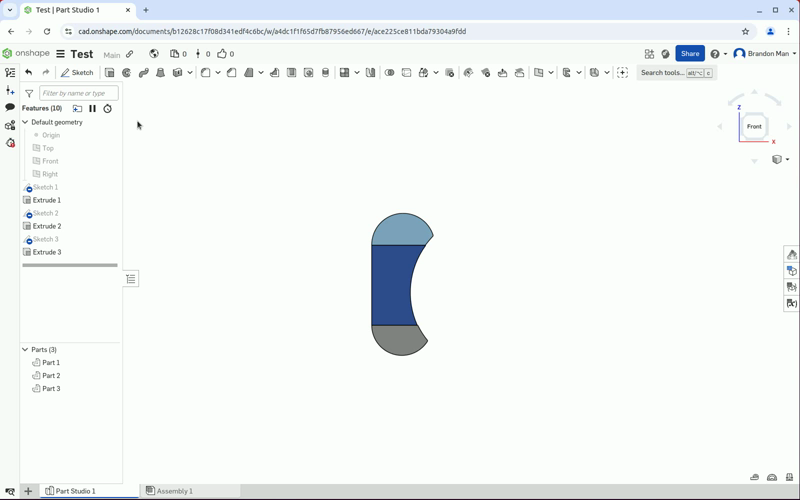
mouse_move(73, 189)
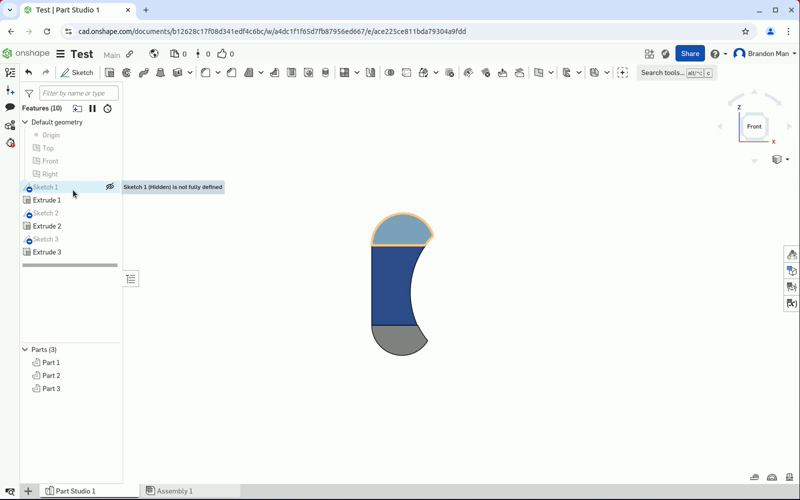
click(73, 189)
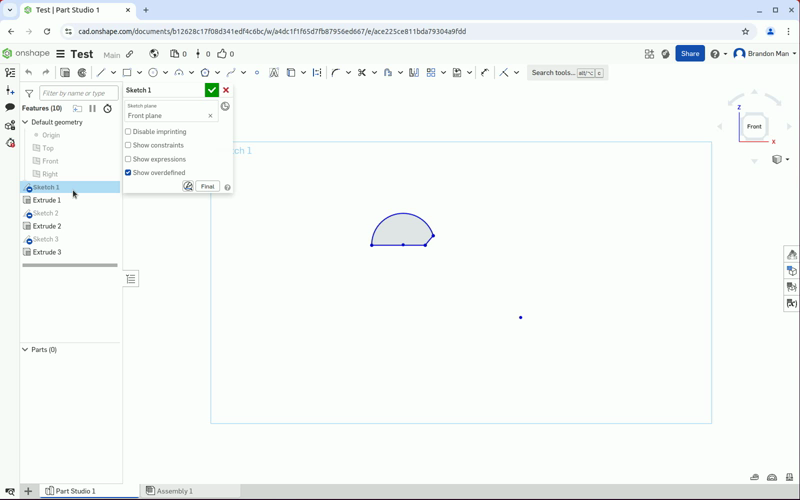
mouse_move(229, 92)
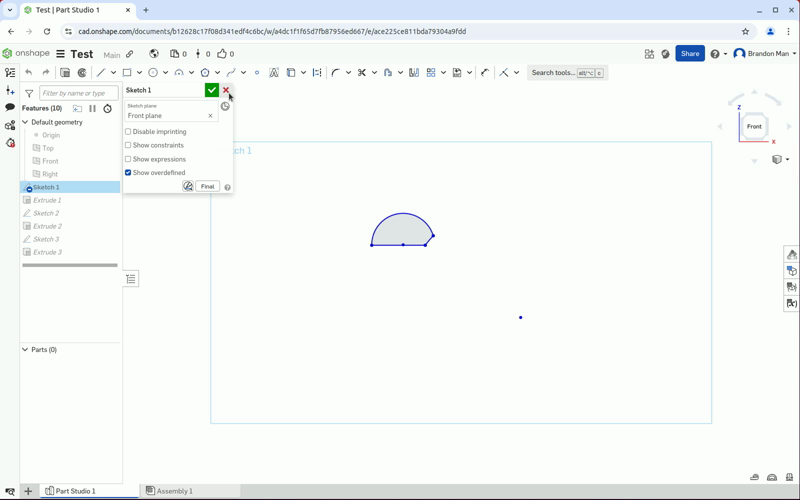
click(229, 92)
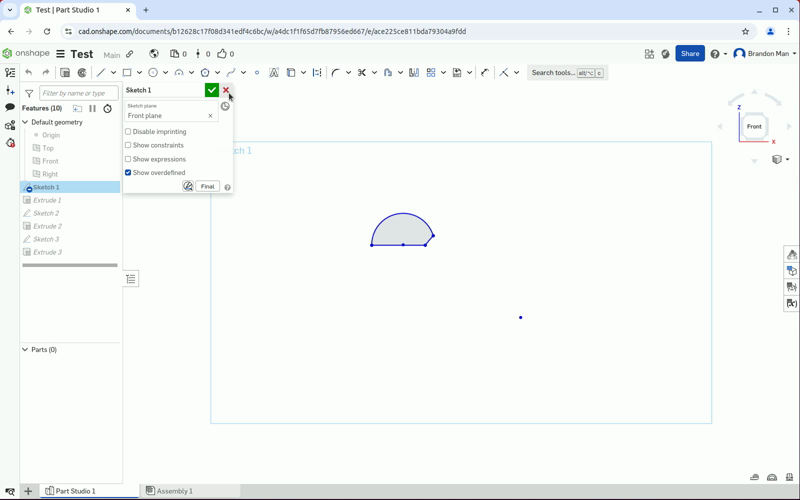
key(shift+s)
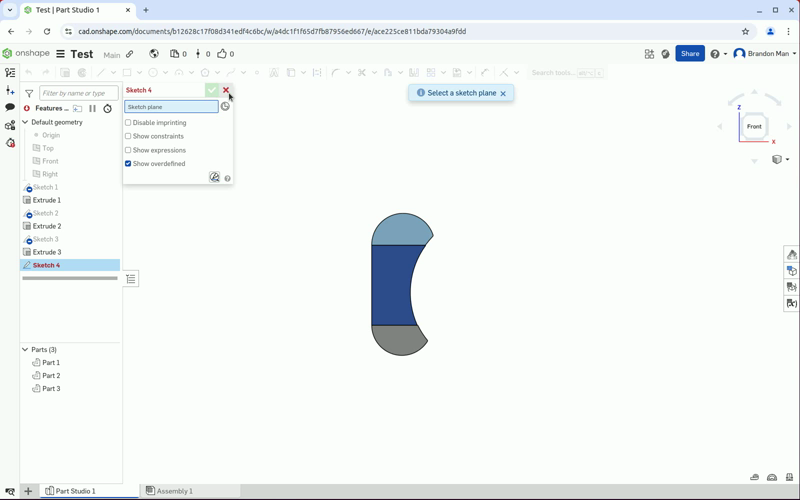
mouse_move(73, 163)
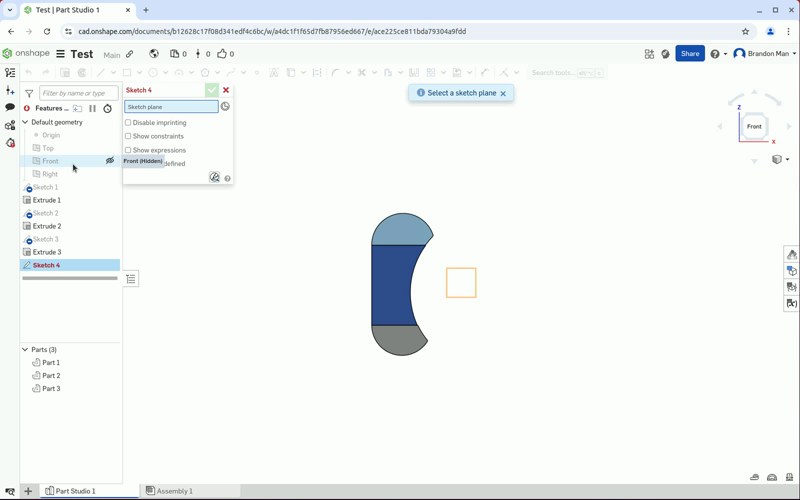
click(73, 163)
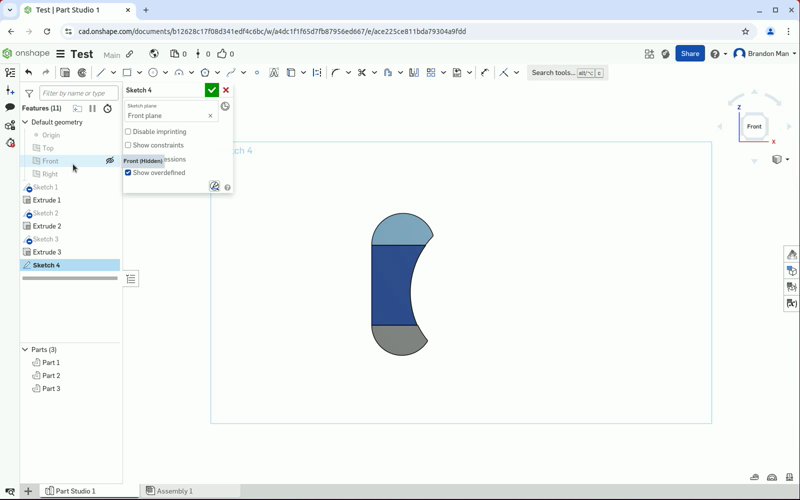
mouse_move(73, 352)
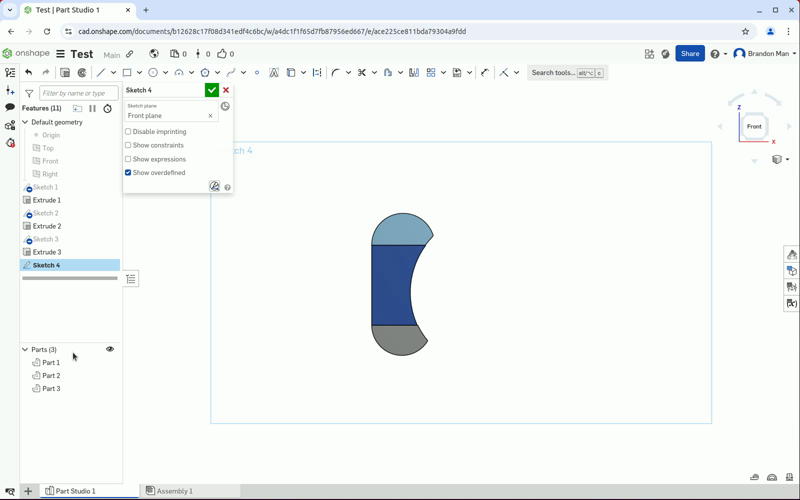
key(y)
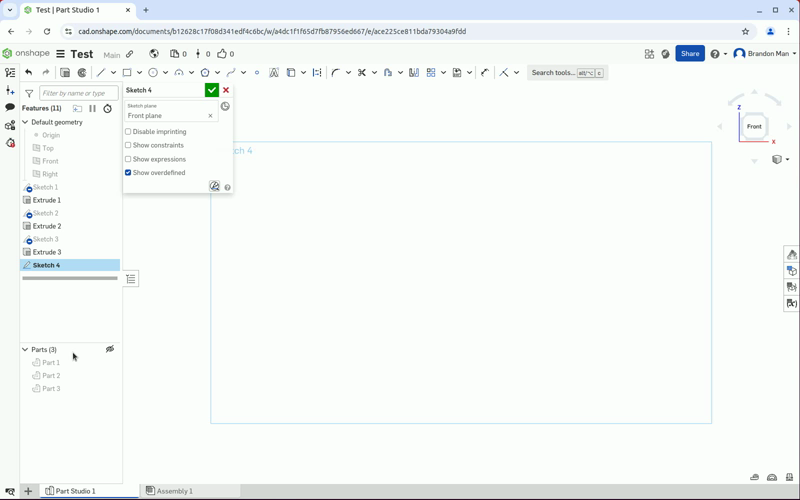
key(l)
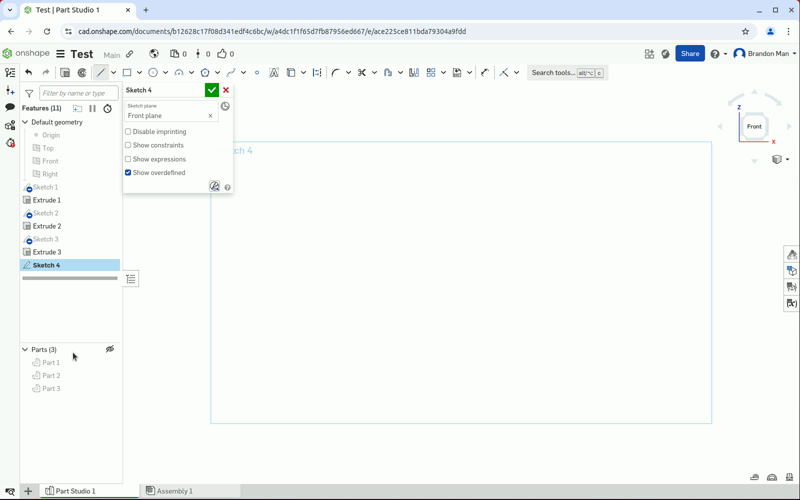
key_down(shift)
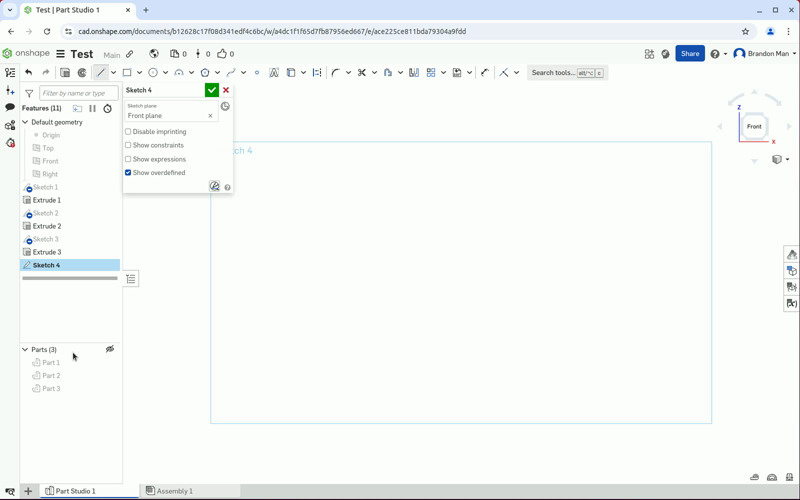
mouse_move(417, 325)
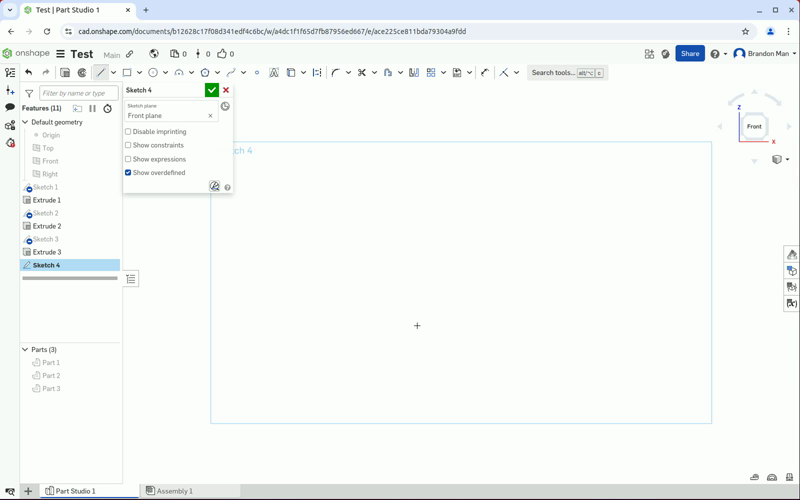
click(417, 325)
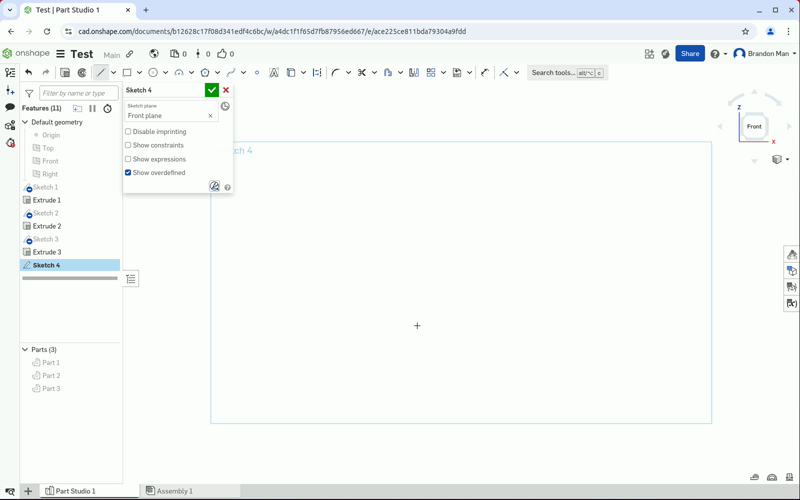
key_up(shift)
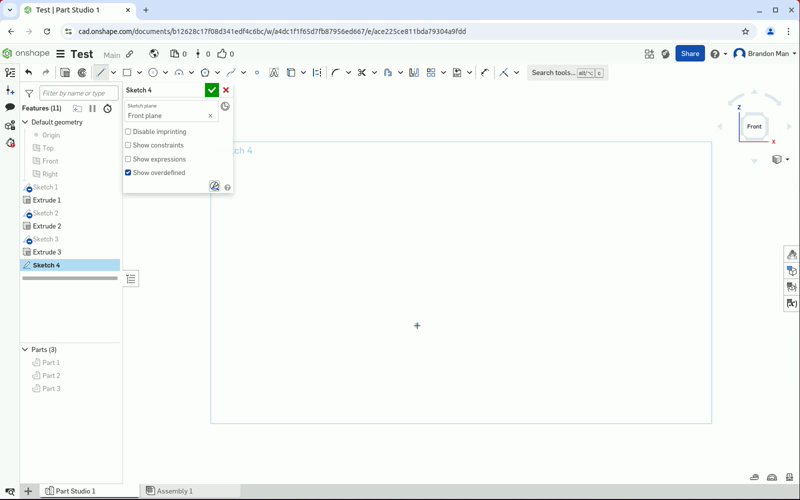
key_down(shift)
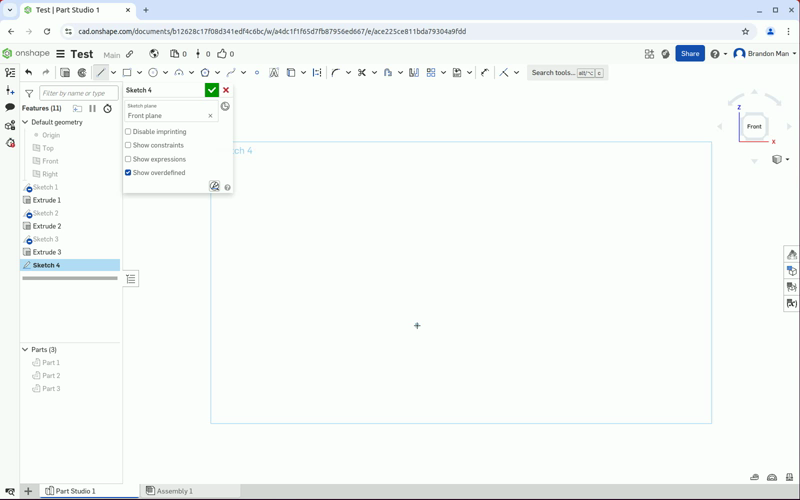
mouse_move(447, 325)
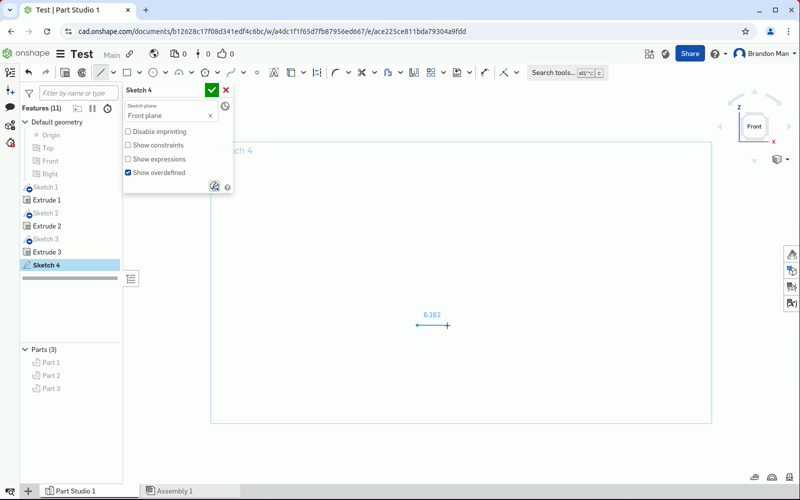
mouse_move(425, 325)
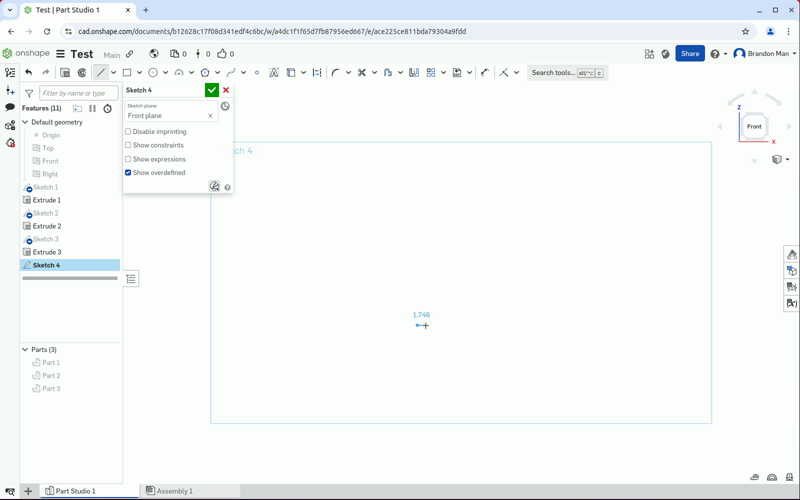
click(425, 325)
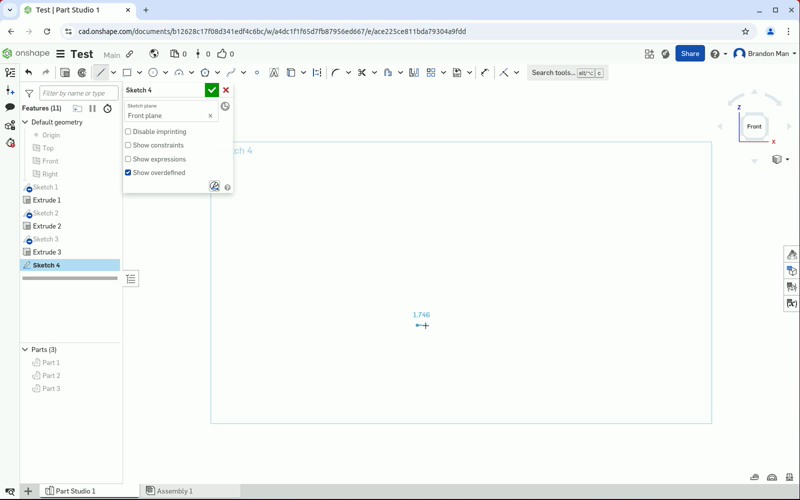
key_up(shift)
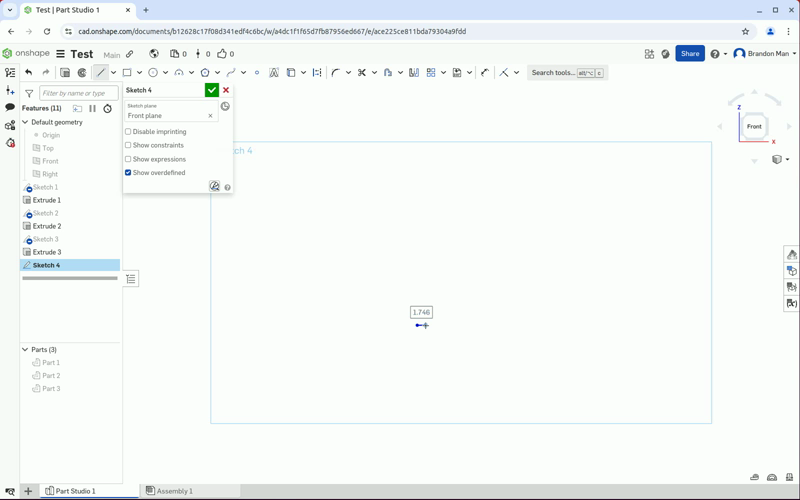
key_down(shift)
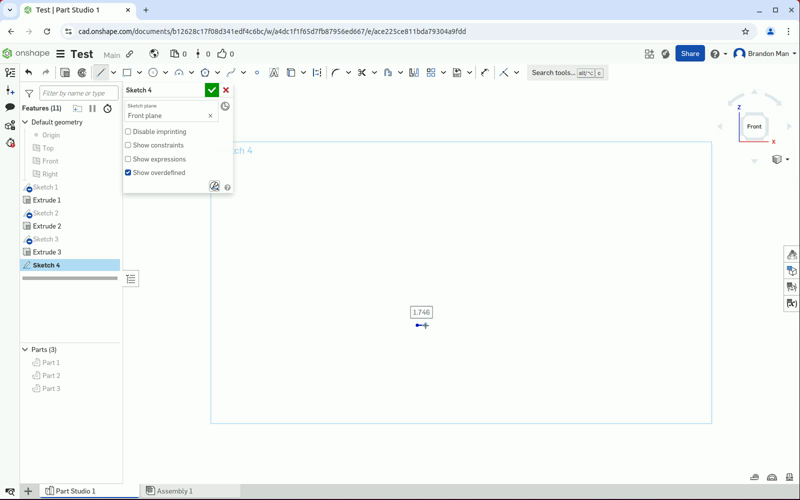
mouse_move(455, 325)
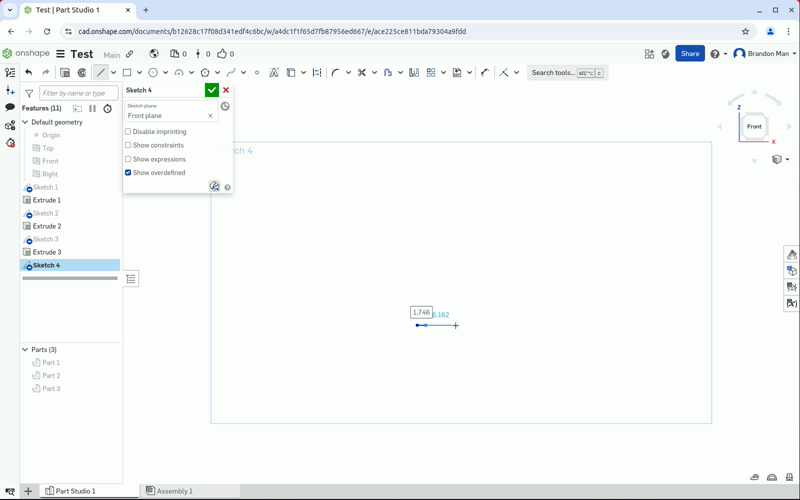
mouse_move(425, 318)
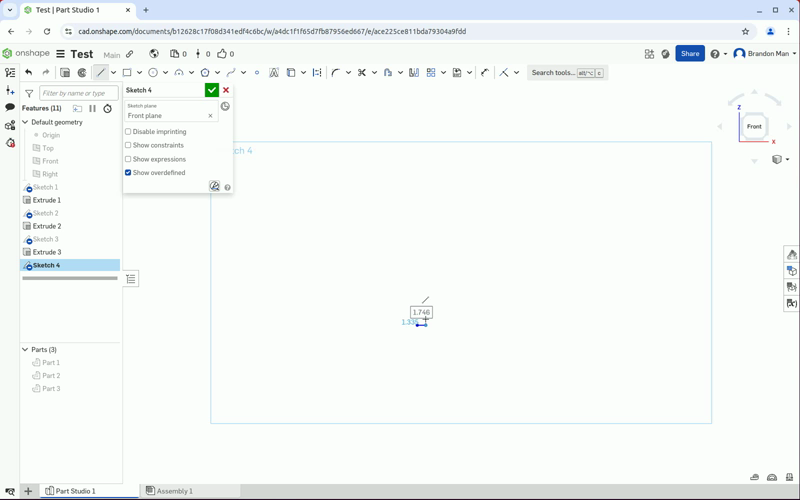
scroll(6)
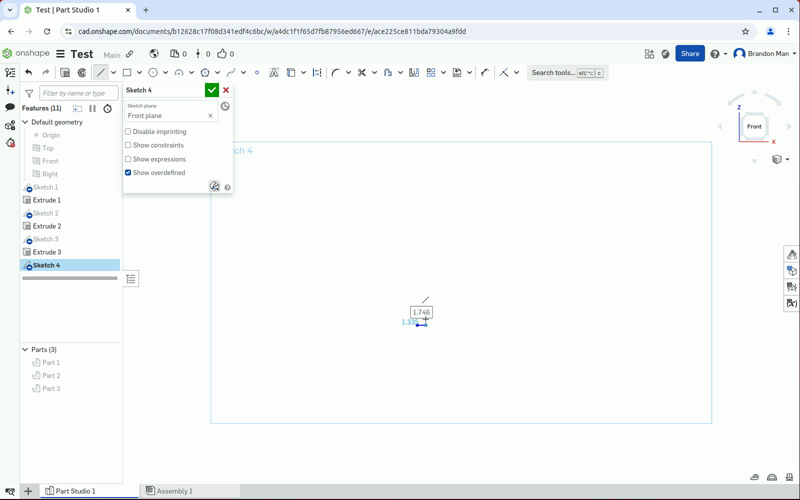
scroll(6)
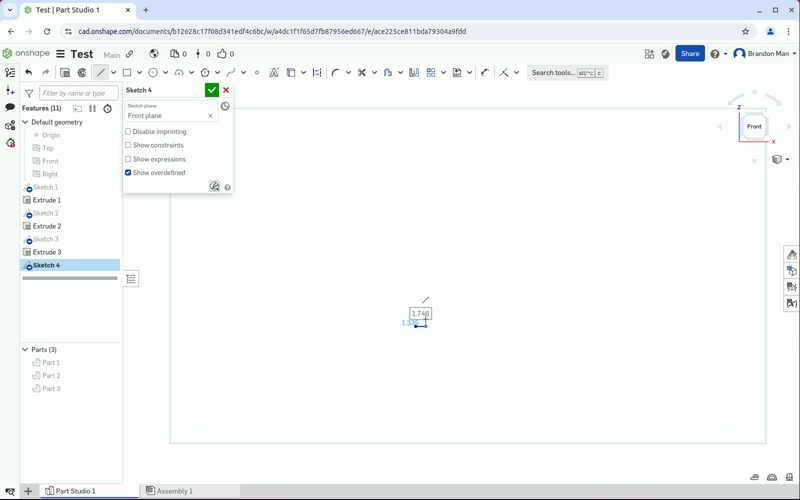
scroll(6)
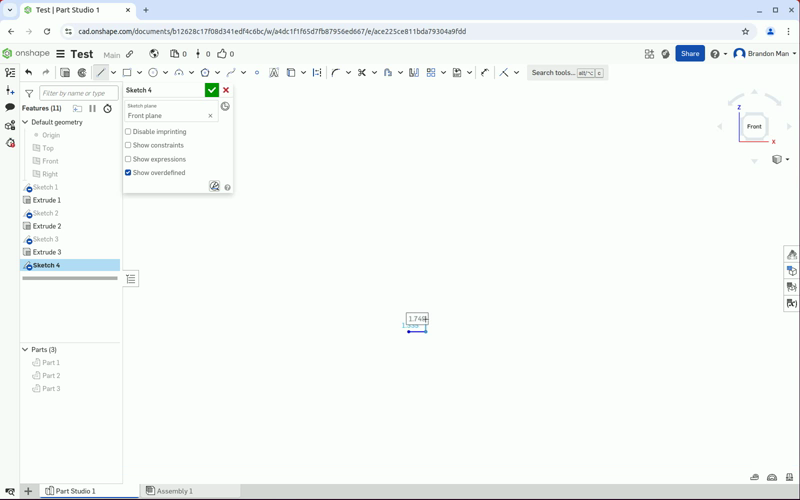
scroll(6)
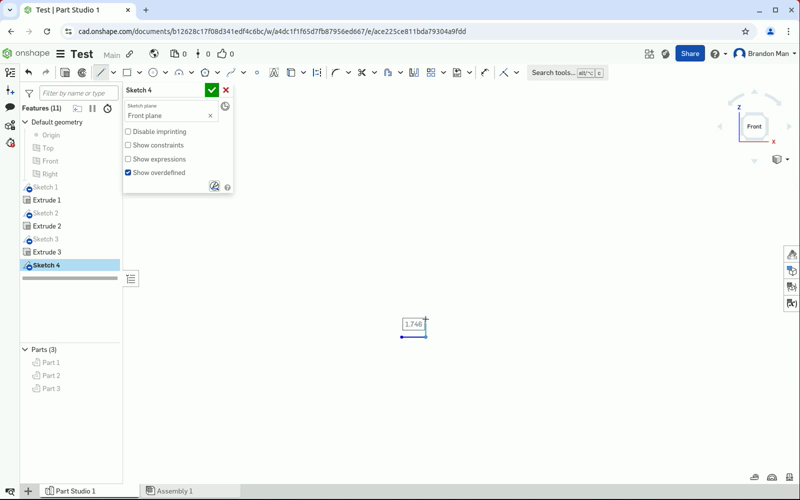
scroll(6)
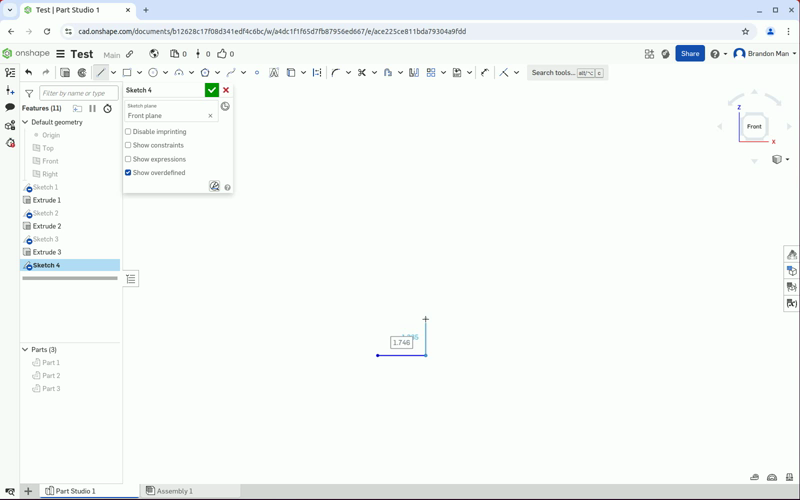
scroll(6)
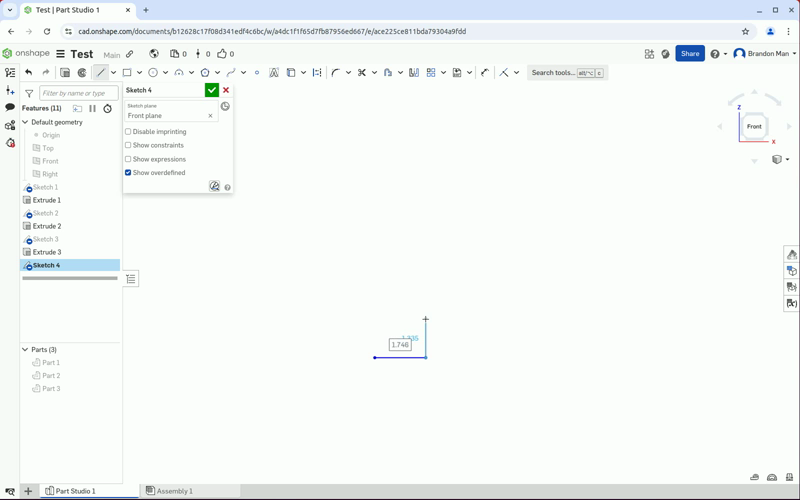
scroll(6)
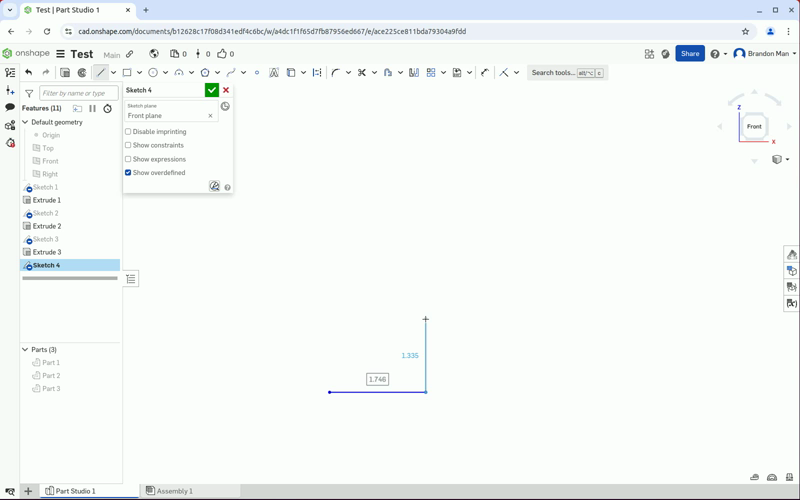
click(425, 318)
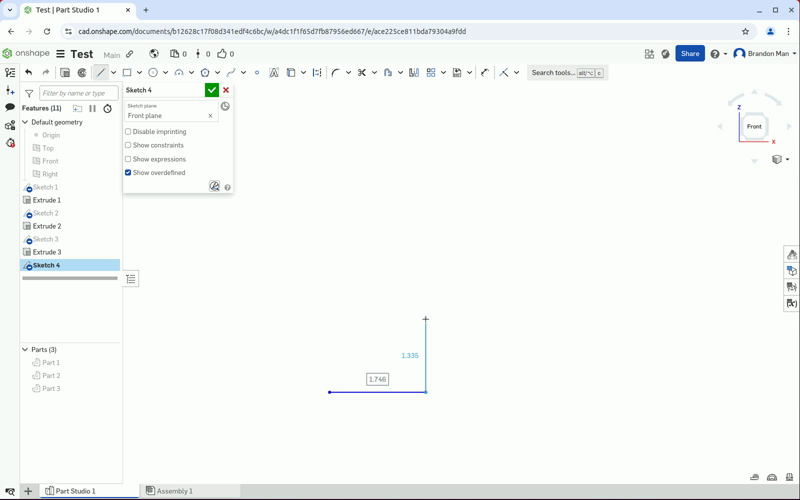
scroll(-6)
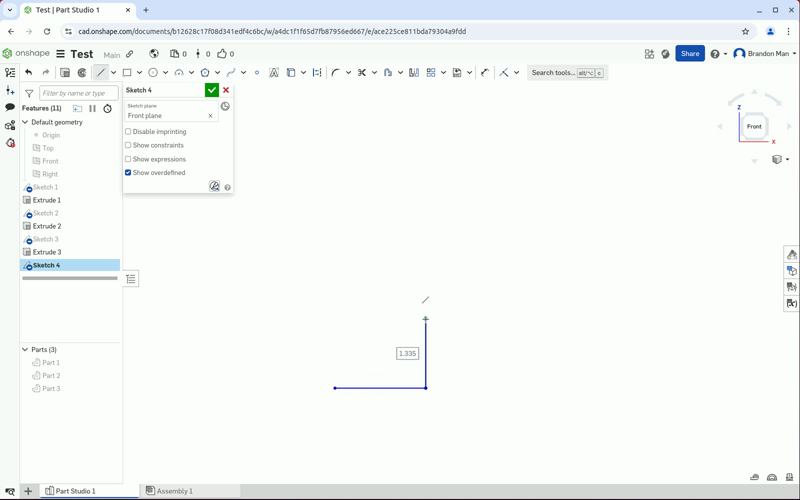
scroll(-6)
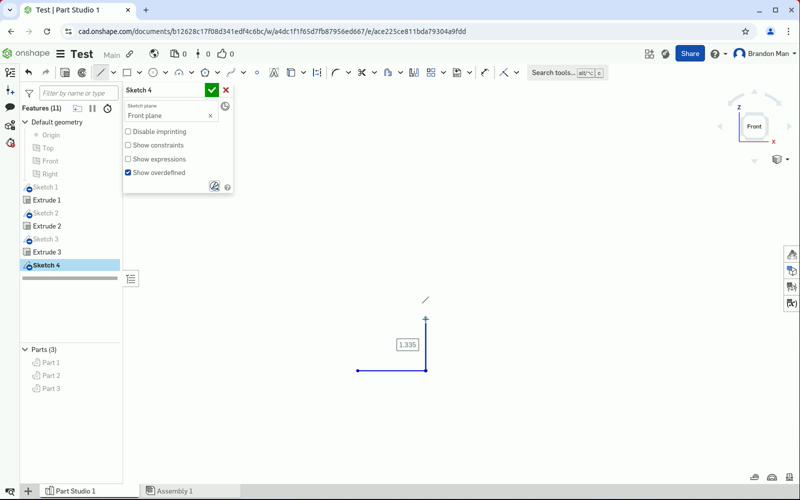
scroll(-6)
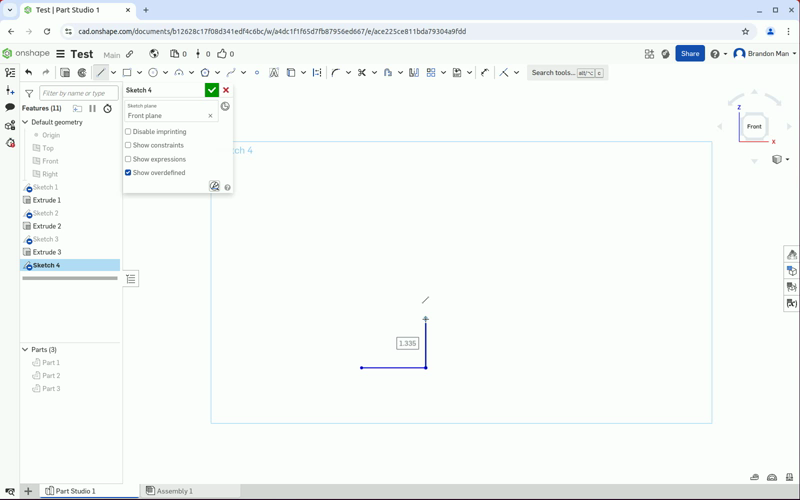
scroll(-6)
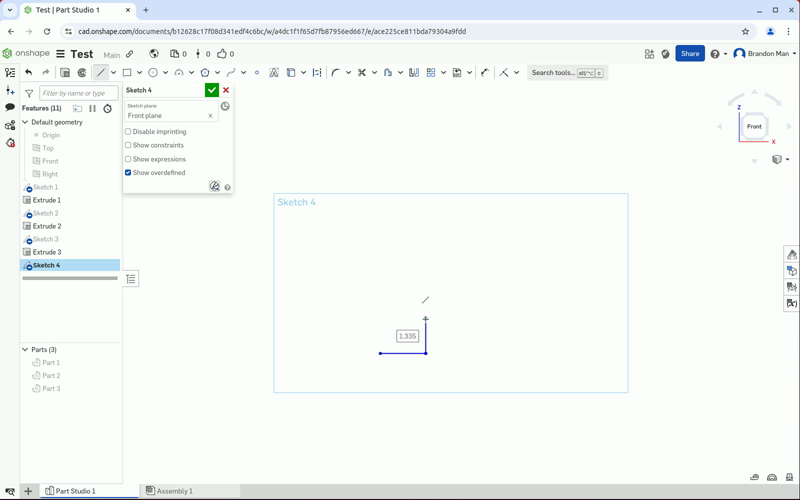
scroll(-6)
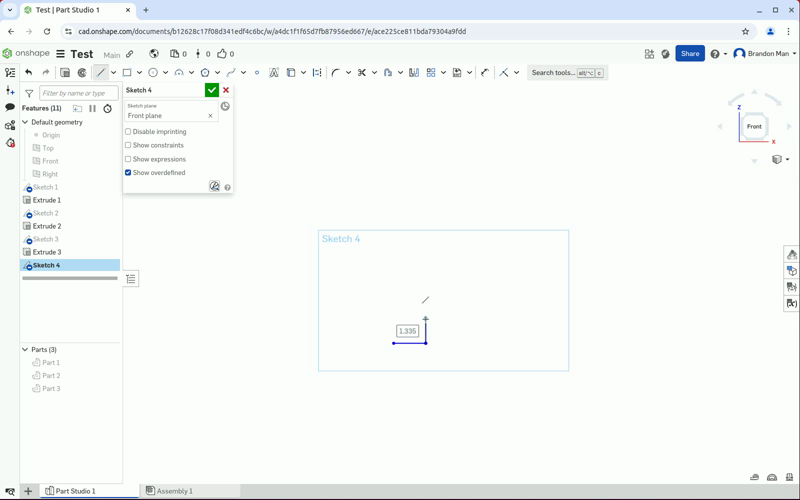
scroll(-6)
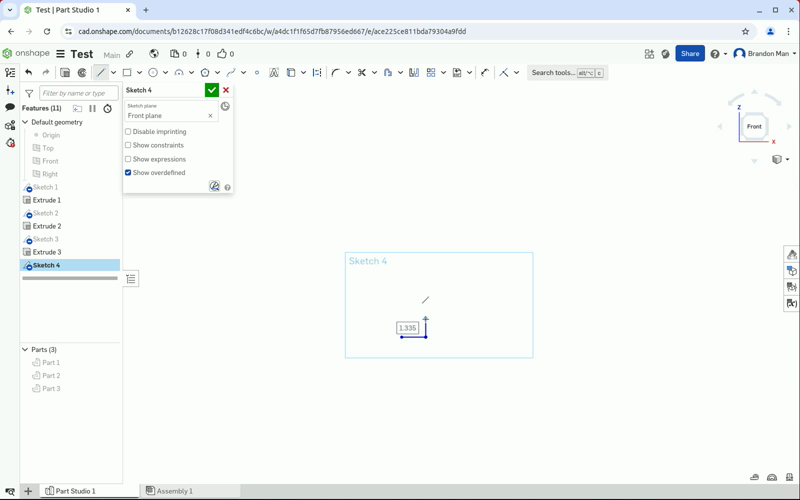
scroll(-6)
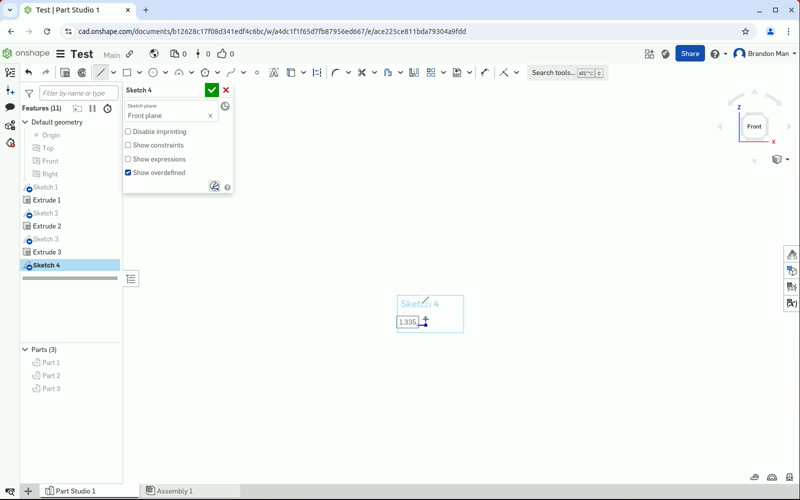
key_up(shift)
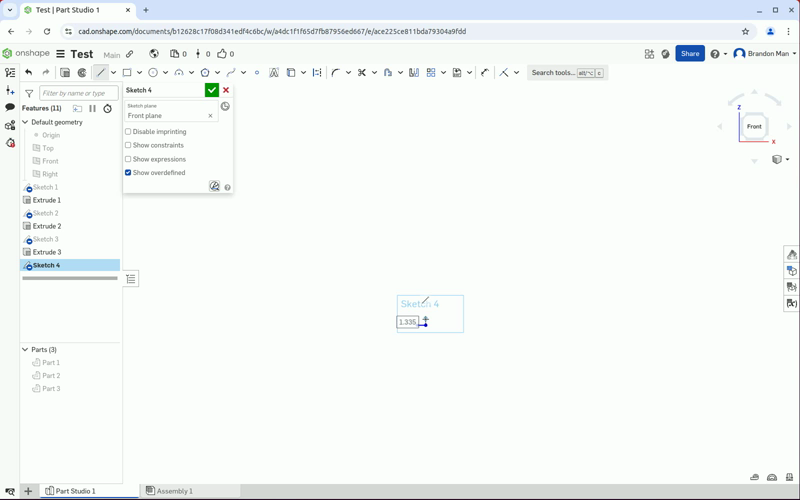
key(esc)
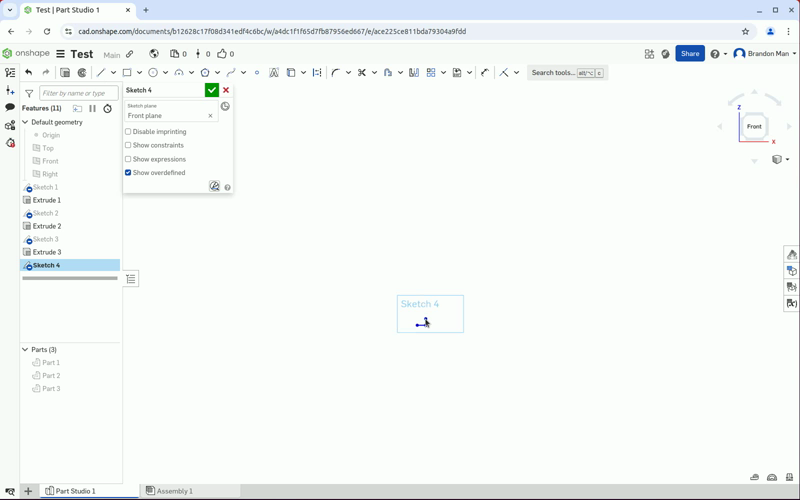
key(a)
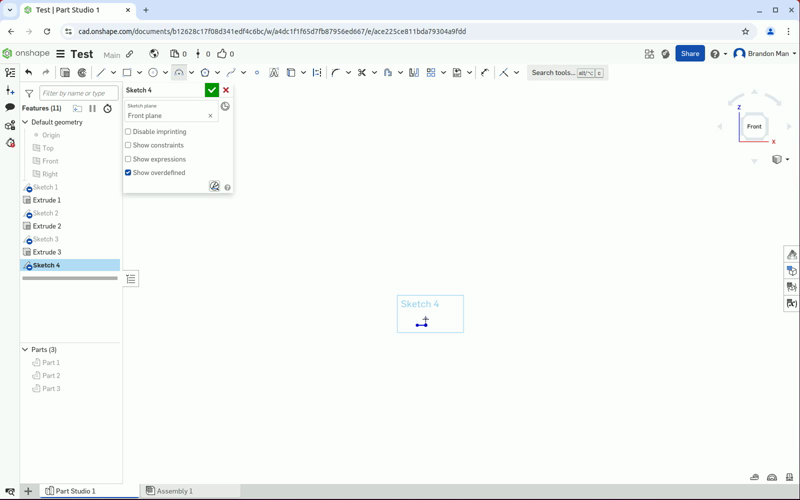
mouse_move(425, 318)
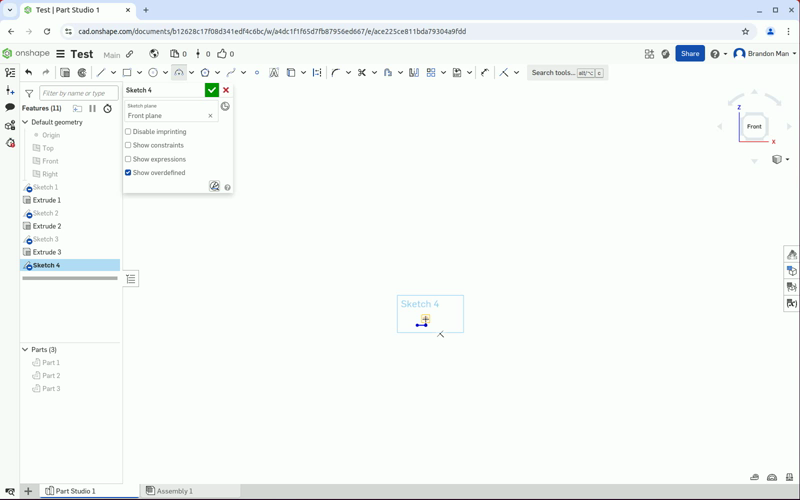
click(425, 318)
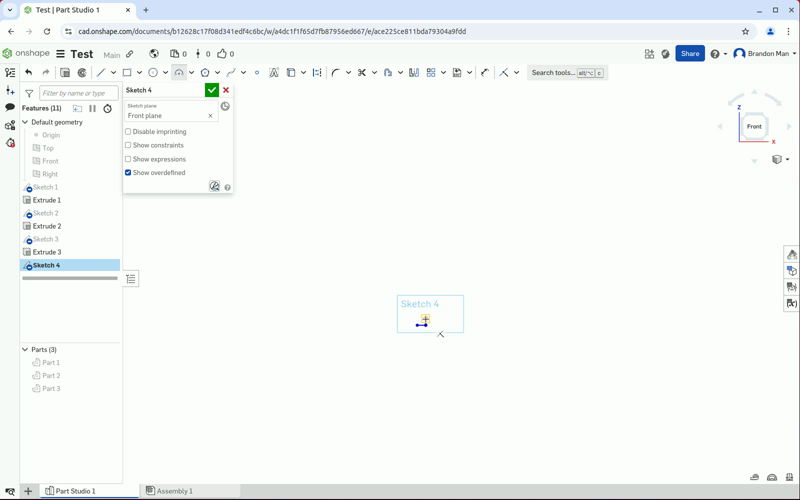
key_down(shift)
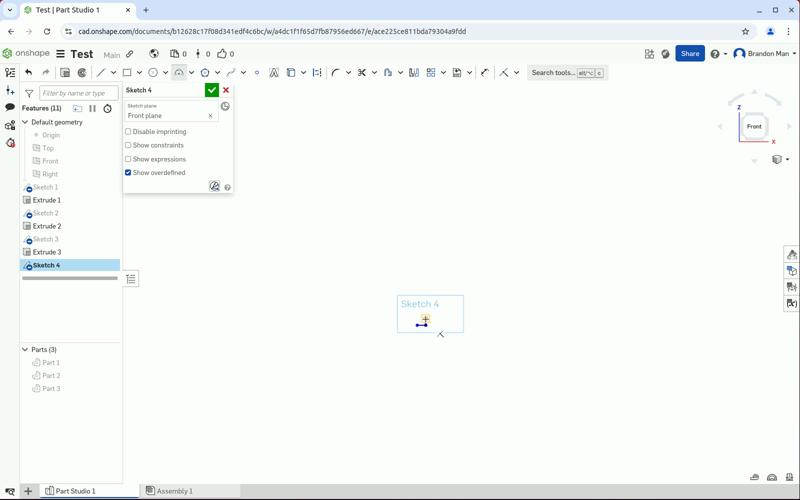
mouse_move(425, 266)
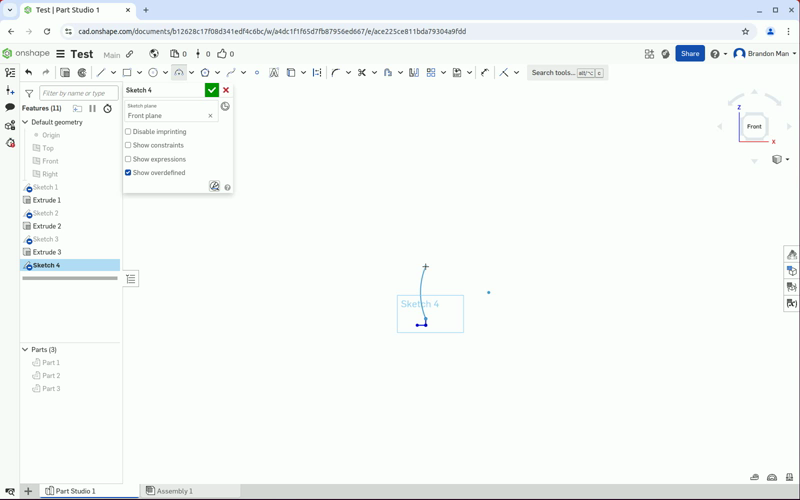
click(425, 266)
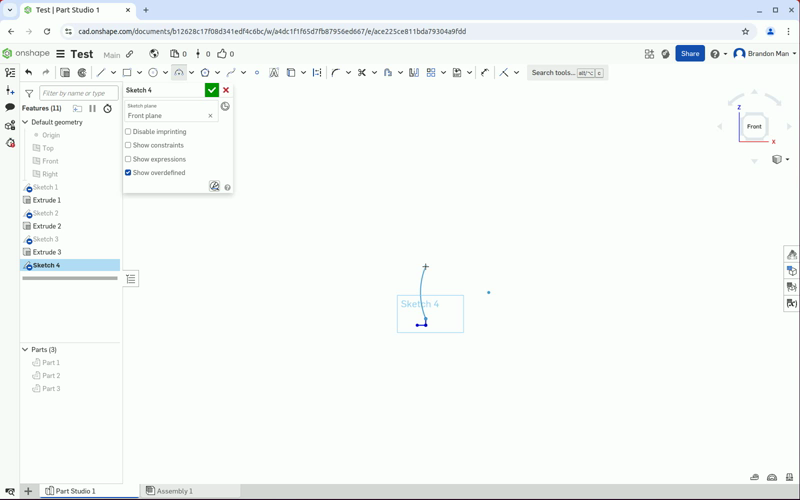
mouse_move(561, 292)
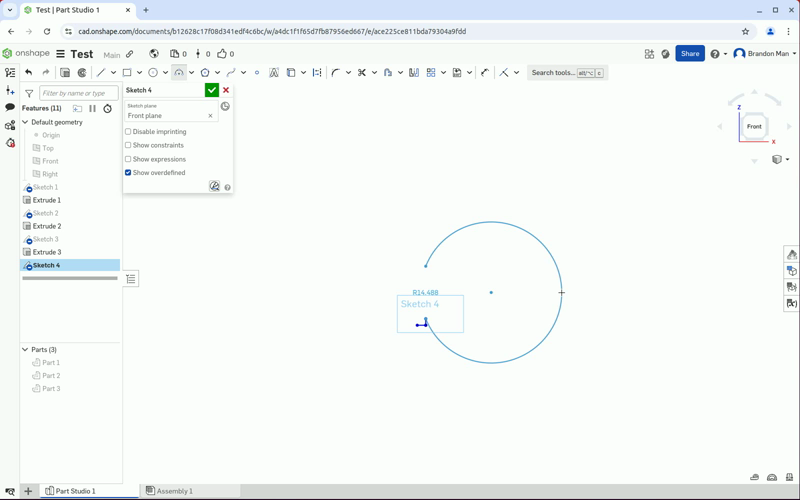
click(561, 292)
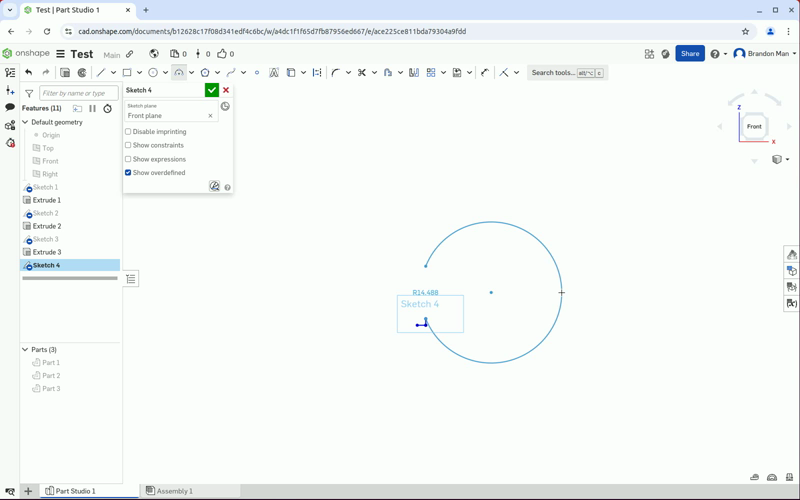
key_up(shift)
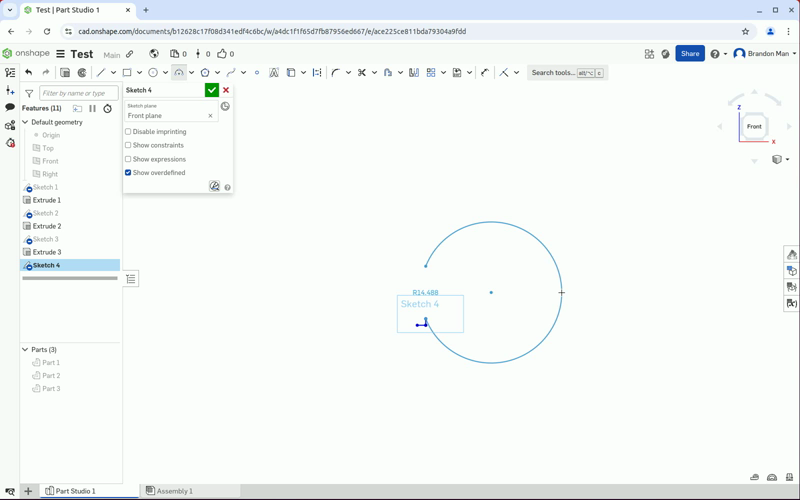
key(esc)
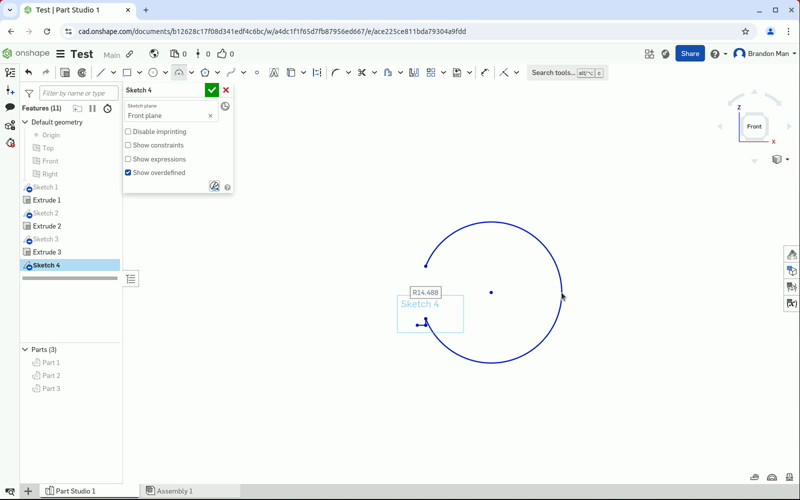
key(l)
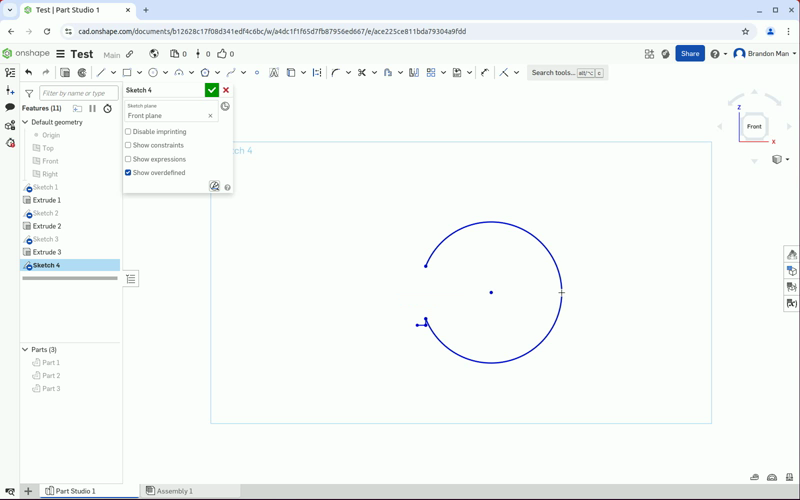
mouse_move(425, 266)
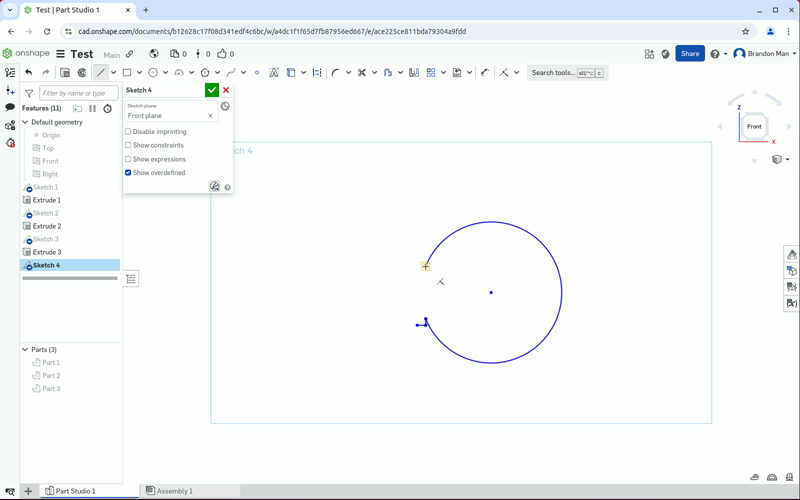
click(425, 266)
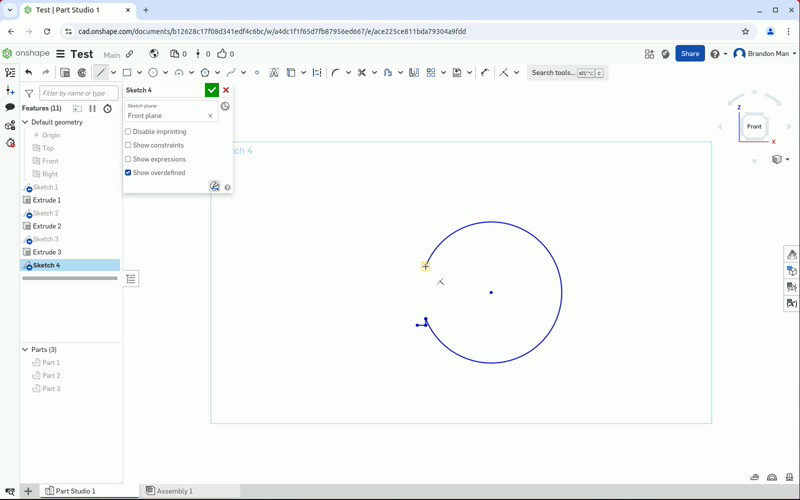
key_down(shift)
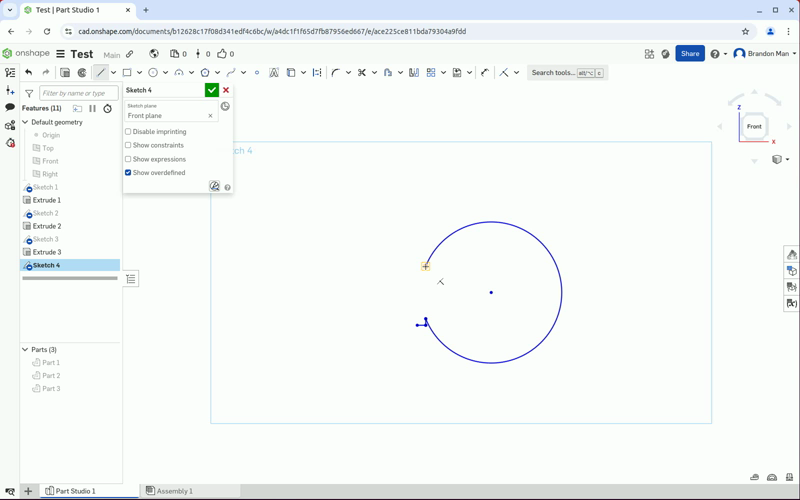
mouse_move(455, 266)
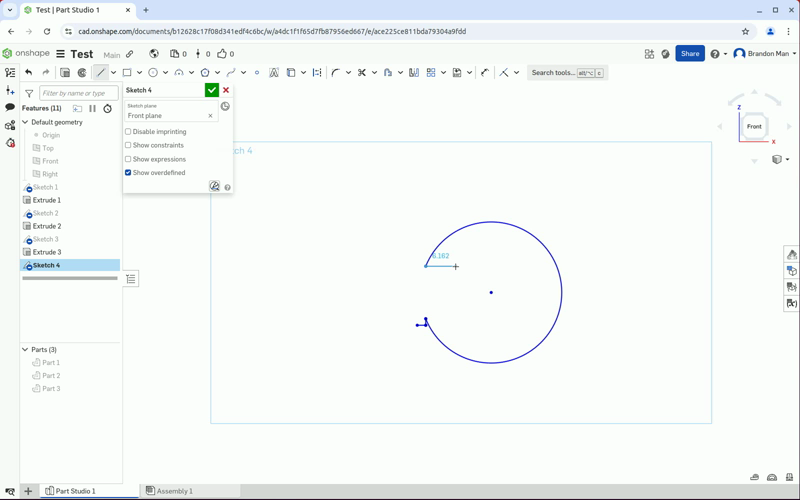
mouse_move(425, 244)
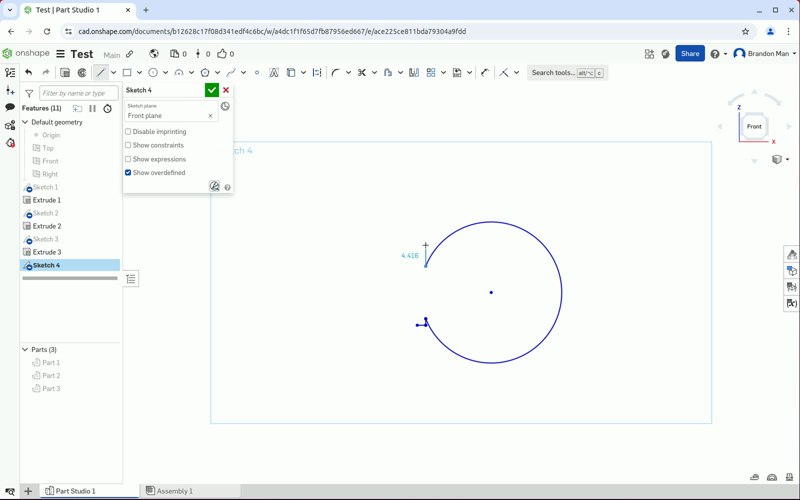
click(425, 244)
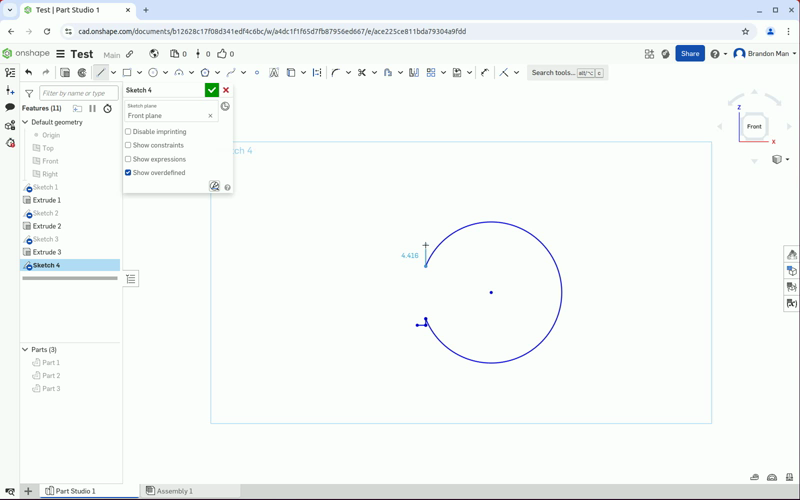
key_up(shift)
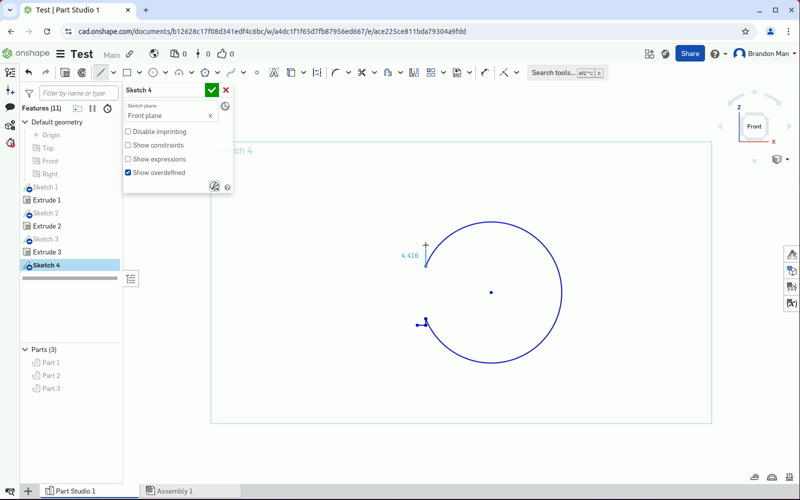
key(esc)
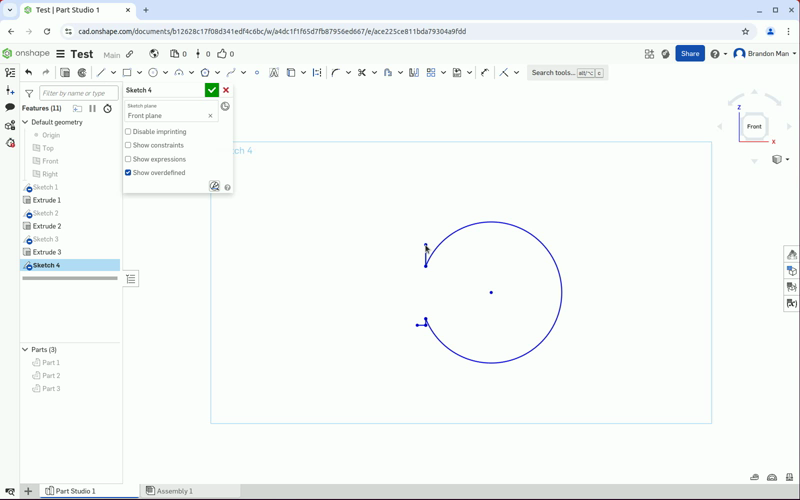
key(a)
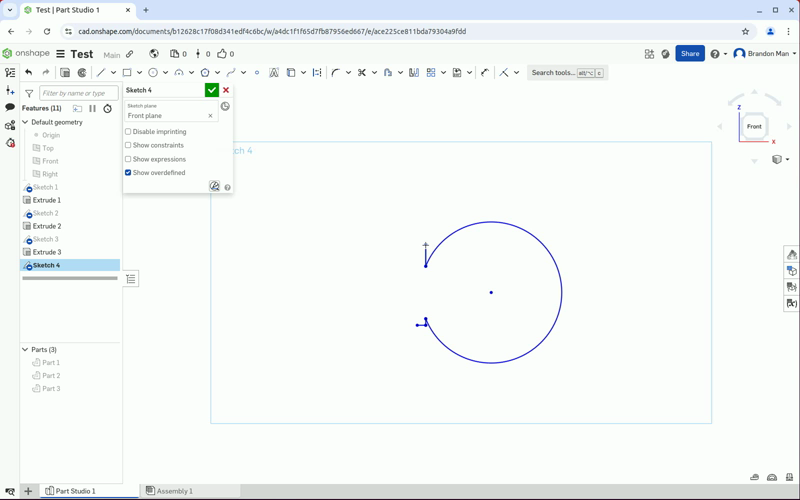
mouse_move(425, 244)
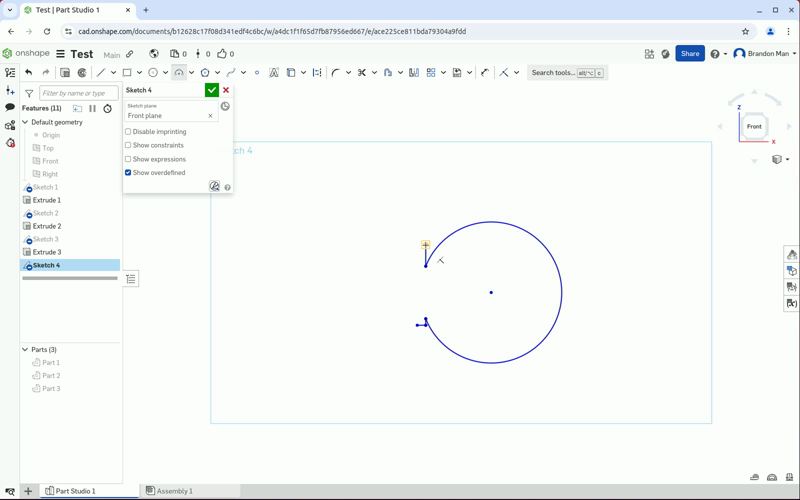
click(425, 244)
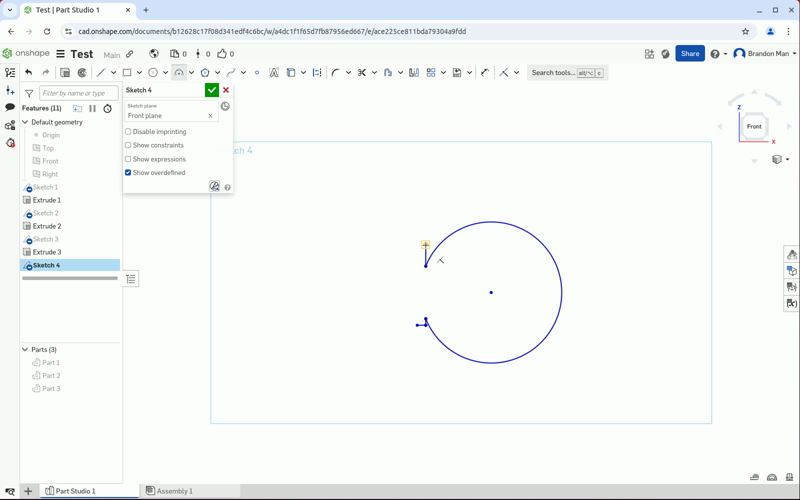
mouse_move(417, 325)
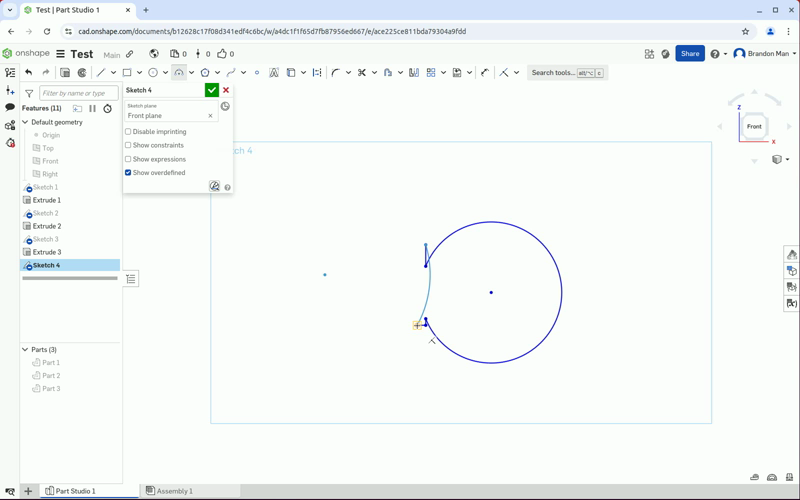
click(417, 325)
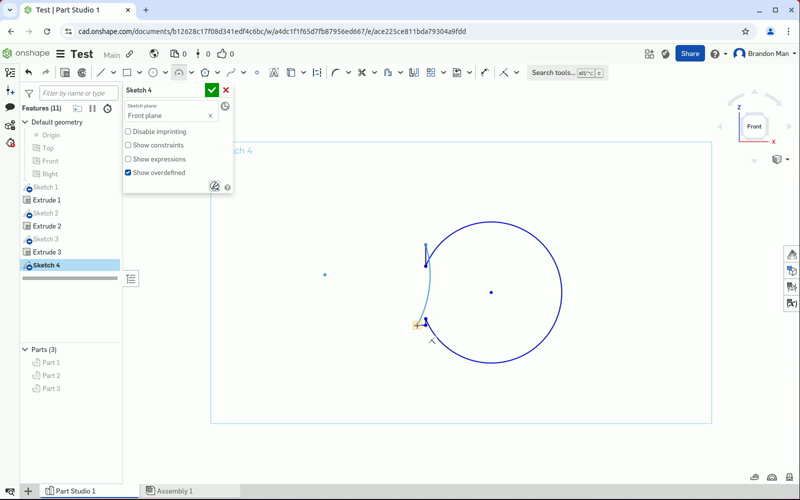
key_down(shift)
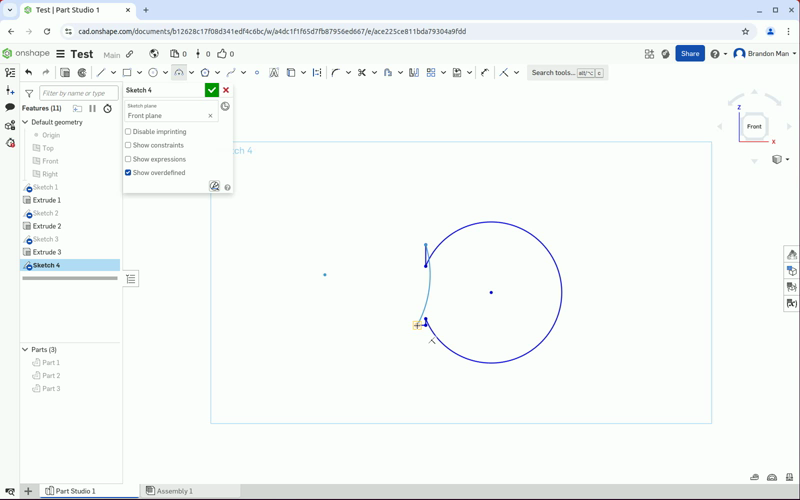
mouse_move(573, 300)
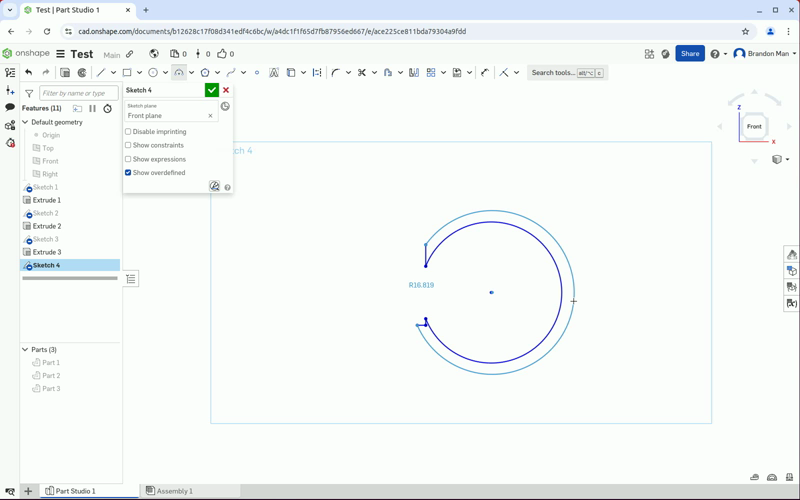
click(573, 300)
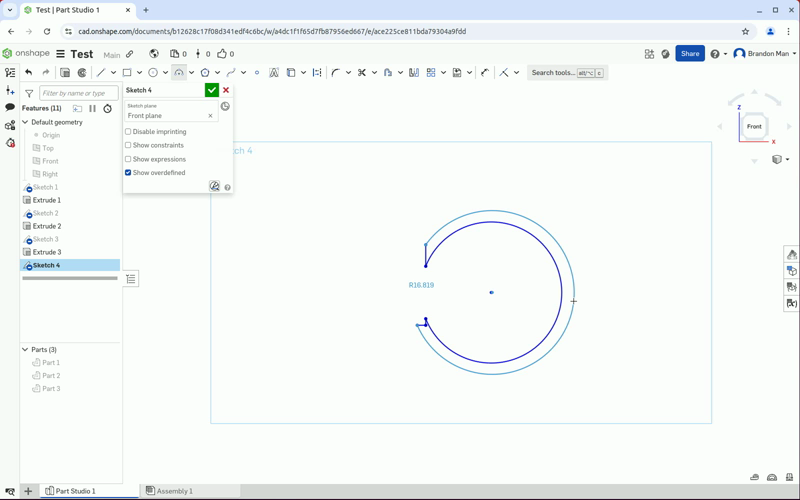
key_up(shift)
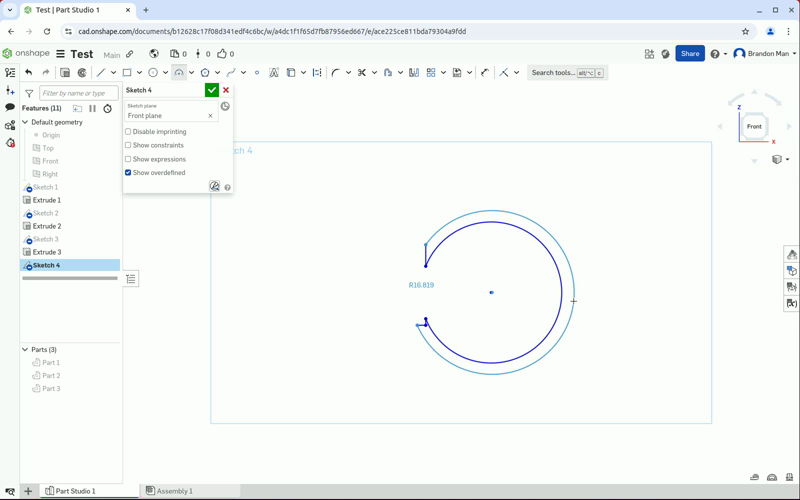
key(esc)
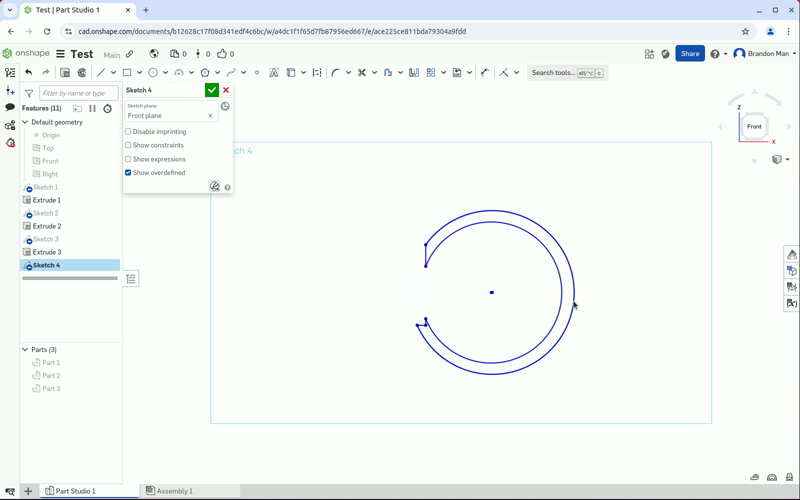
mouse_move(487, 367)
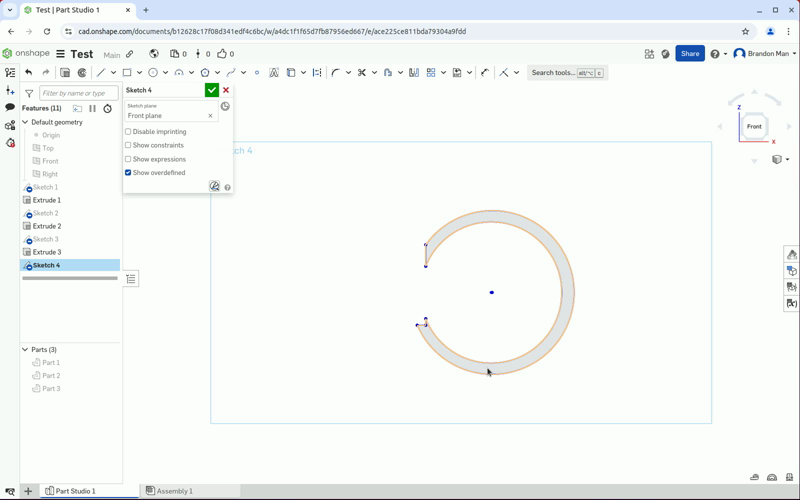
click(487, 367)
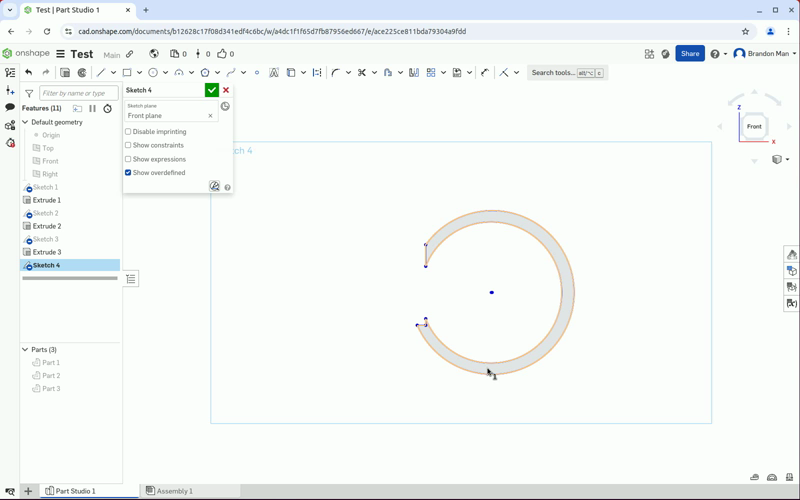
mouse_move(73, 352)
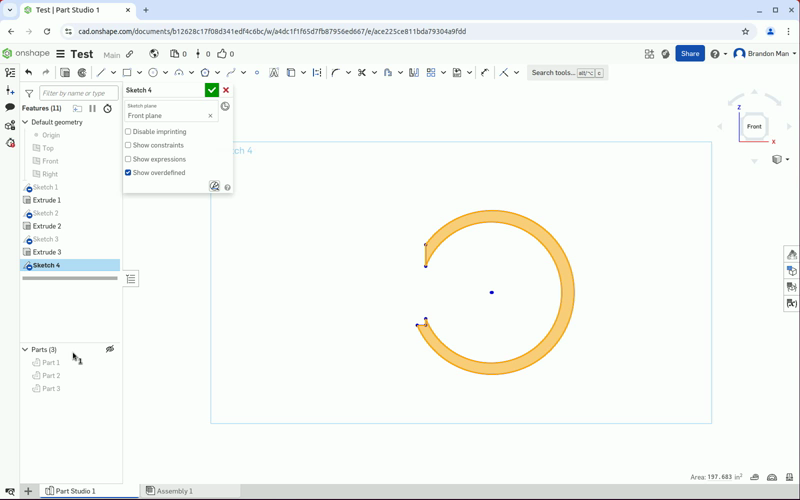
key(shift+y)
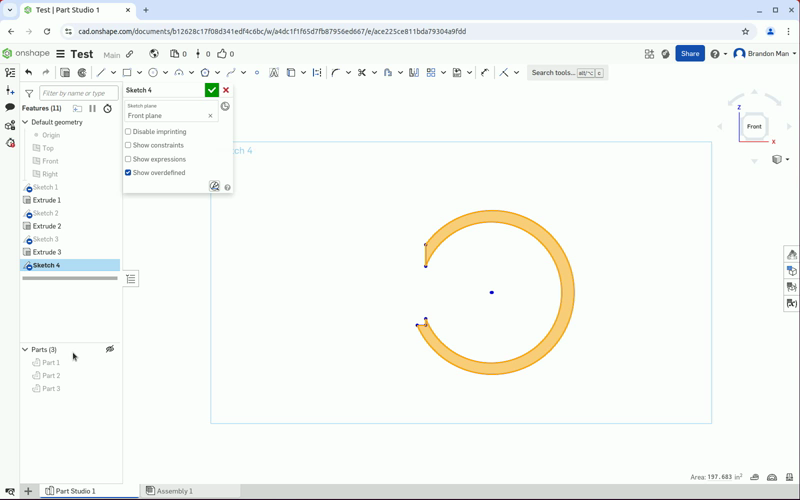
key(shift+e)
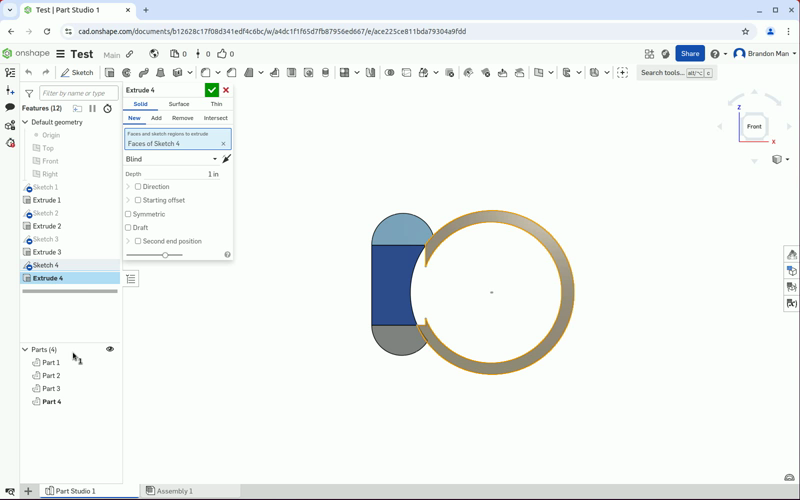
mouse_move(143, 106)
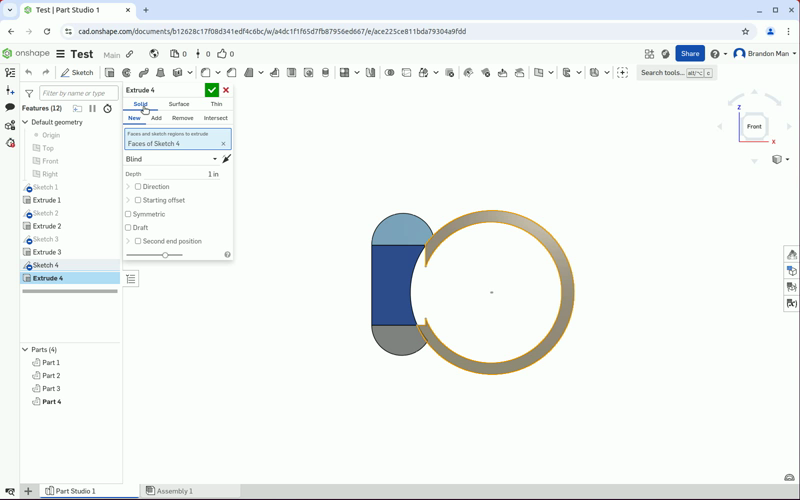
click(143, 106)
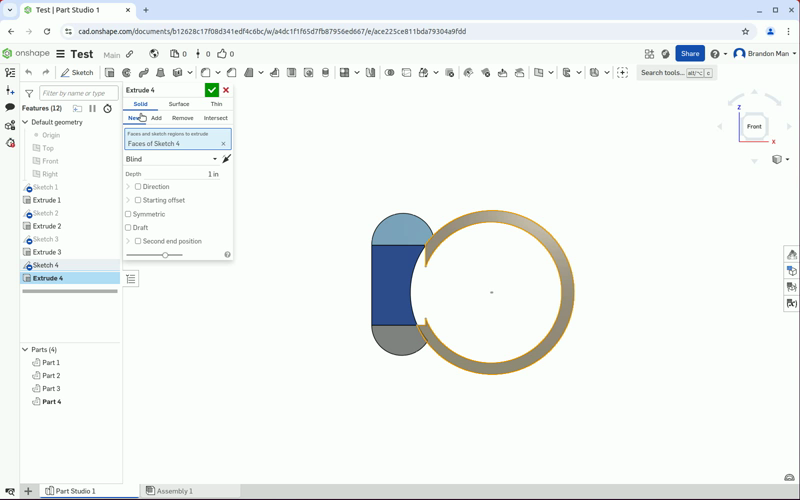
mouse_move(137, 120)
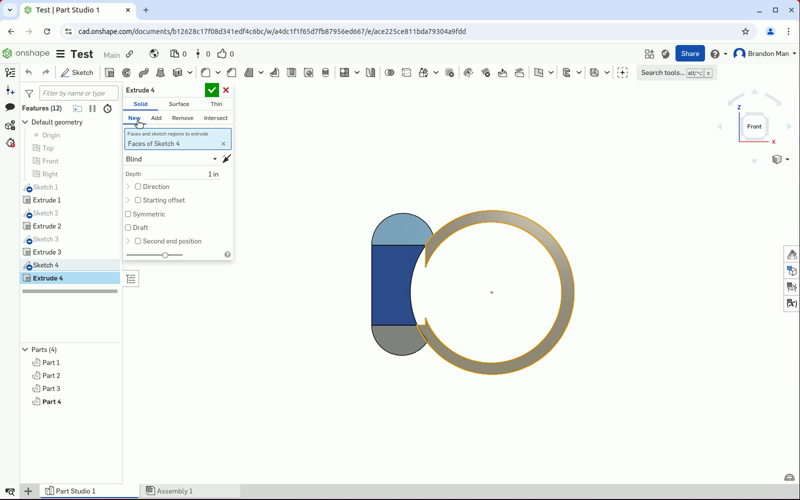
click(137, 120)
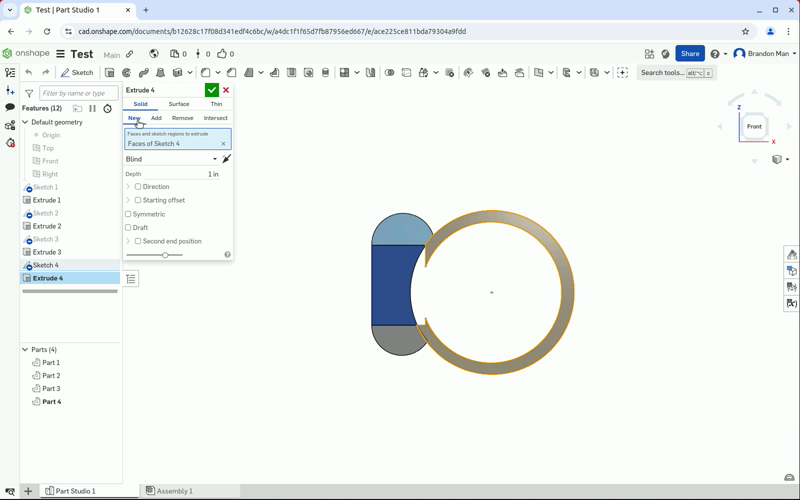
key(tab, 4)
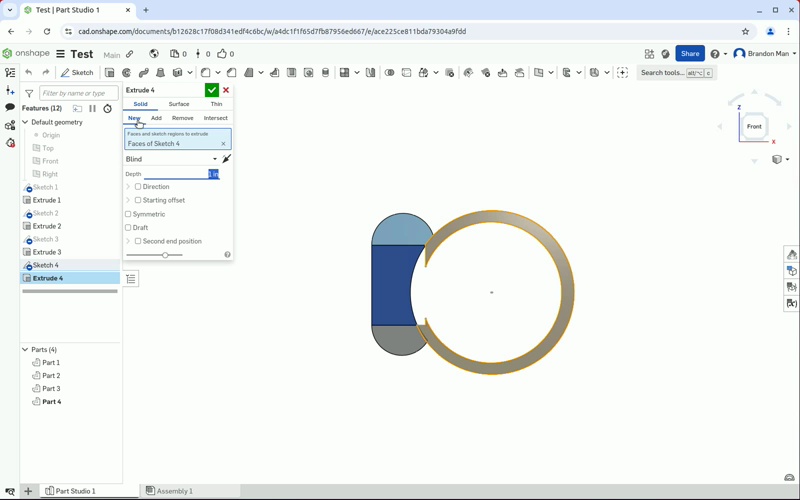
text(6.74)
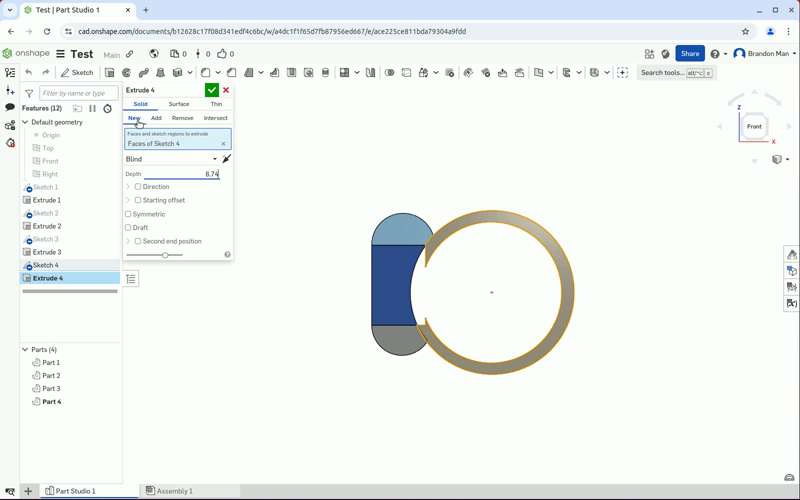
key(enter)
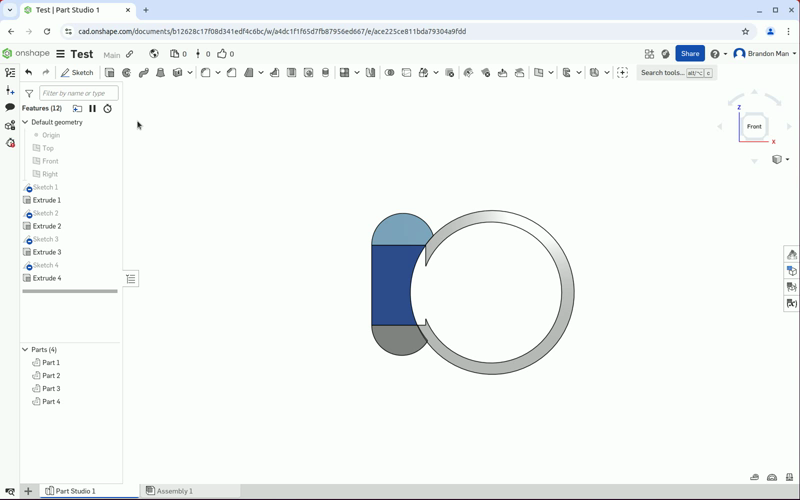
key(shift+h)
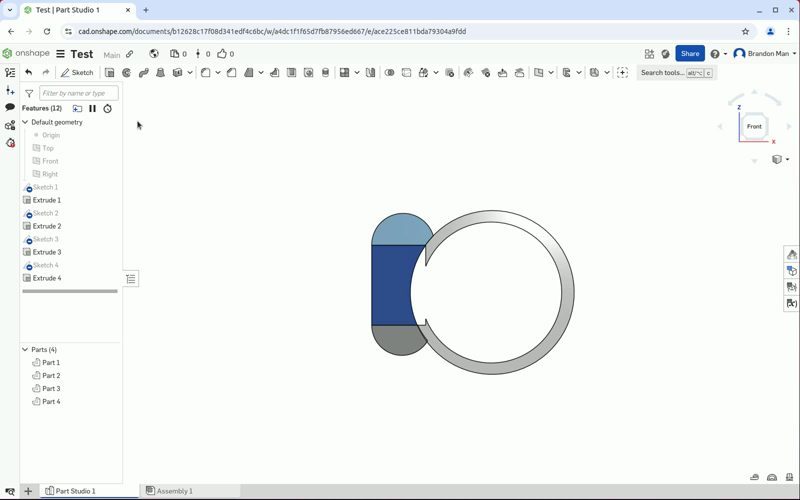
key(shift+h)
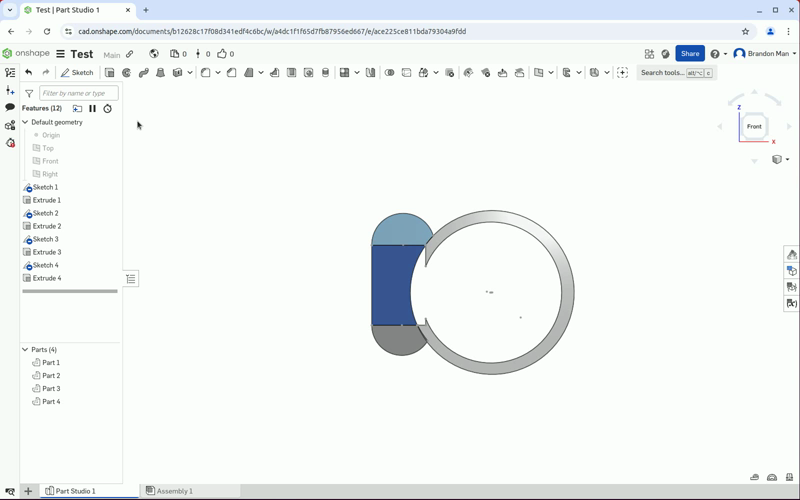
key(shift+7)
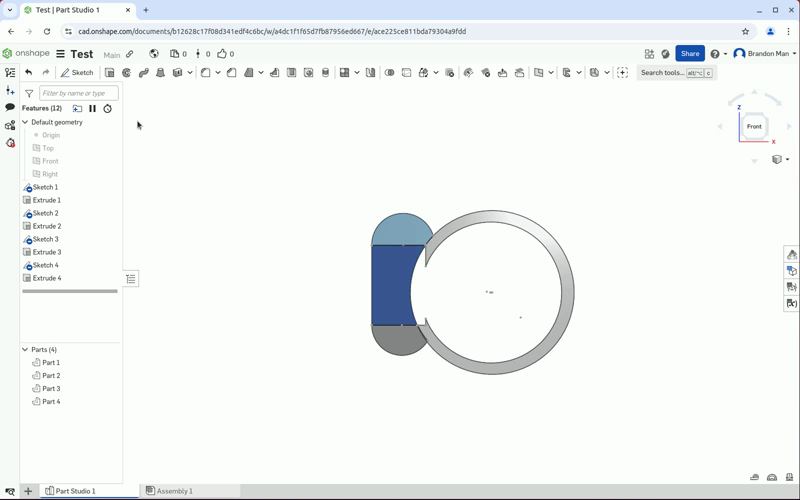
key(left, 2)
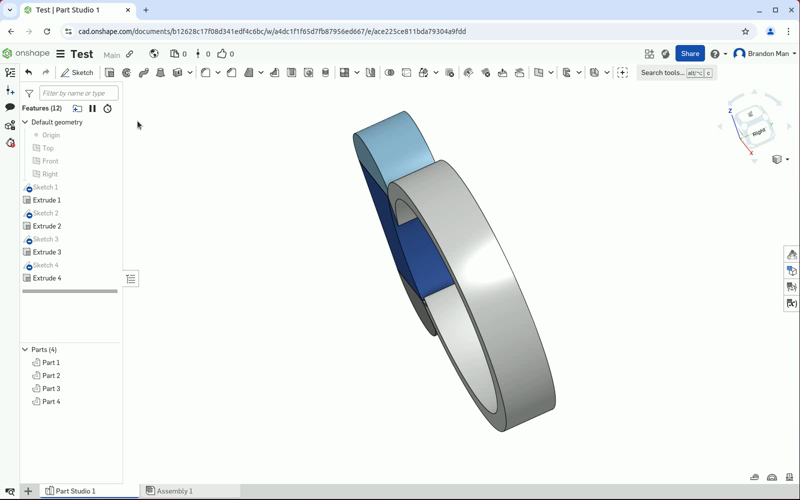
key(down, 2)
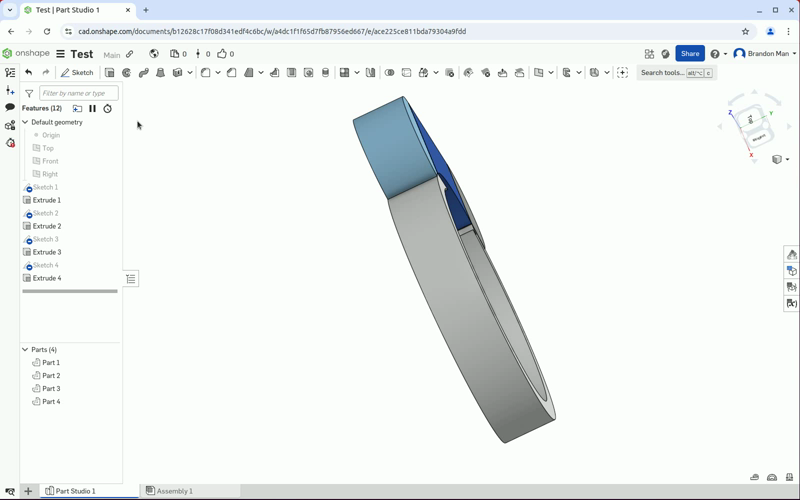
key(up, 2)
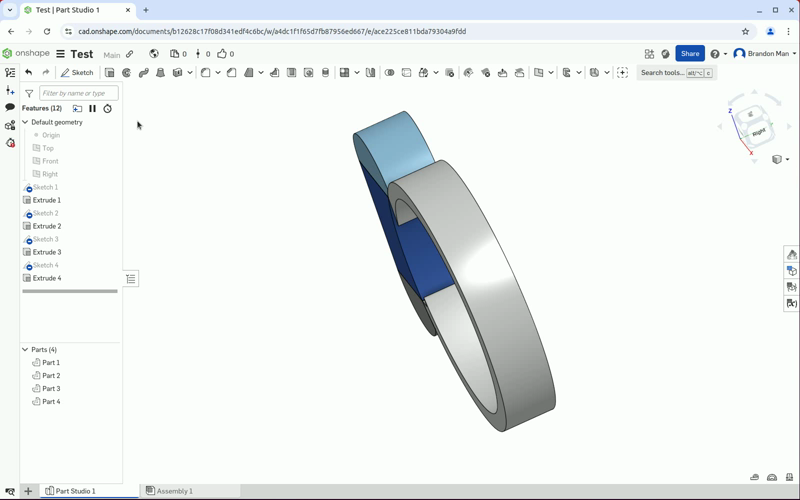
key(right, 2)
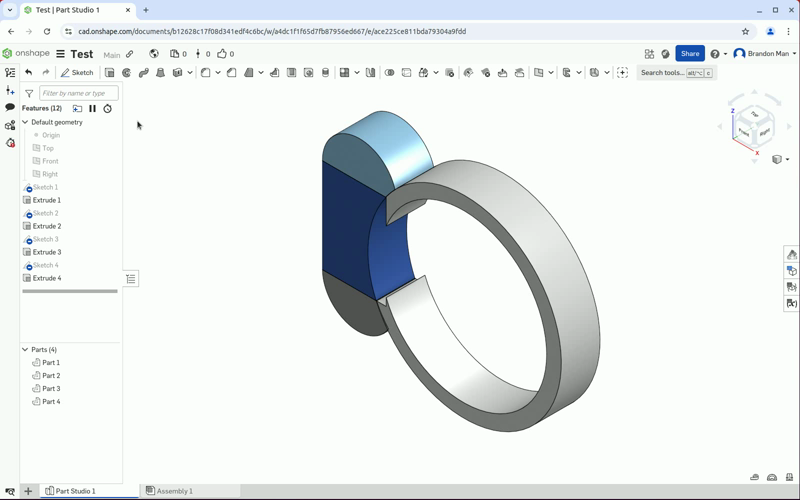
mouse_move(73, 189)
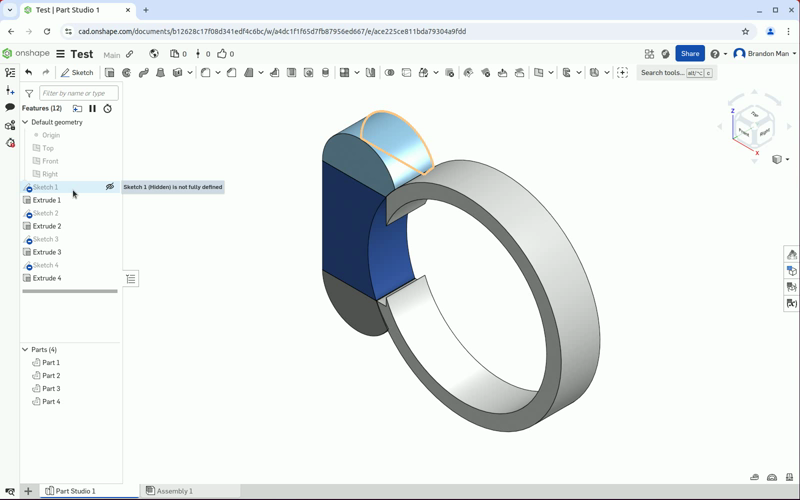
click(73, 189)